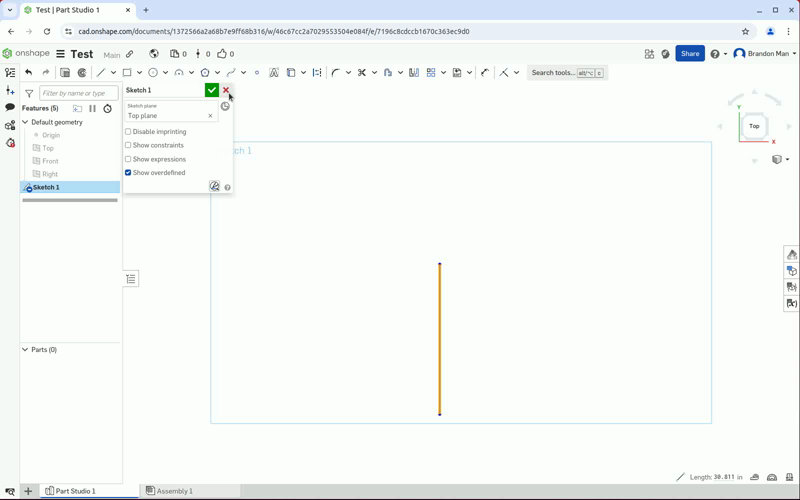
key(shift+h)
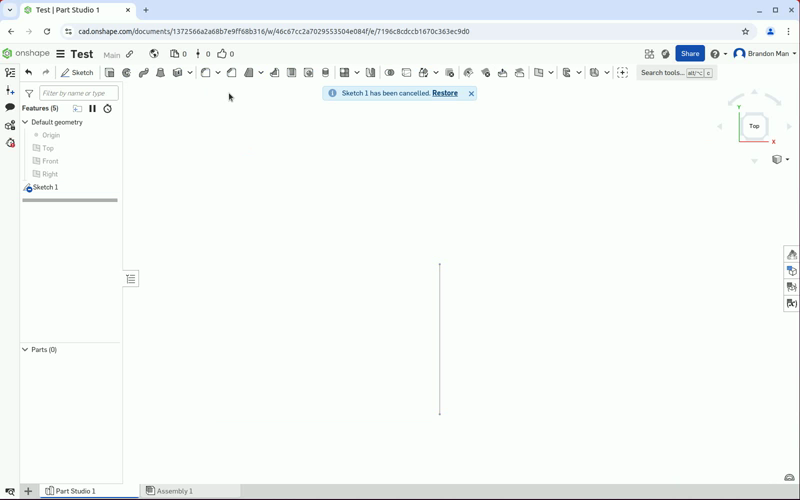
key(shift+s)
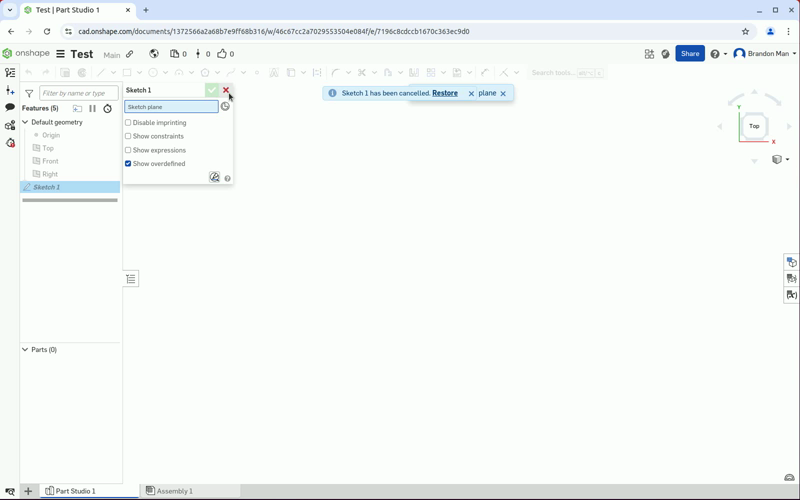
mouse_move(73, 150)
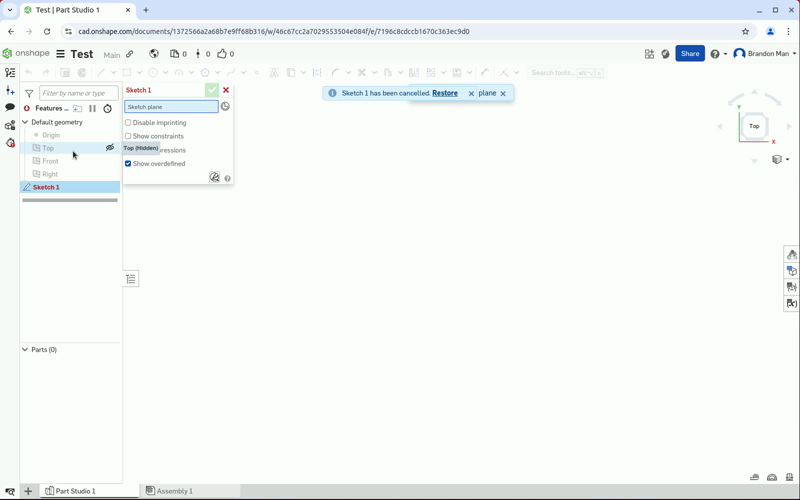
click(73, 150)
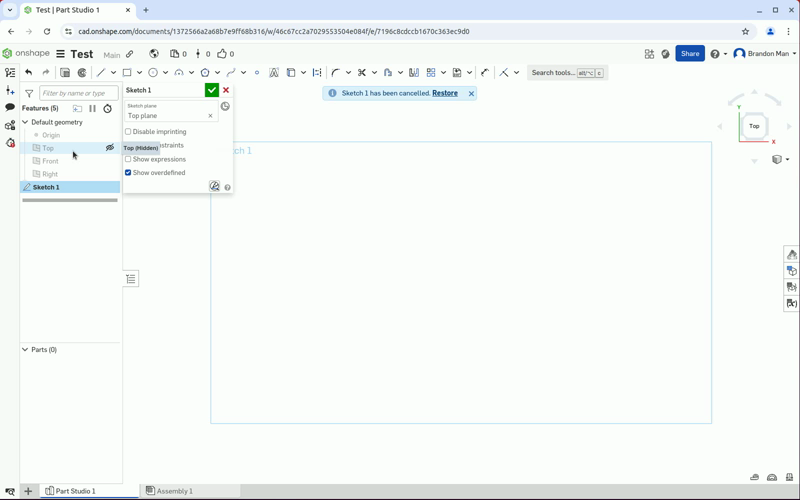
mouse_move(73, 352)
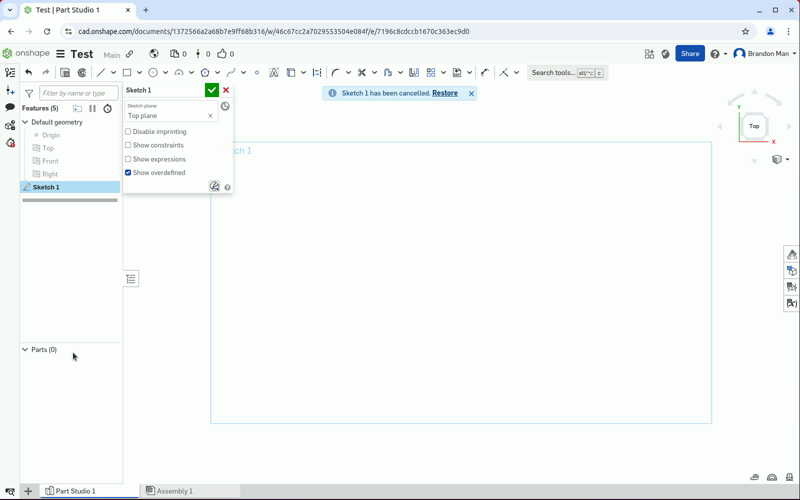
key(y)
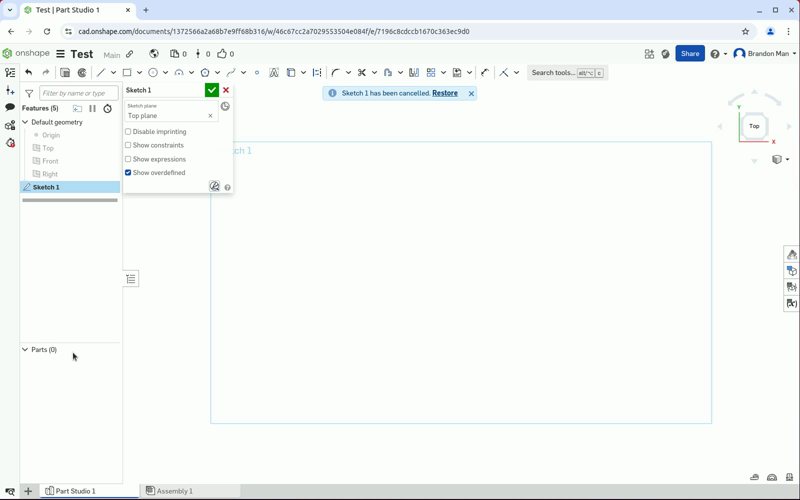
key(l)
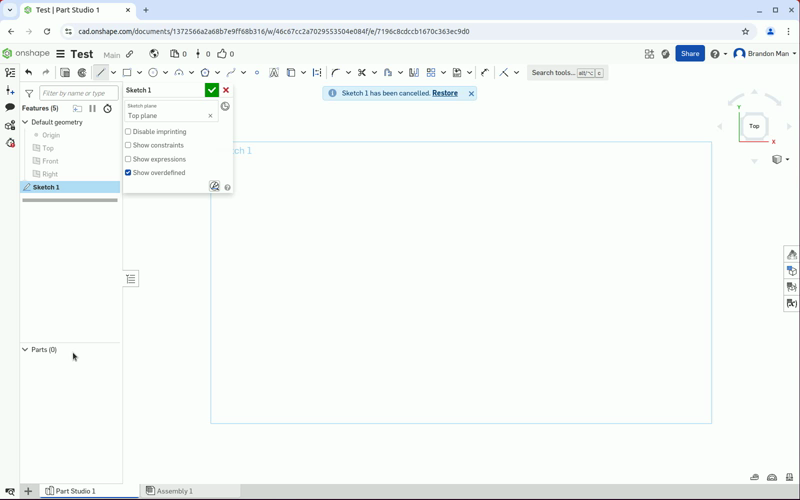
key_down(shift)
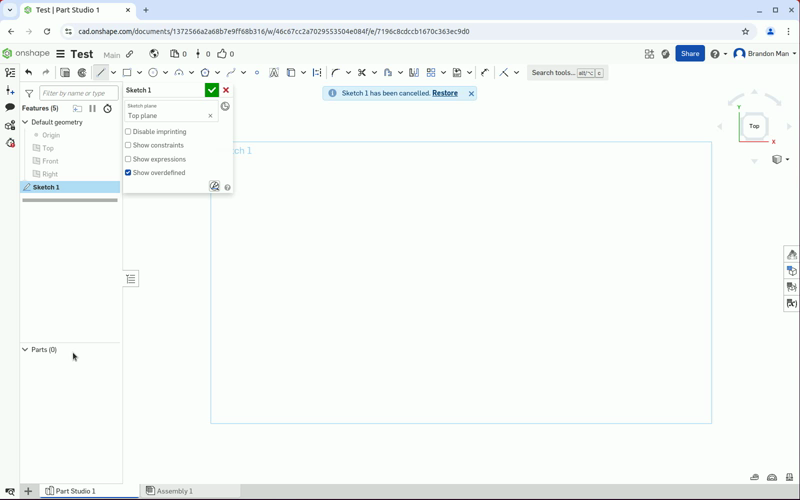
mouse_move(436, 307)
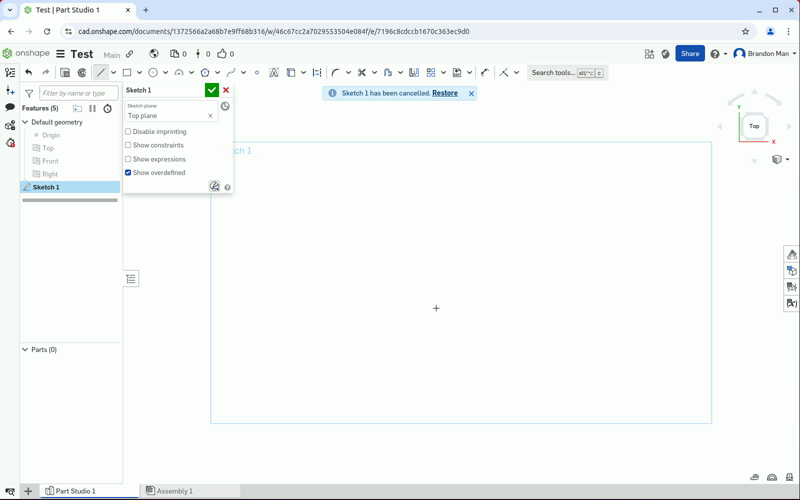
click(436, 307)
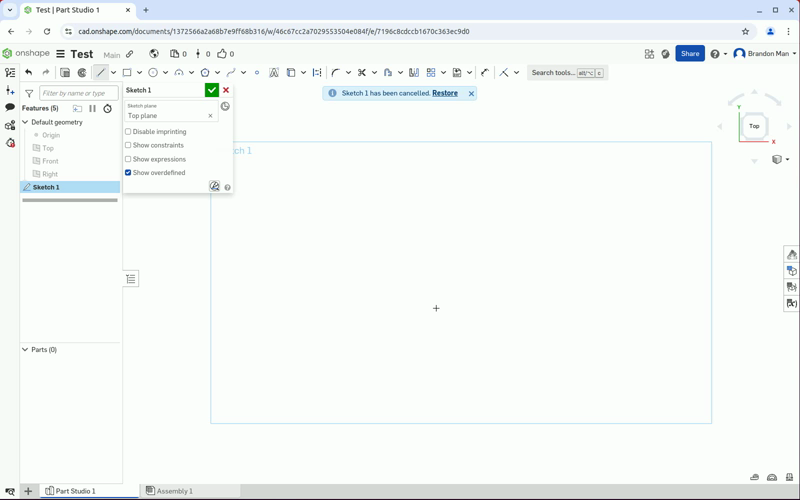
key_up(shift)
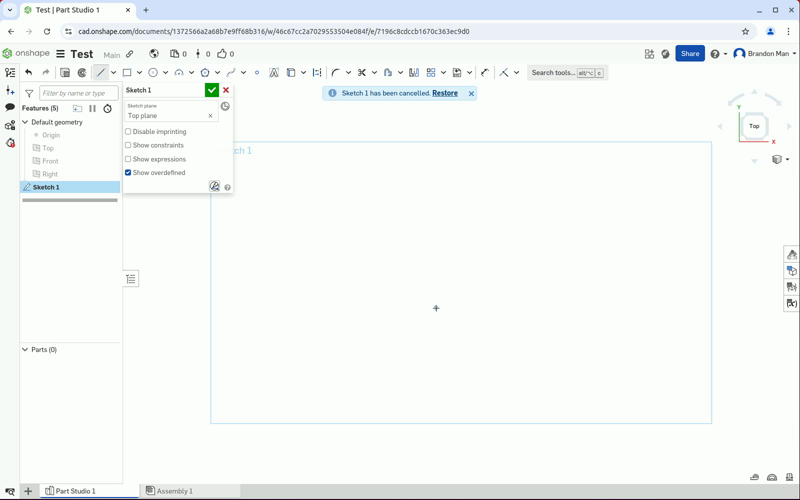
key_down(shift)
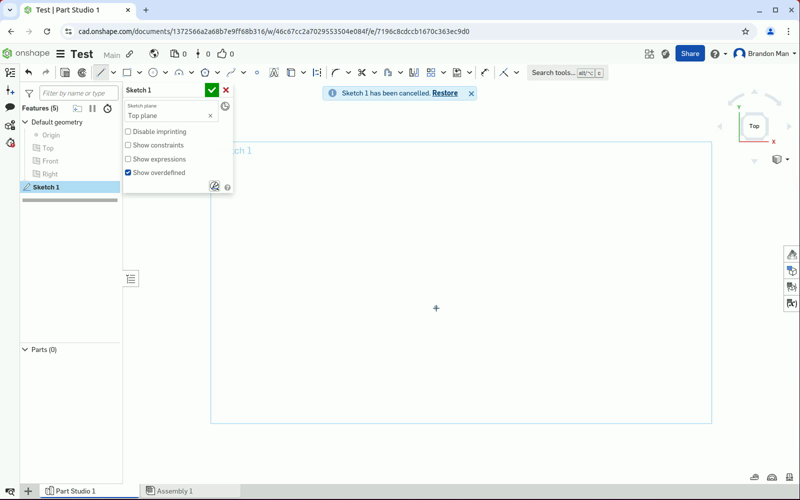
mouse_move(466, 307)
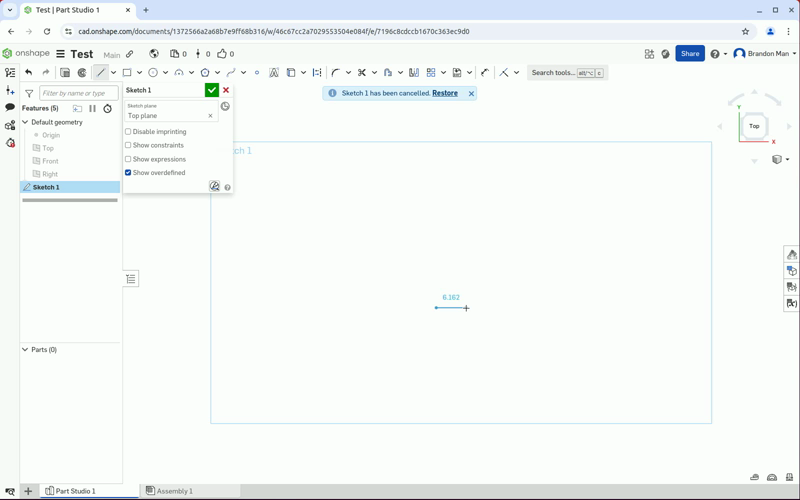
mouse_move(487, 307)
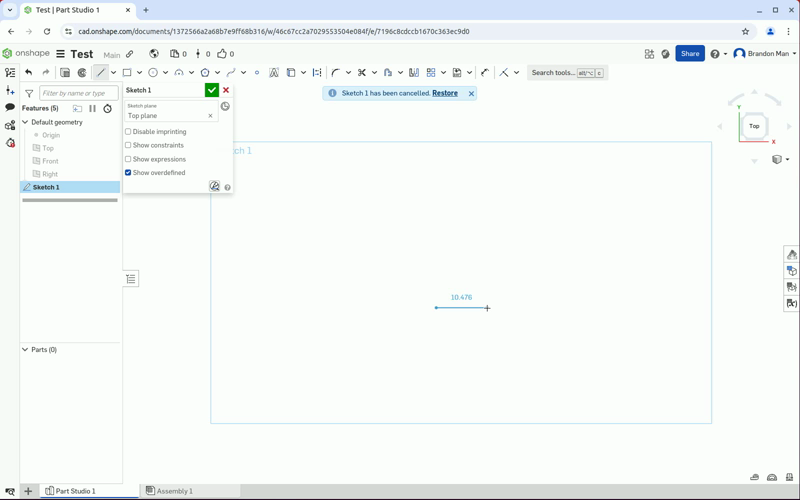
click(487, 307)
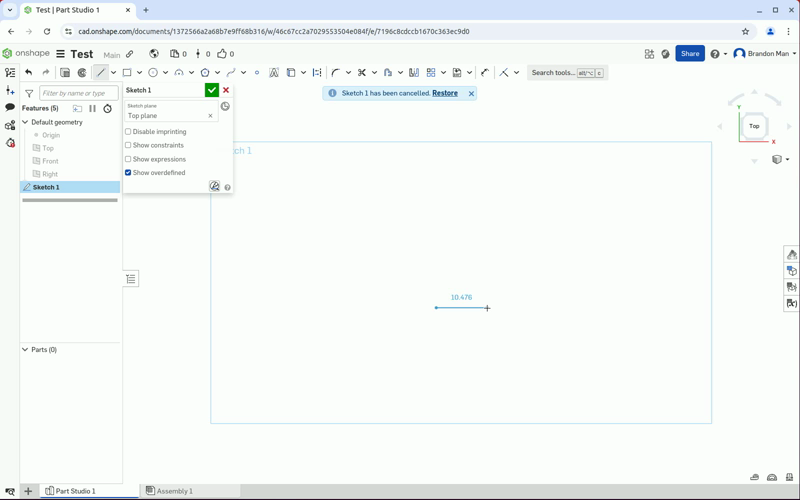
key_up(shift)
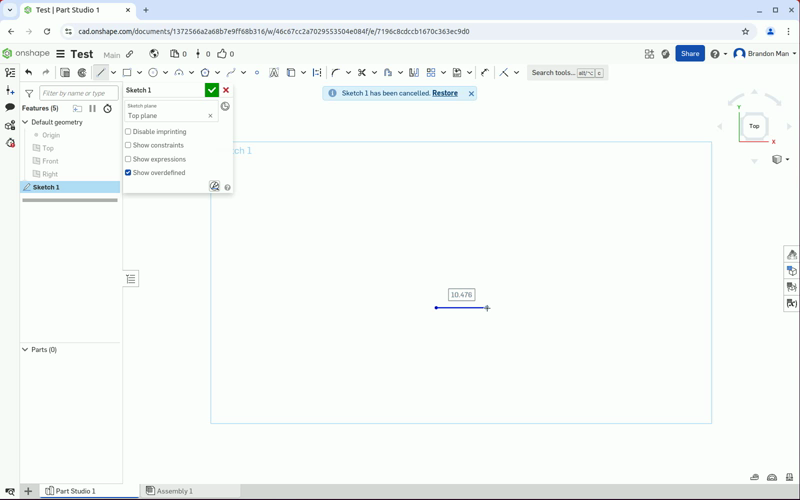
key_down(shift)
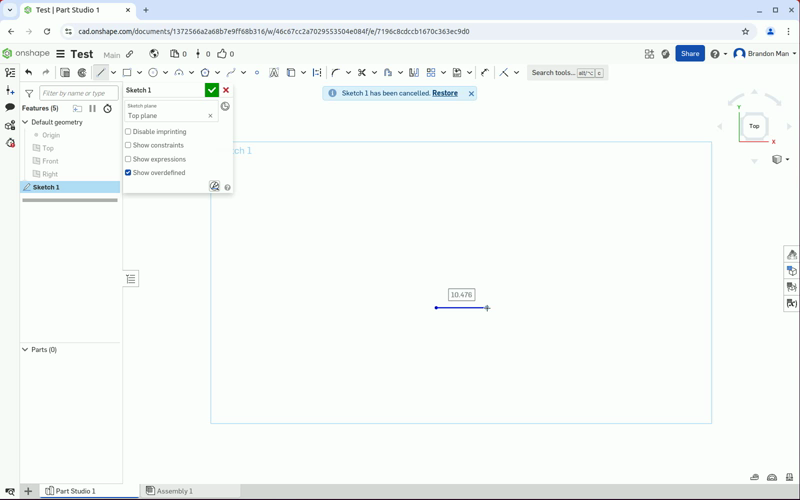
mouse_move(517, 307)
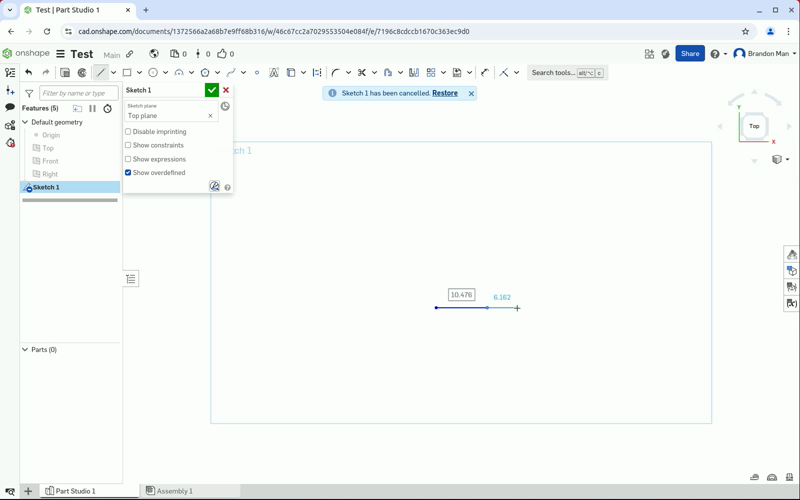
mouse_move(487, 256)
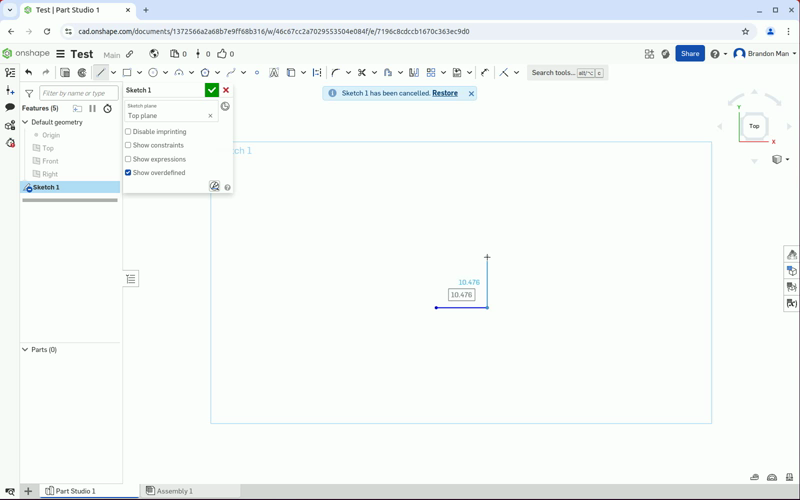
click(487, 256)
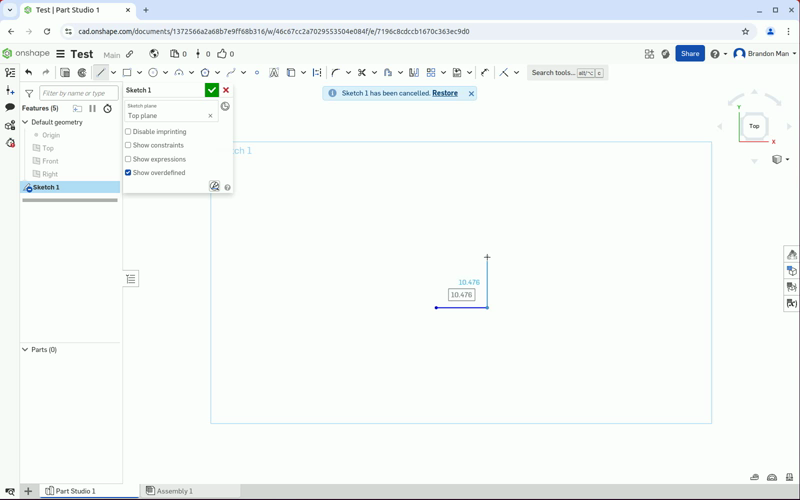
key_up(shift)
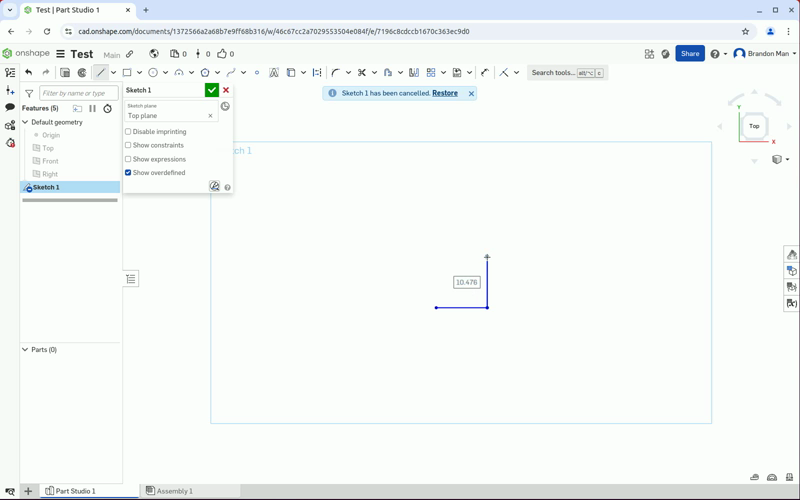
key_down(shift)
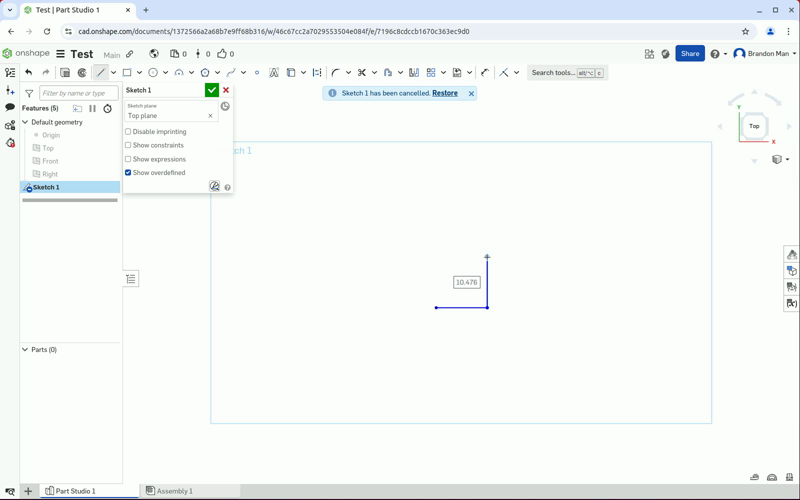
mouse_move(517, 256)
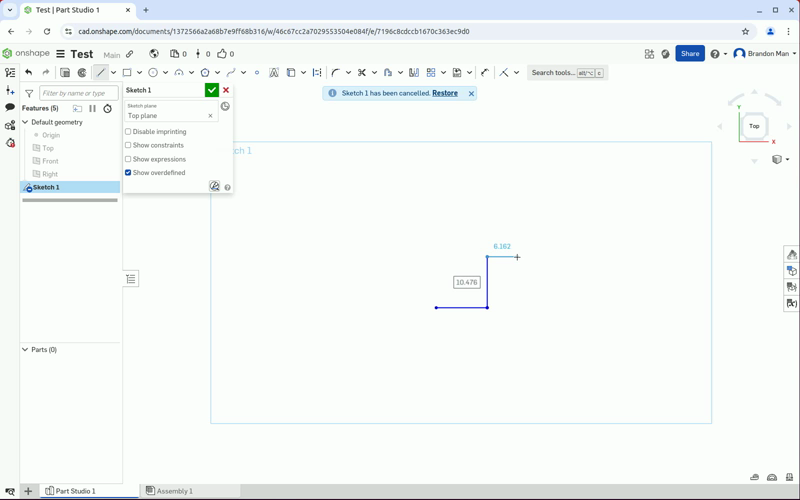
mouse_move(436, 256)
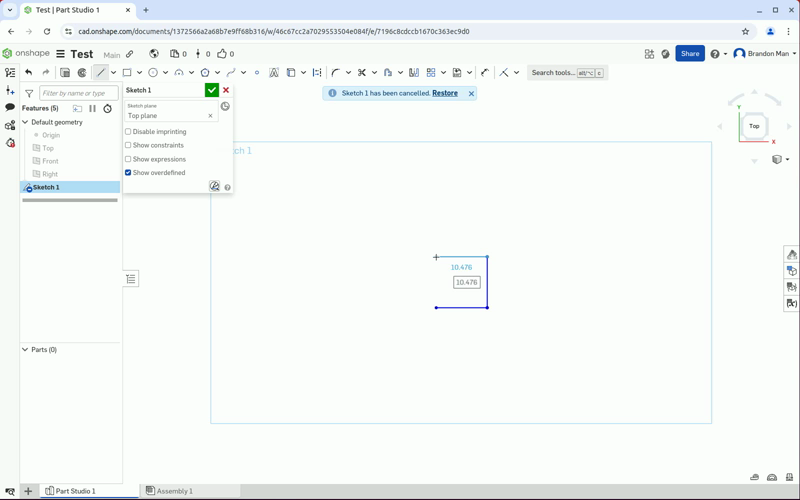
click(436, 256)
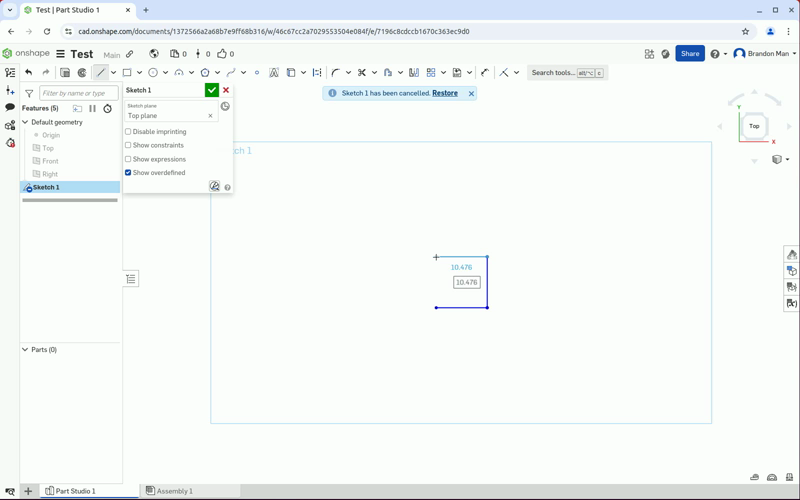
key_up(shift)
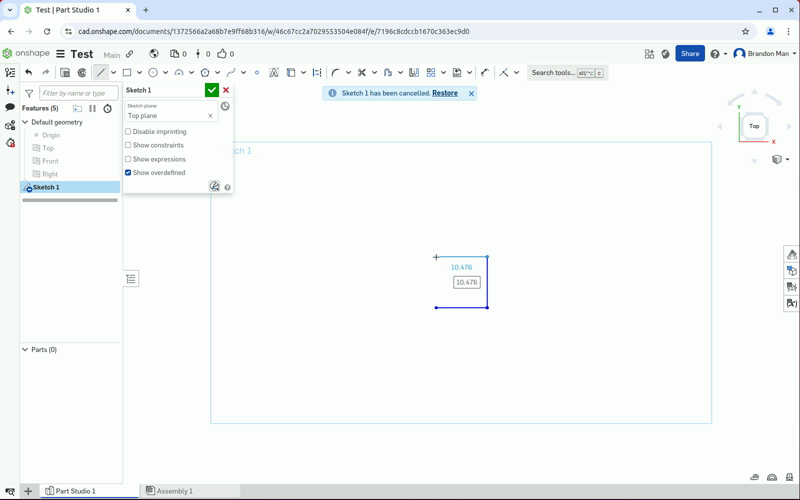
mouse_move(466, 256)
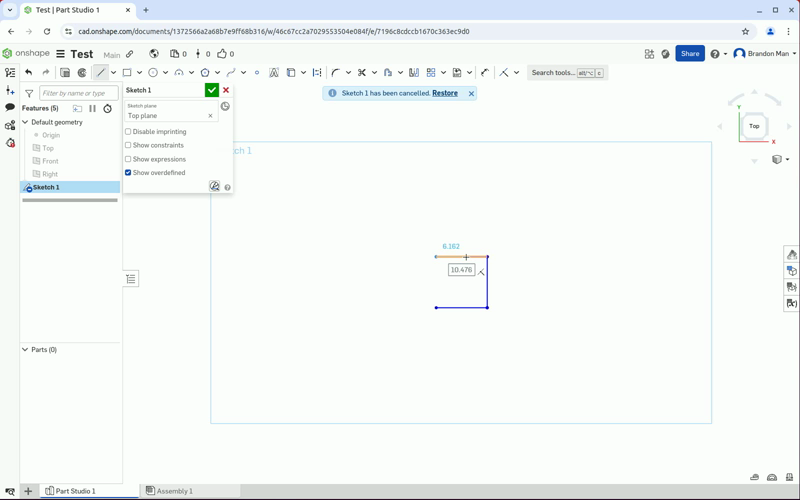
key_down(shift)
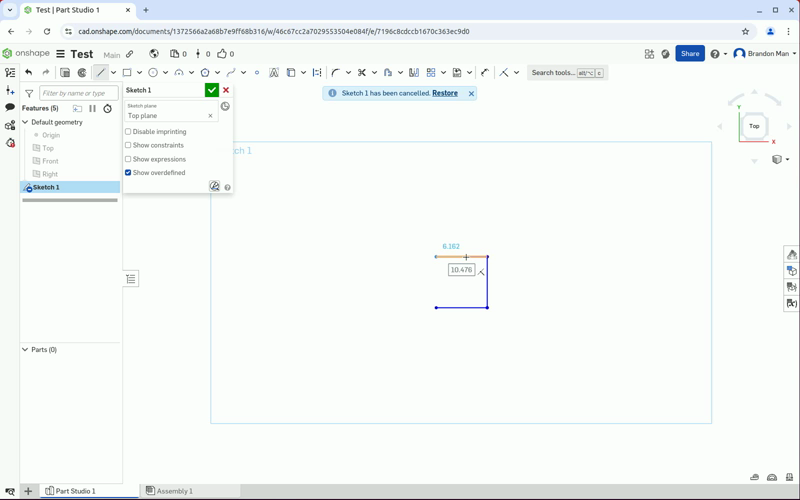
mouse_move(436, 307)
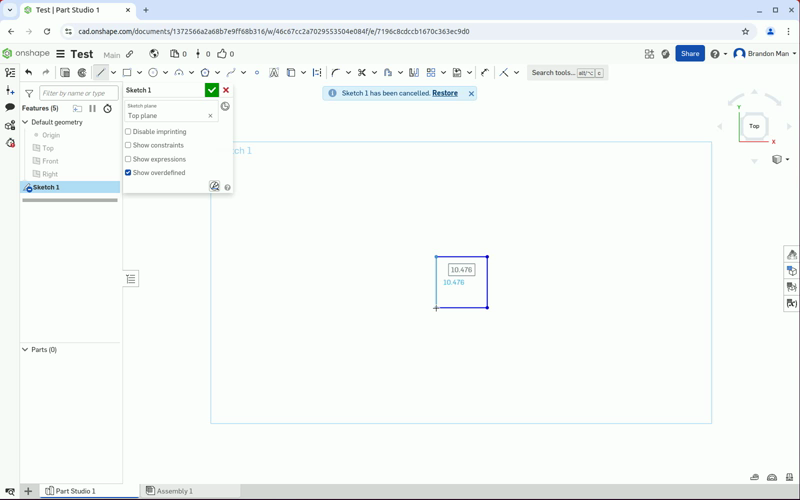
key_up(shift)
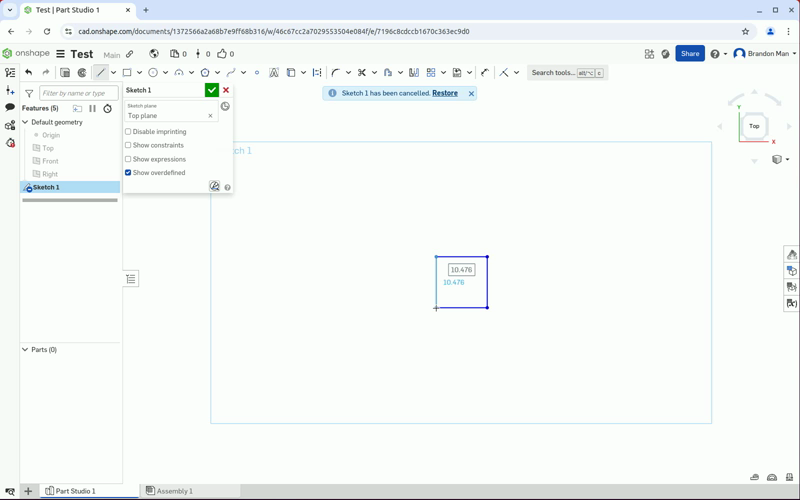
click(436, 307)
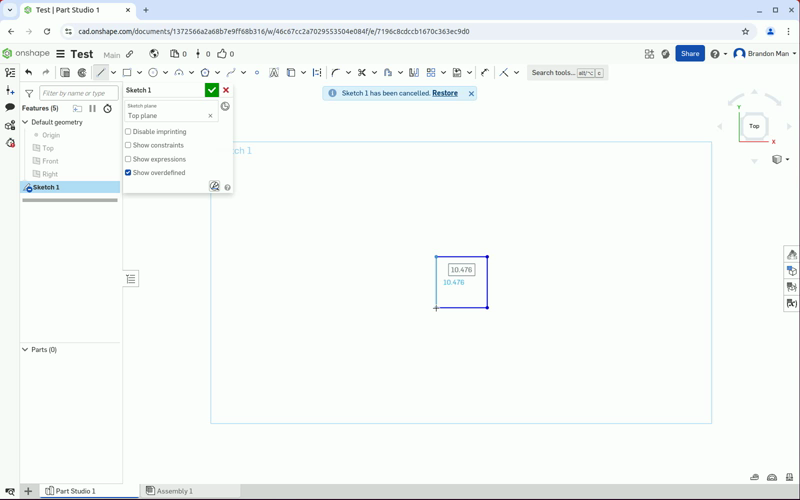
key(esc)
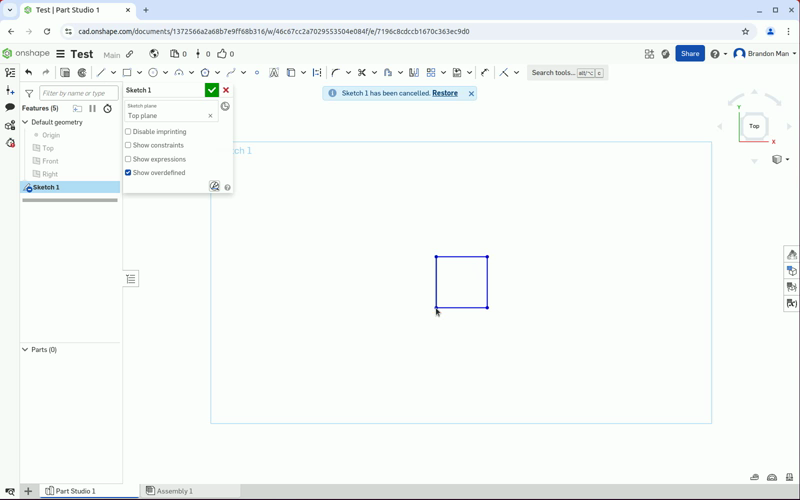
mouse_move(473, 289)
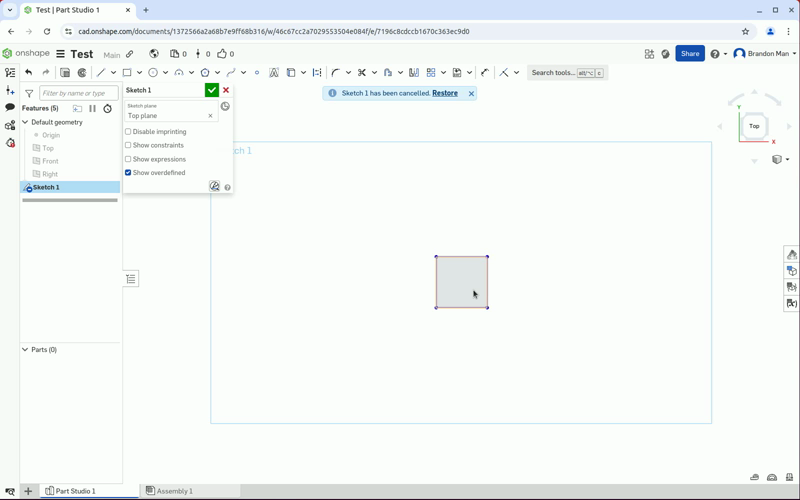
click(473, 289)
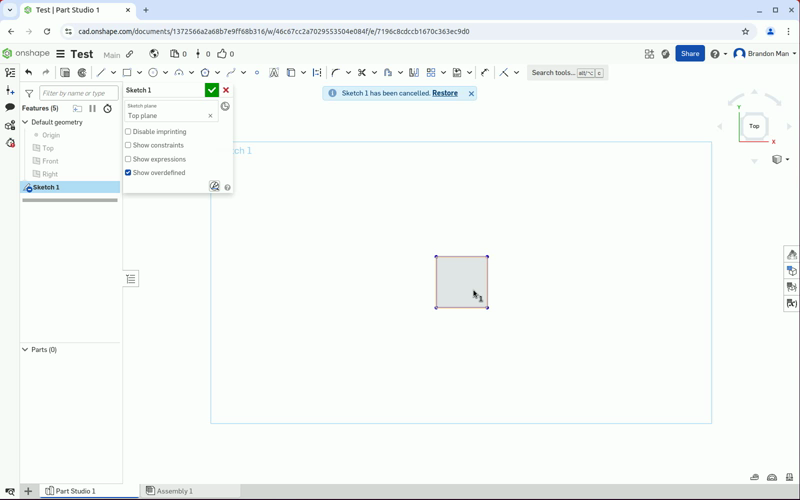
mouse_move(73, 352)
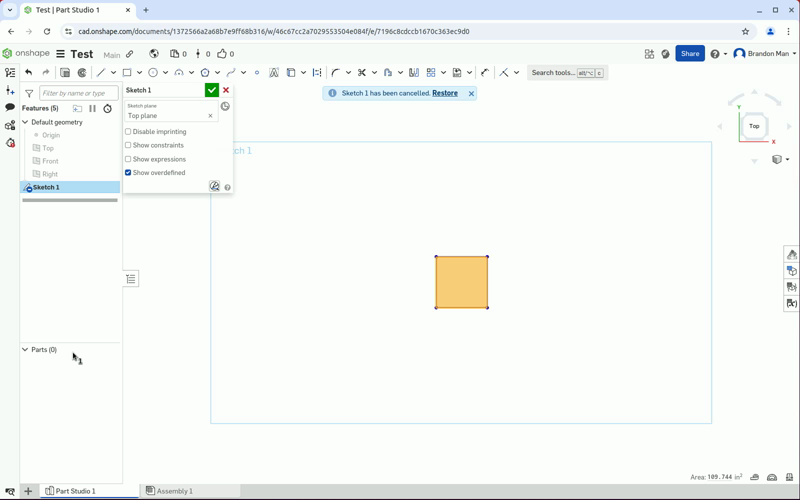
key(shift+y)
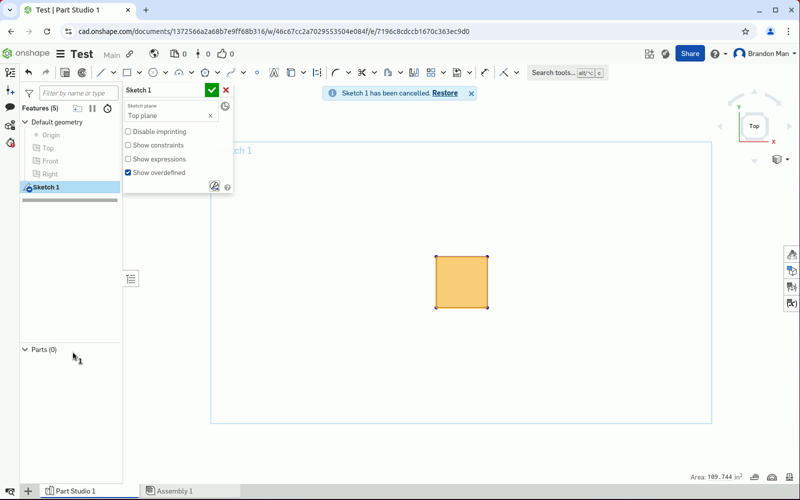
key(shift+e)
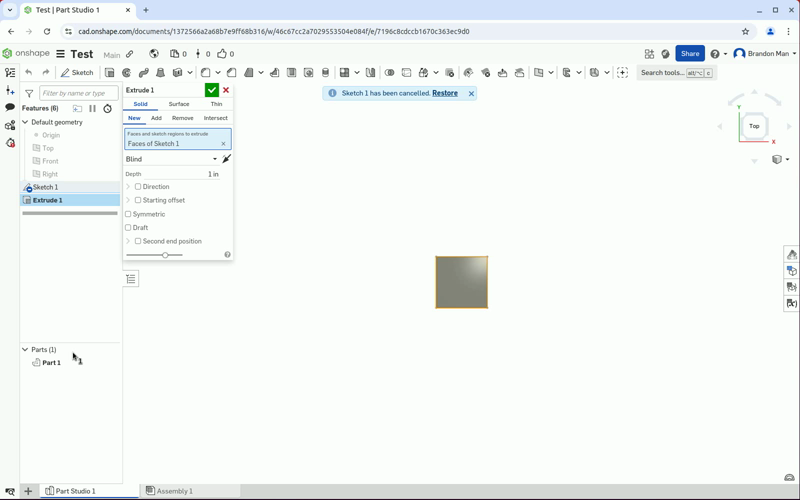
mouse_move(143, 106)
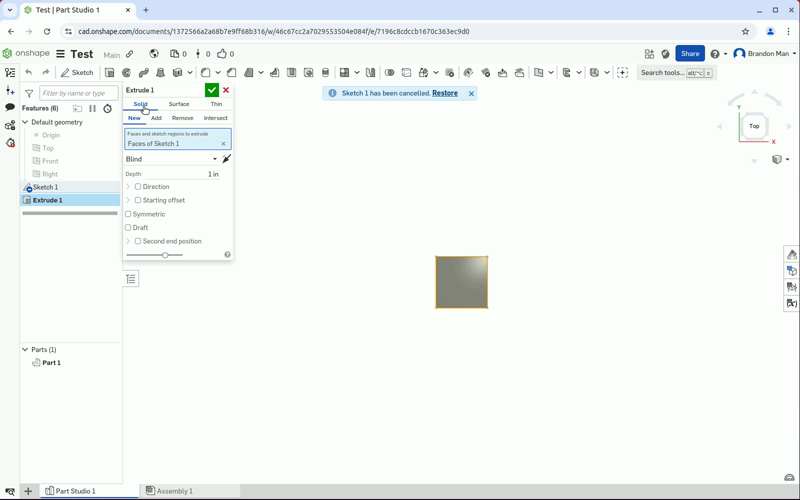
click(143, 106)
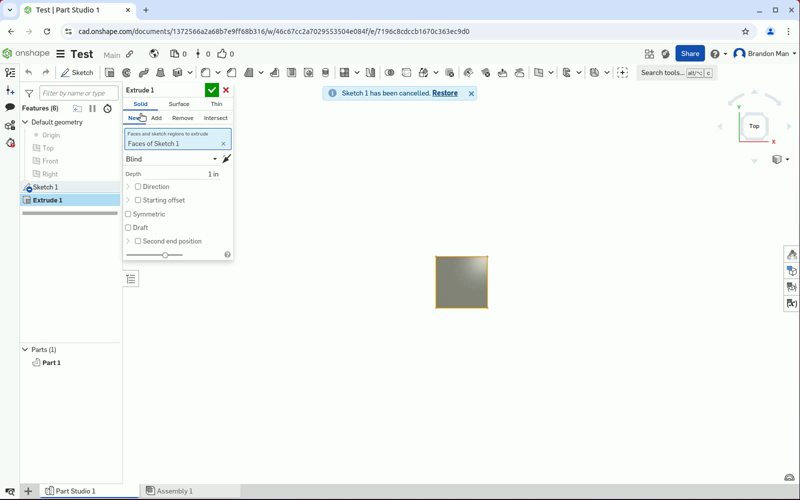
mouse_move(137, 120)
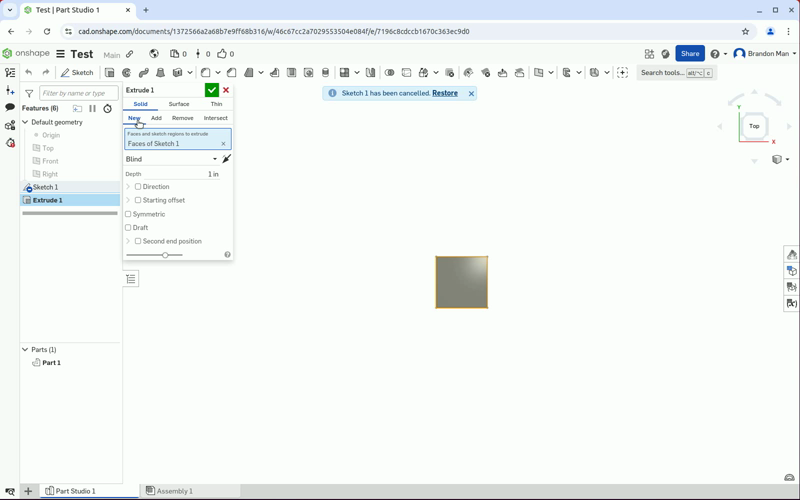
click(137, 120)
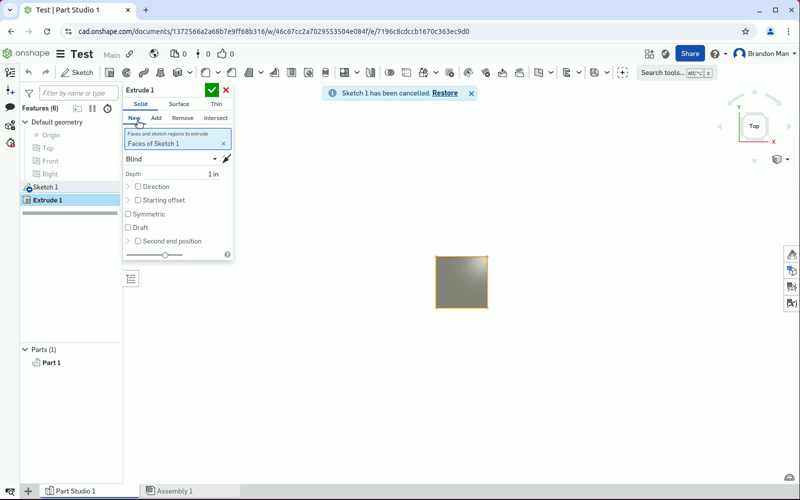
key(tab, 4)
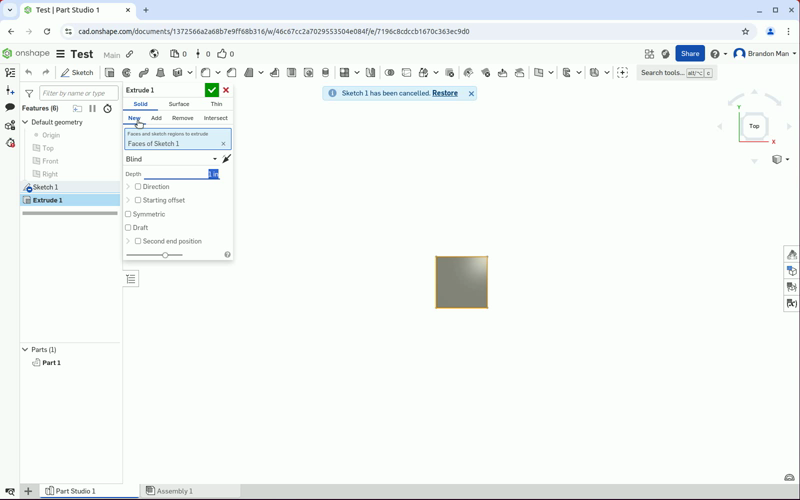
text(0.481)
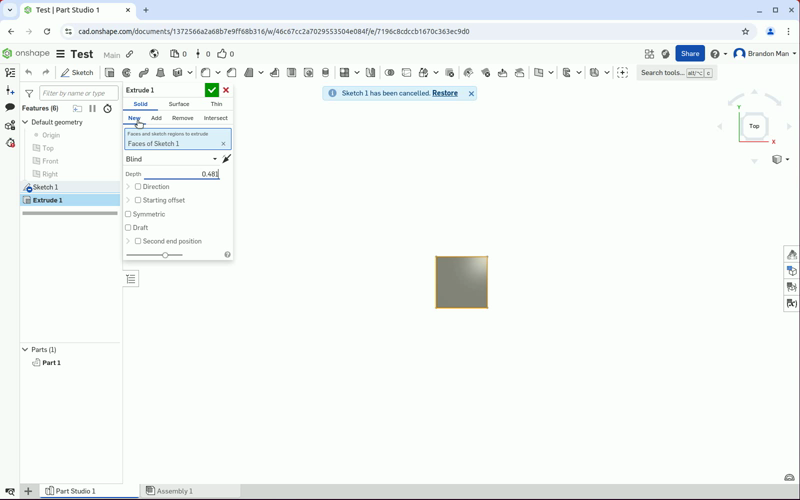
key(enter)
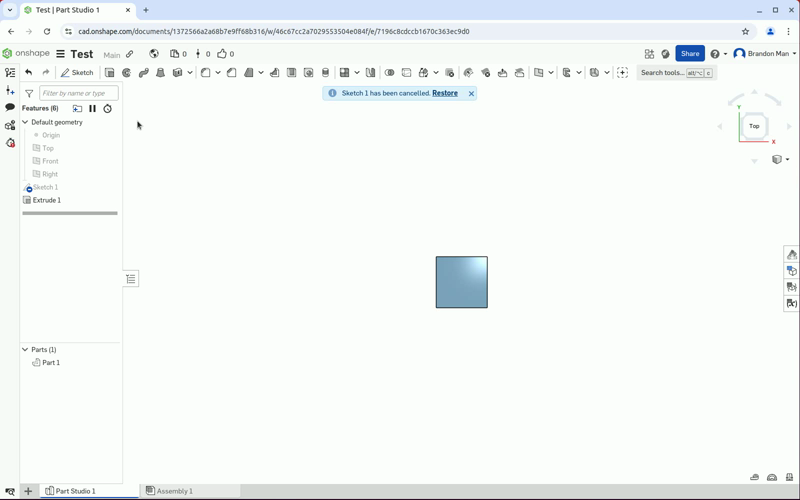
key(shift+h)
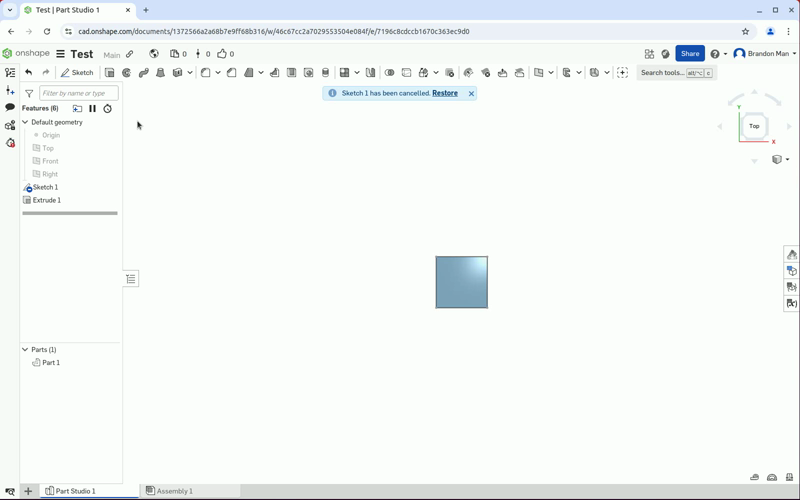
key(shift+h)
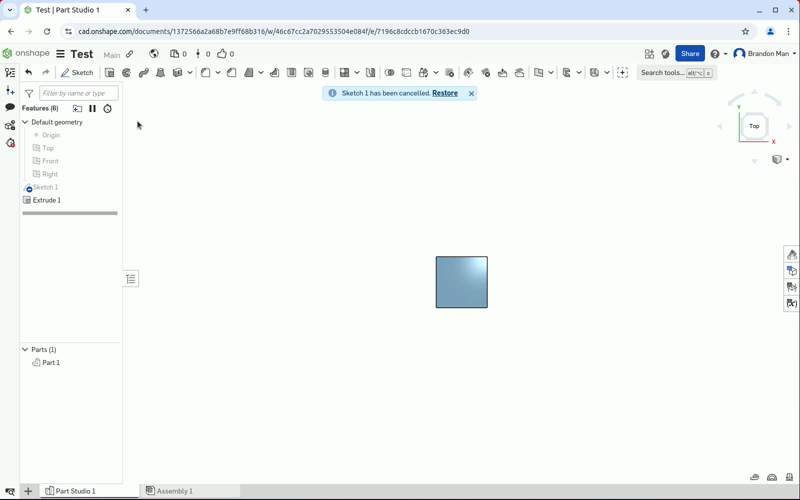
mouse_move(73, 189)
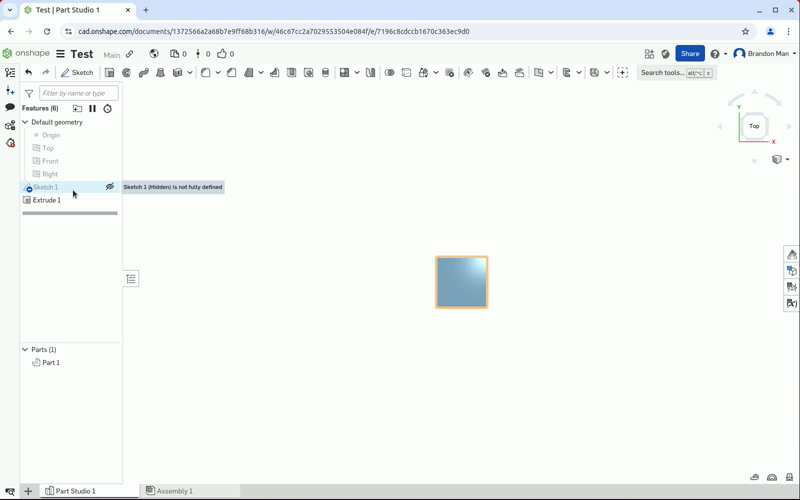
click(73, 189)
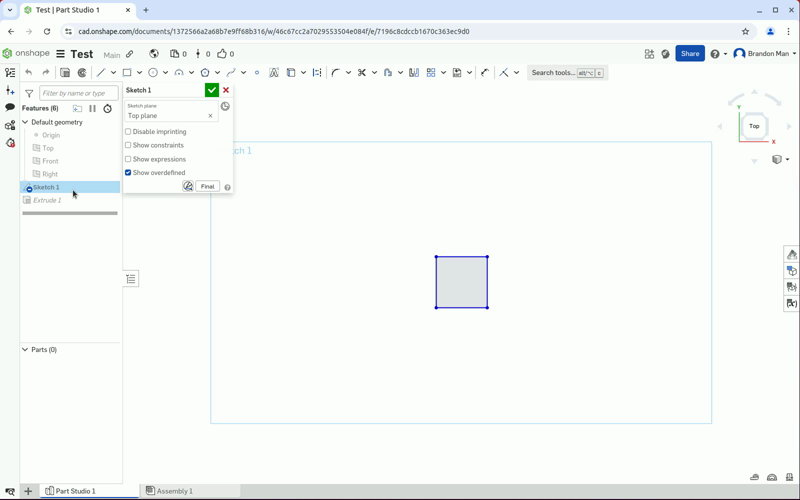
mouse_move(229, 92)
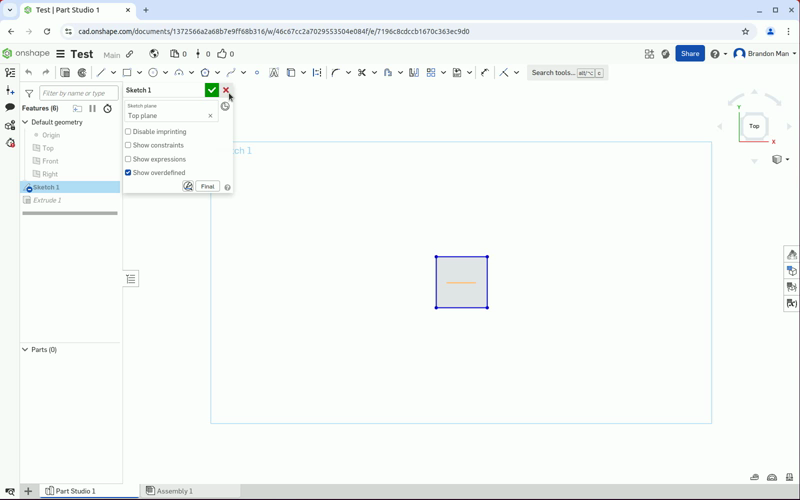
click(229, 92)
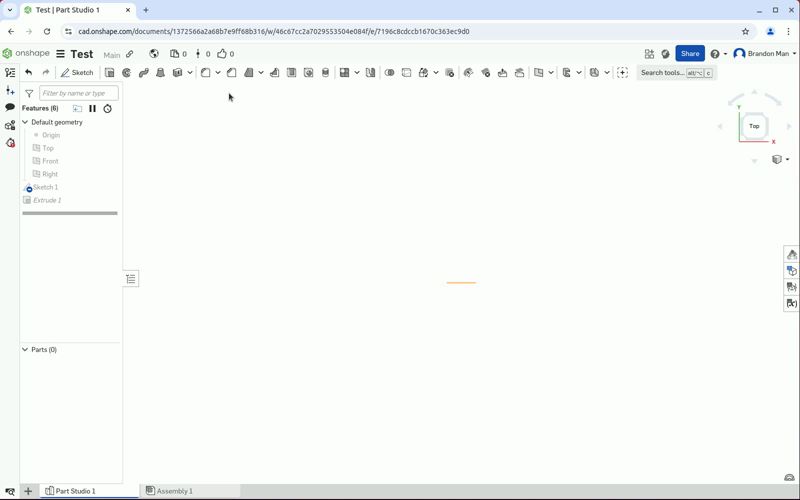
mouse_move(541, 75)
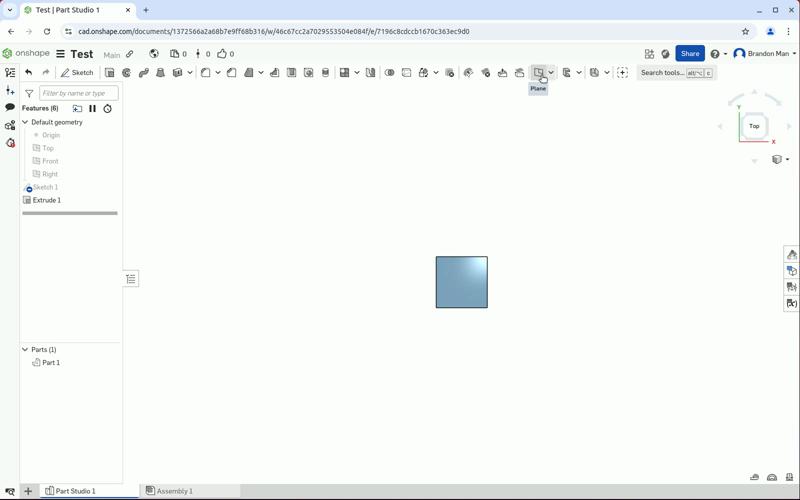
click(541, 75)
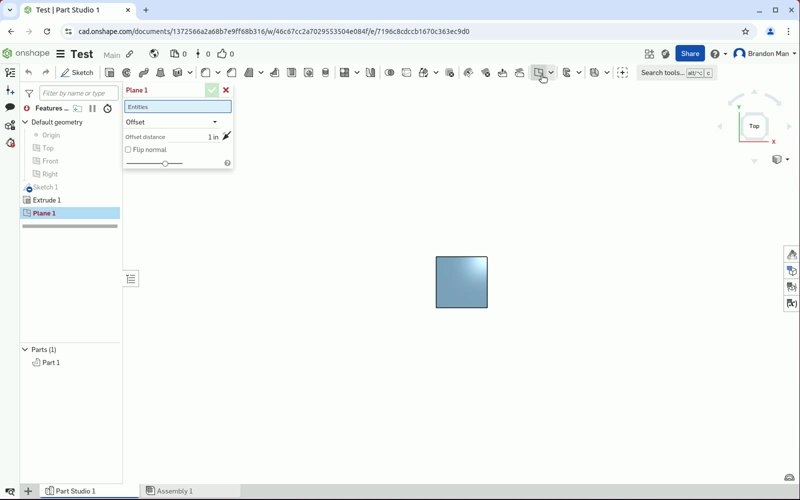
mouse_move(73, 150)
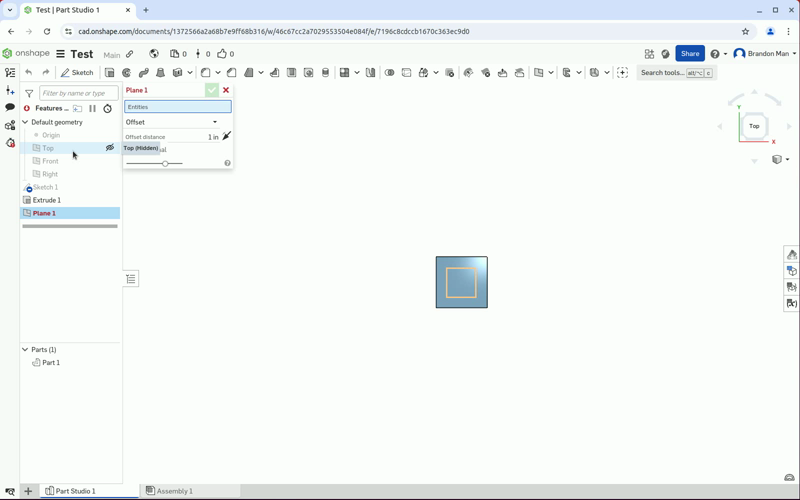
click(73, 150)
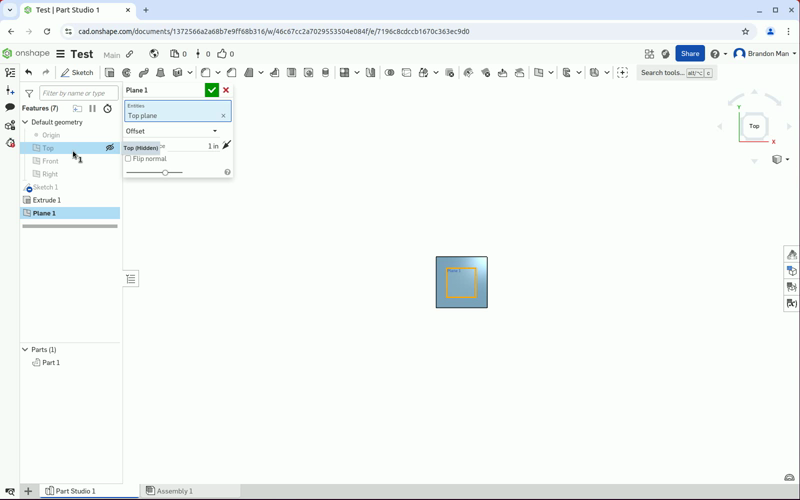
key(tab, 2)
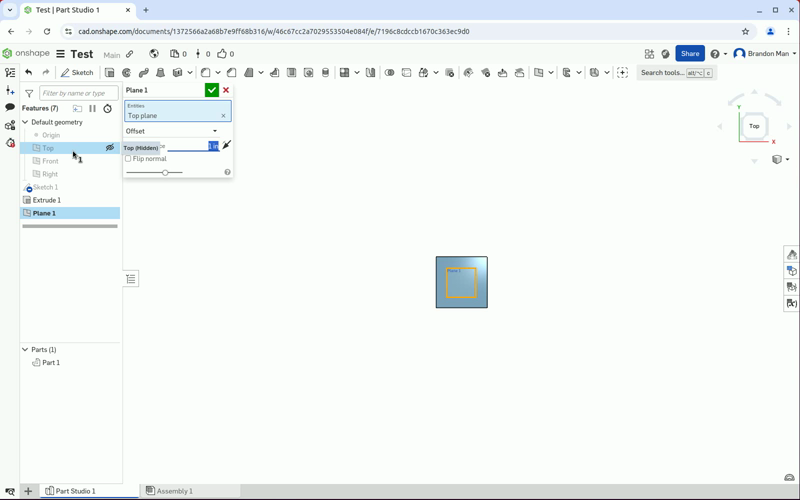
text(0.493)
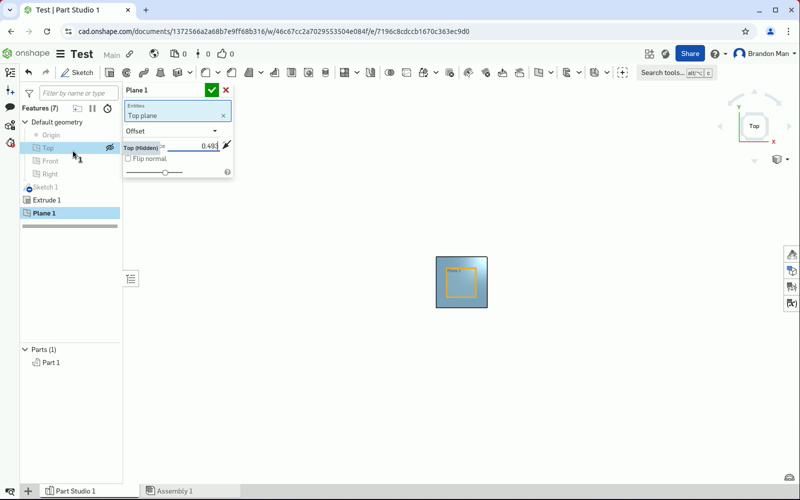
key(enter, 2)
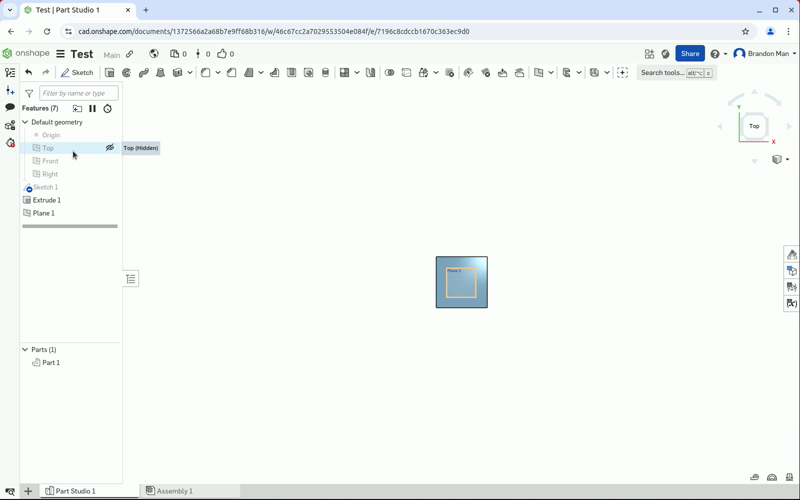
key(shift+s)
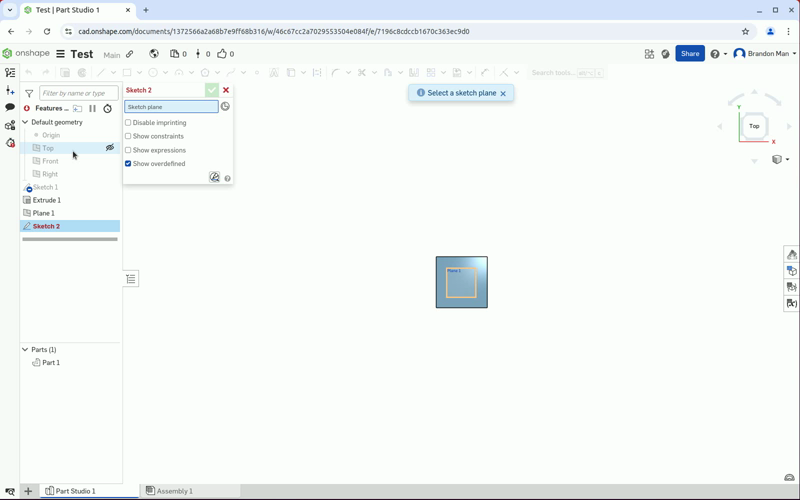
mouse_move(73, 215)
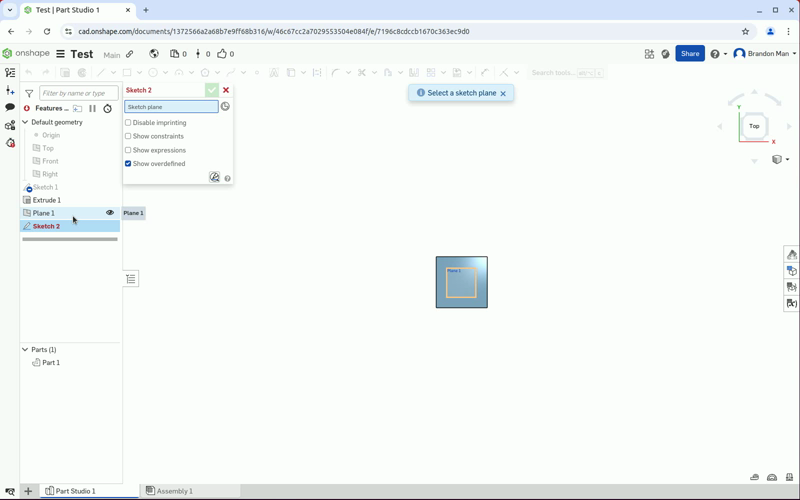
click(73, 215)
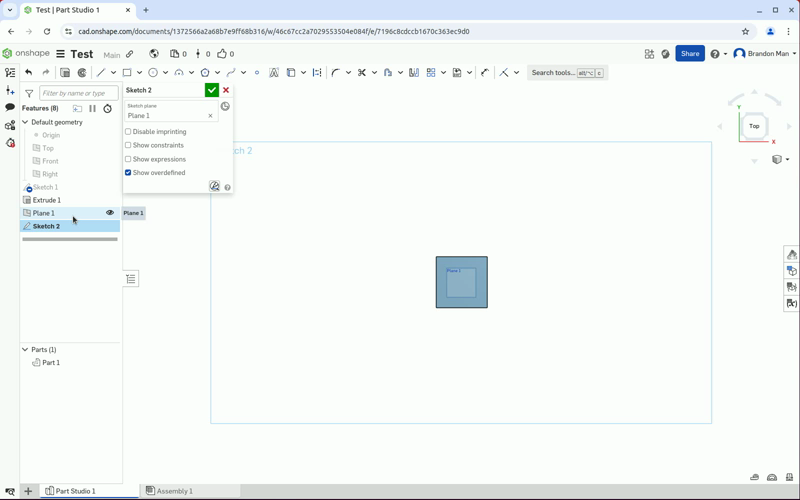
mouse_move(73, 352)
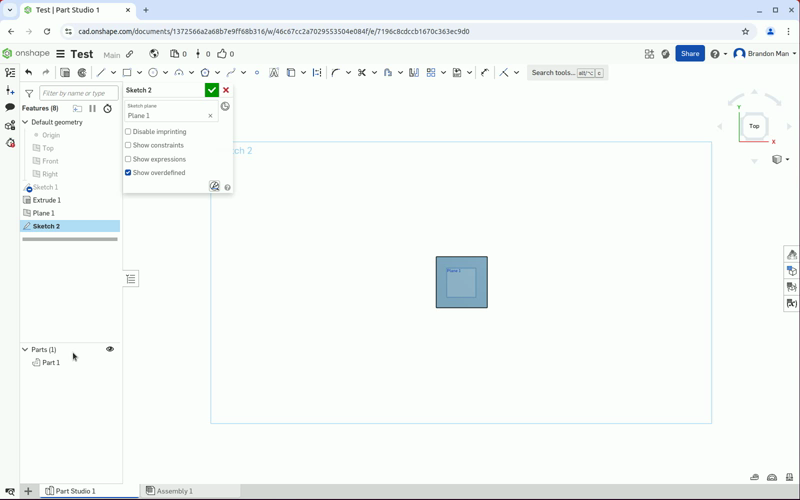
key(y)
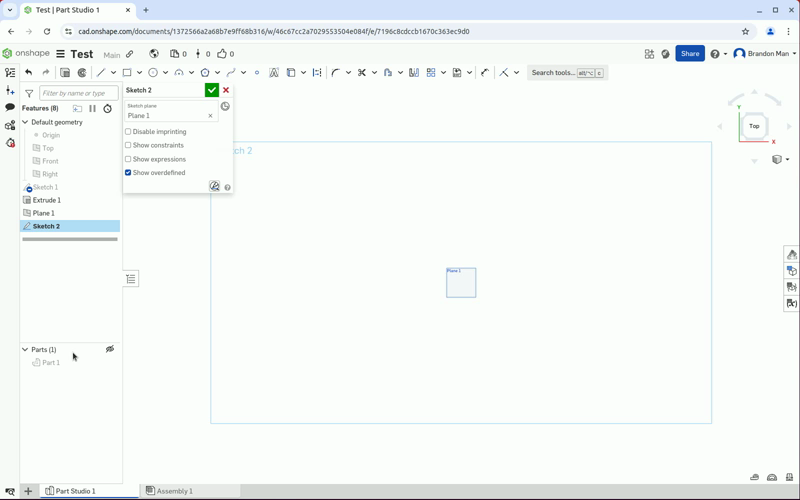
key(c)
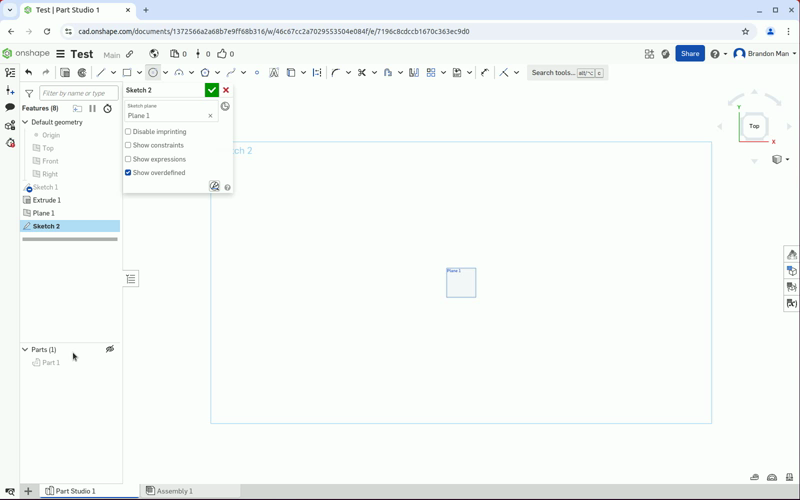
key_down(shift)
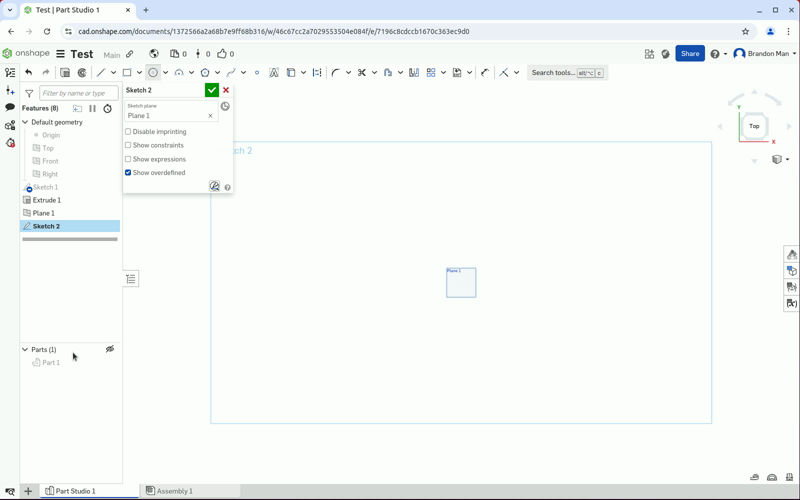
mouse_move(461, 282)
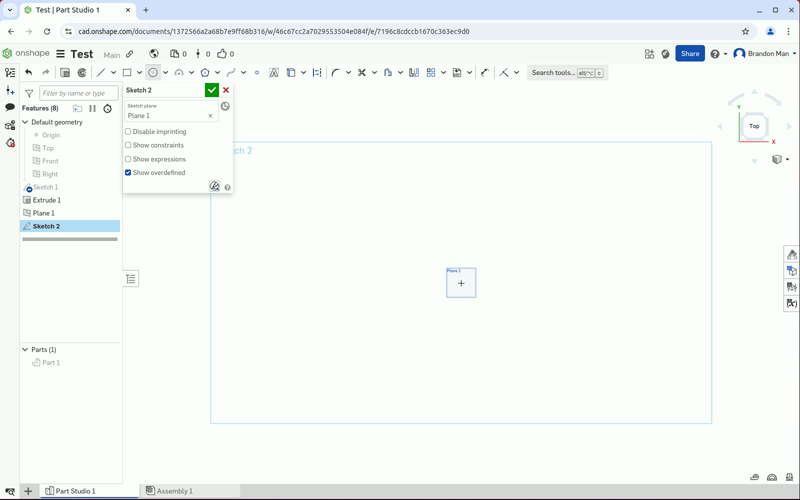
click(461, 282)
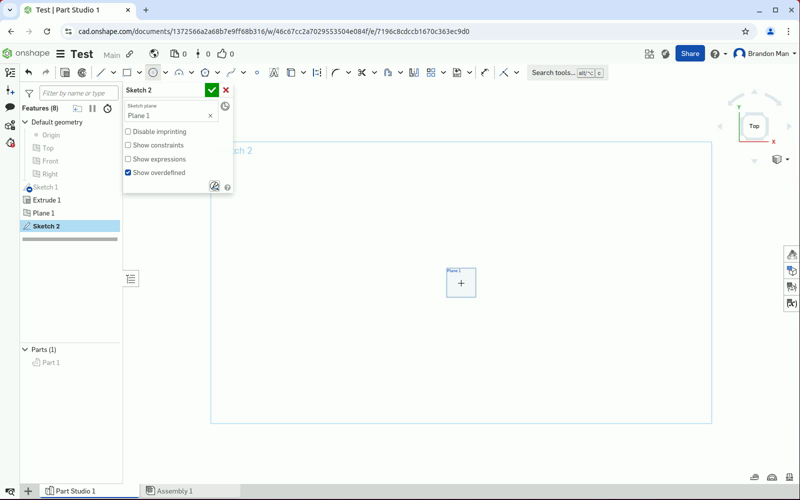
key_up(shift)
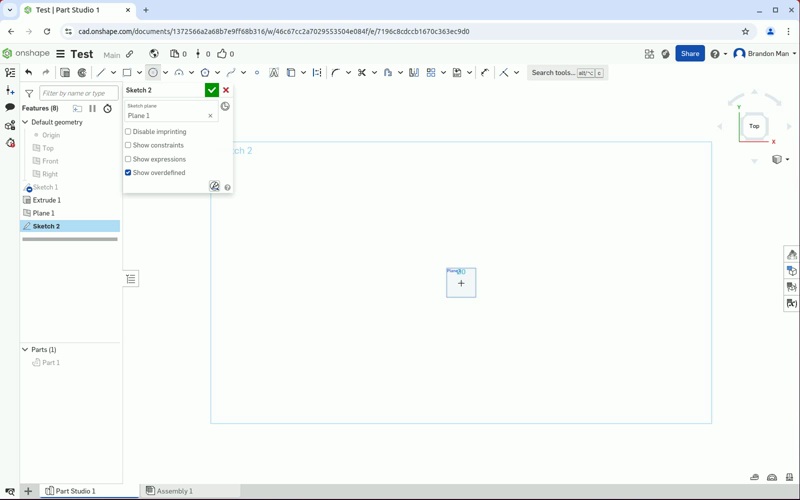
mouse_move(477, 282)
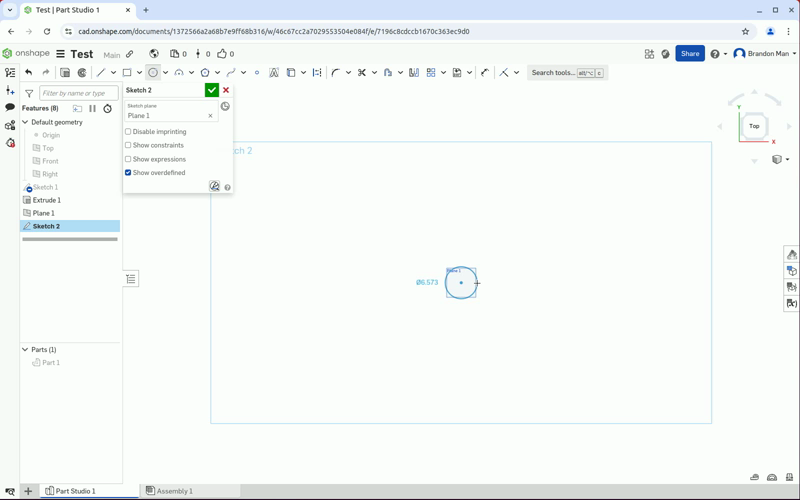
click(477, 282)
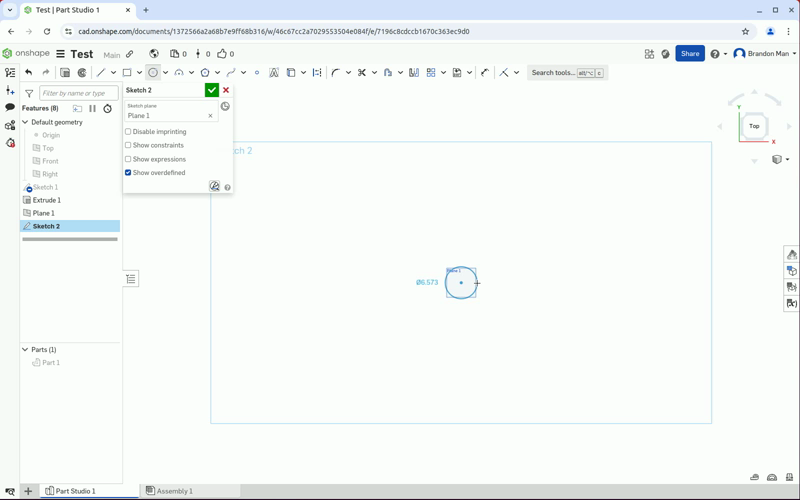
key(esc)
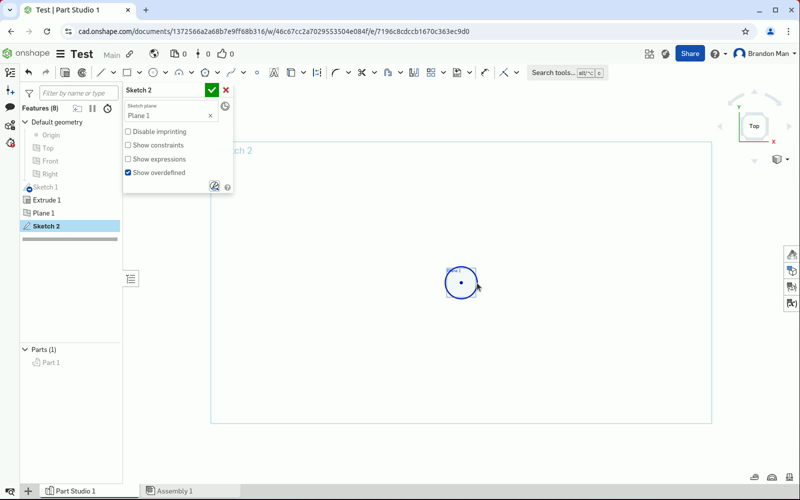
mouse_move(450, 275)
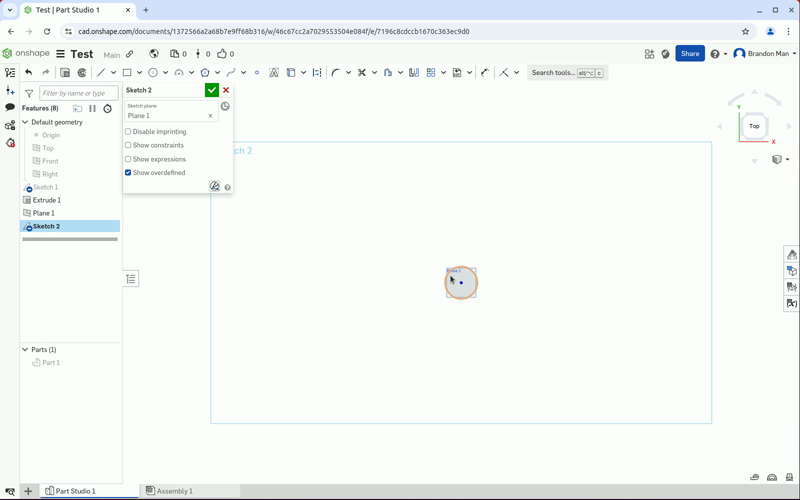
scroll(6)
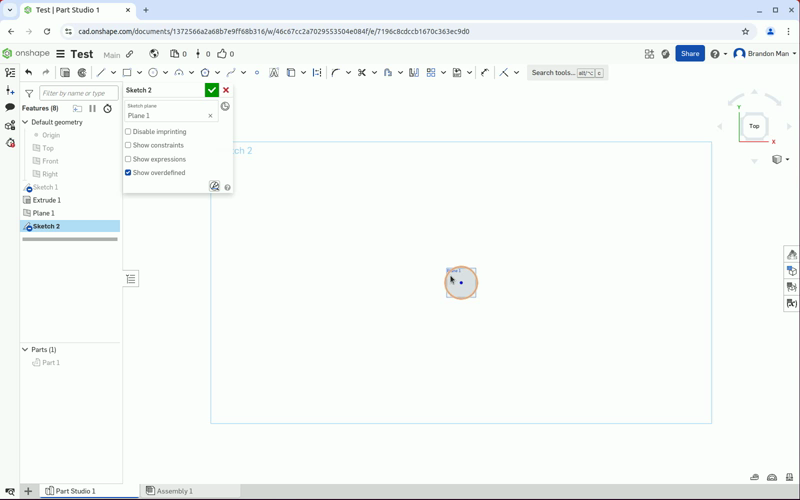
scroll(6)
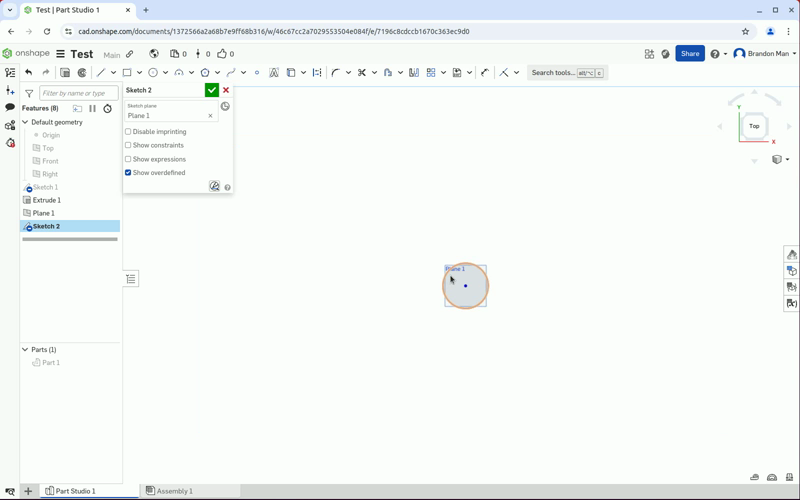
scroll(6)
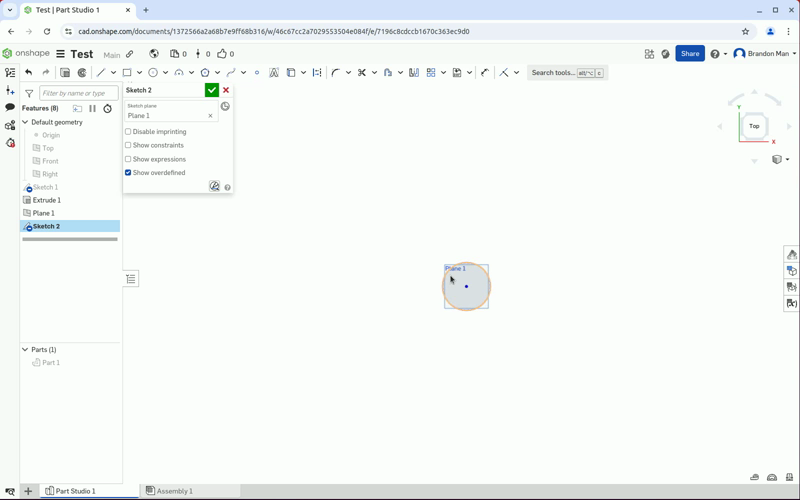
scroll(6)
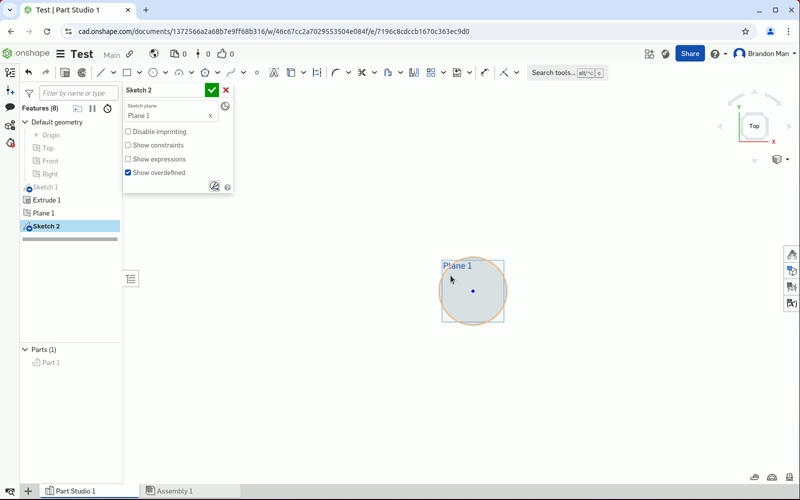
scroll(6)
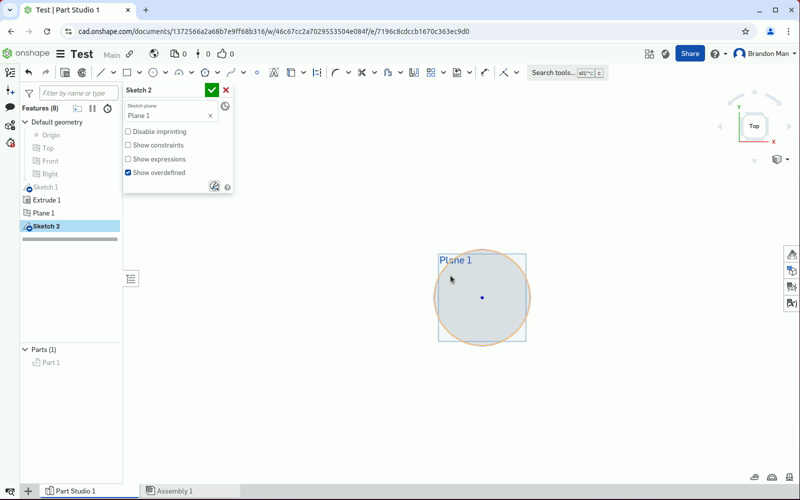
scroll(6)
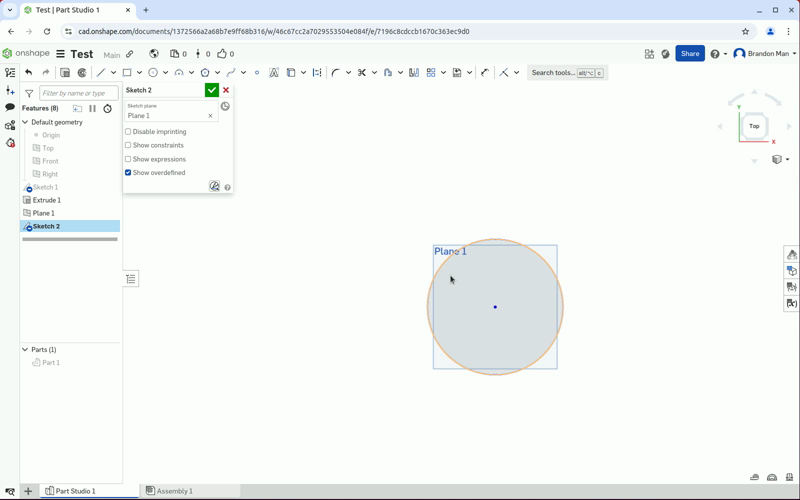
scroll(6)
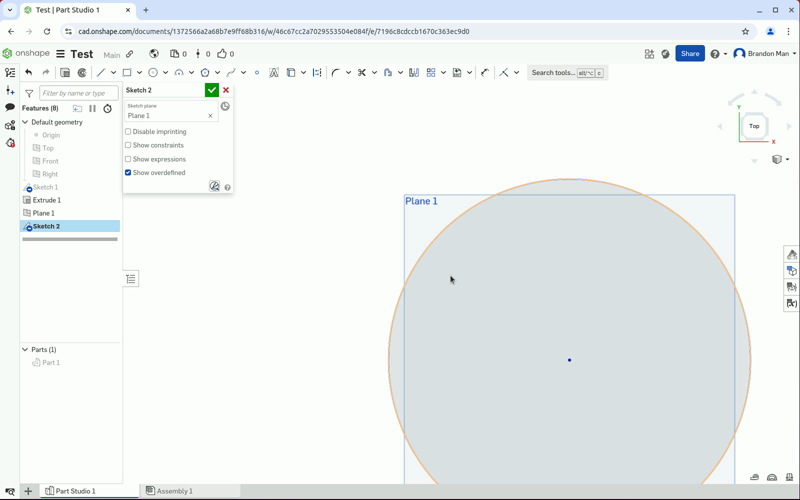
click(450, 275)
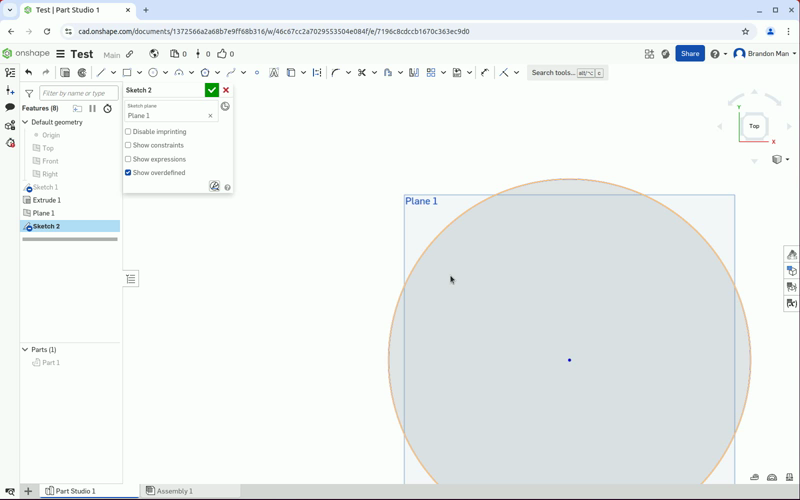
scroll(-6)
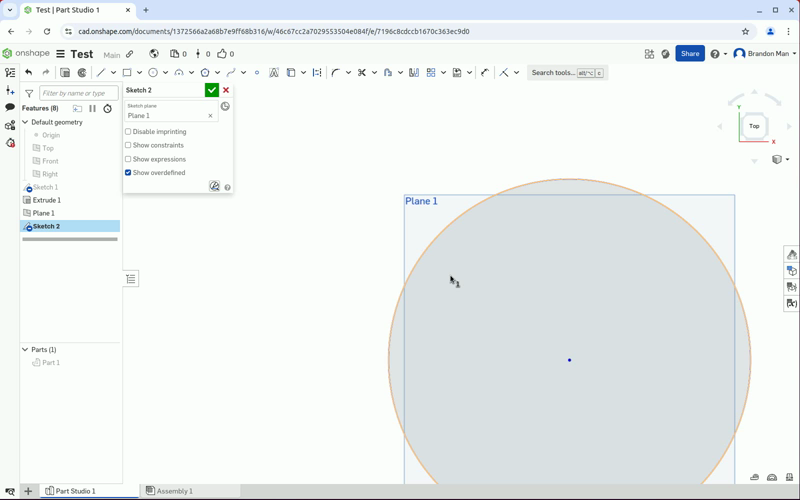
scroll(-6)
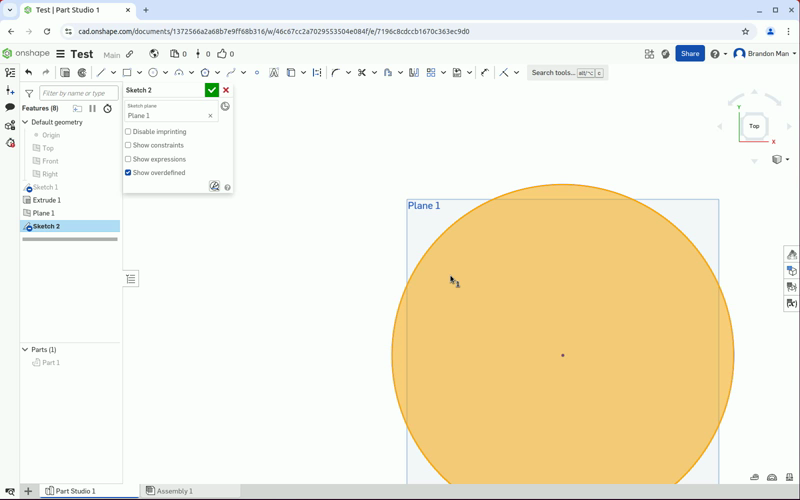
scroll(-6)
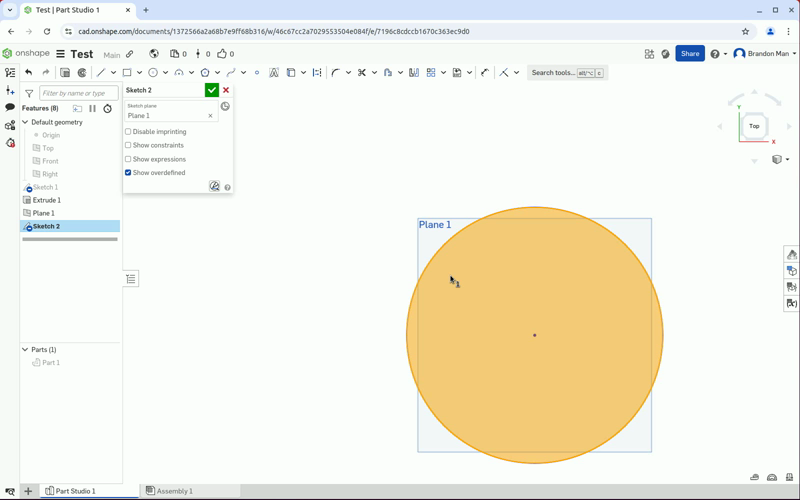
scroll(-6)
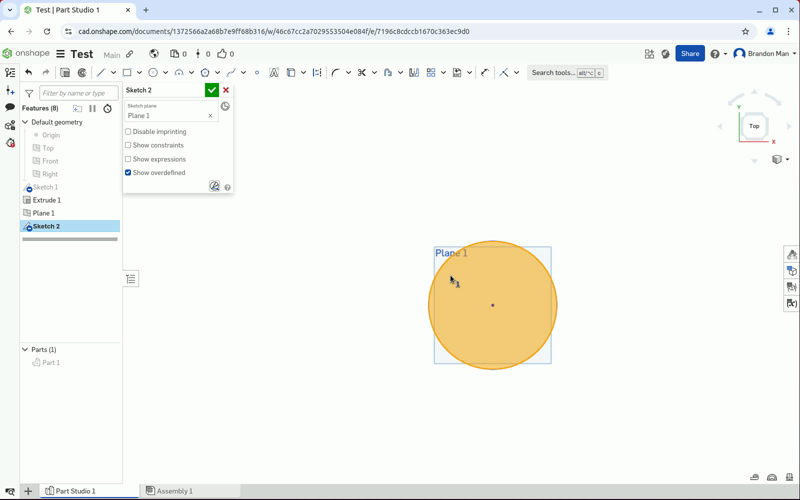
scroll(-6)
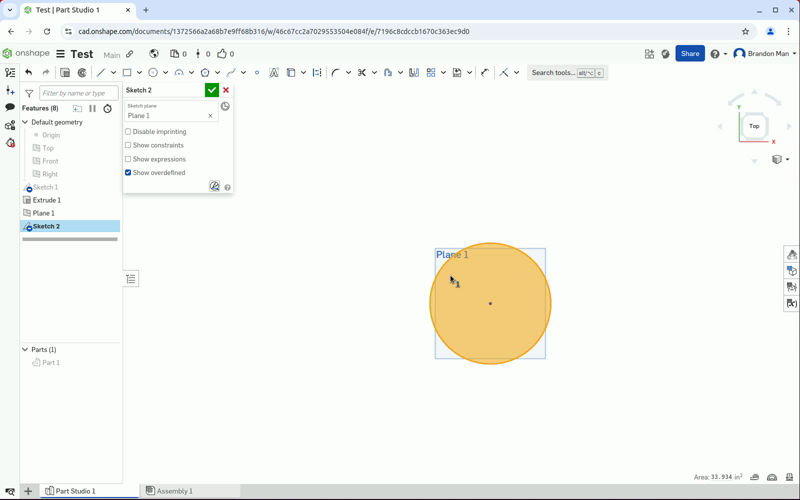
scroll(-6)
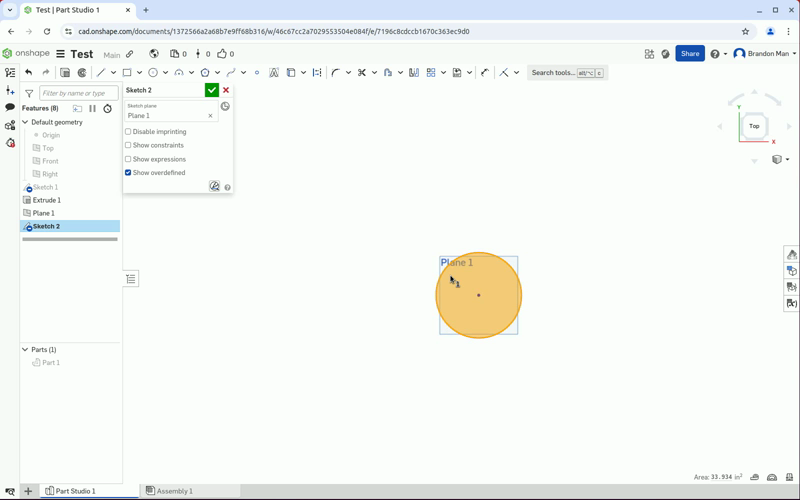
scroll(-6)
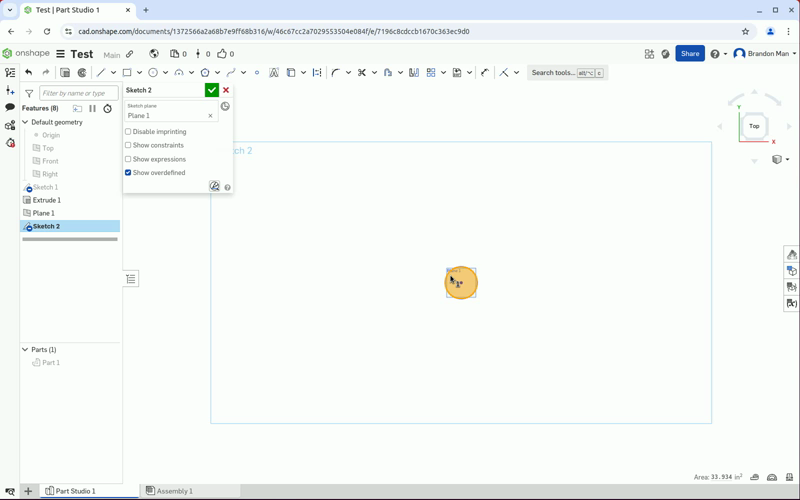
mouse_move(73, 352)
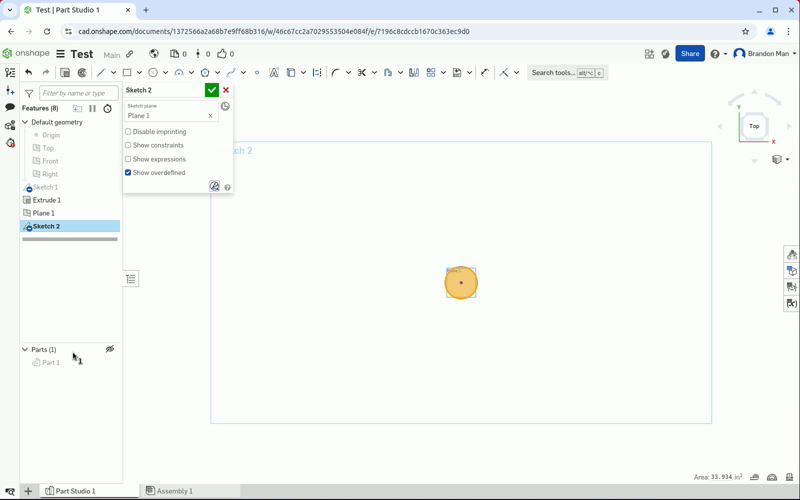
key(shift+y)
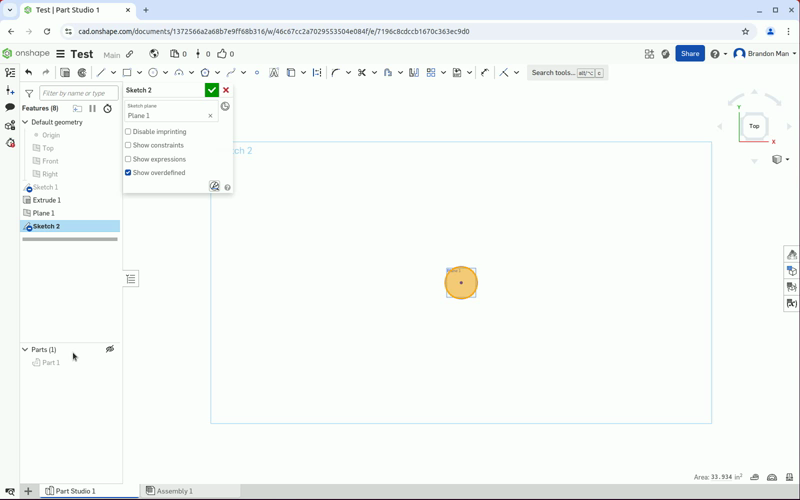
key(shift+e)
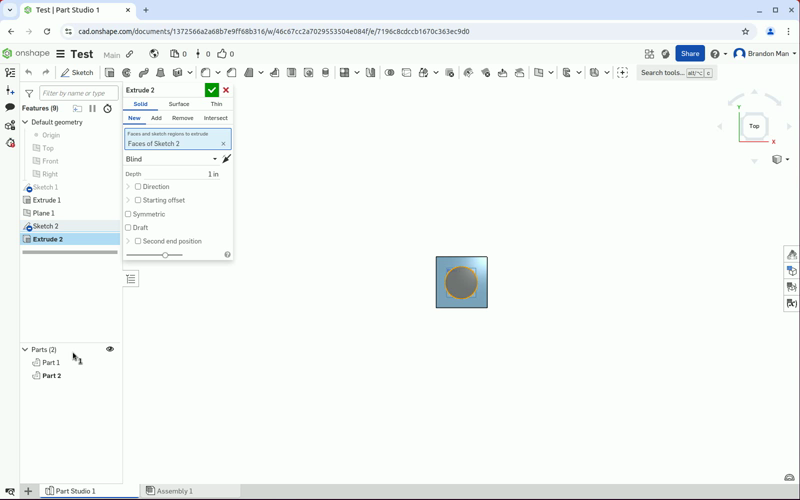
mouse_move(143, 106)
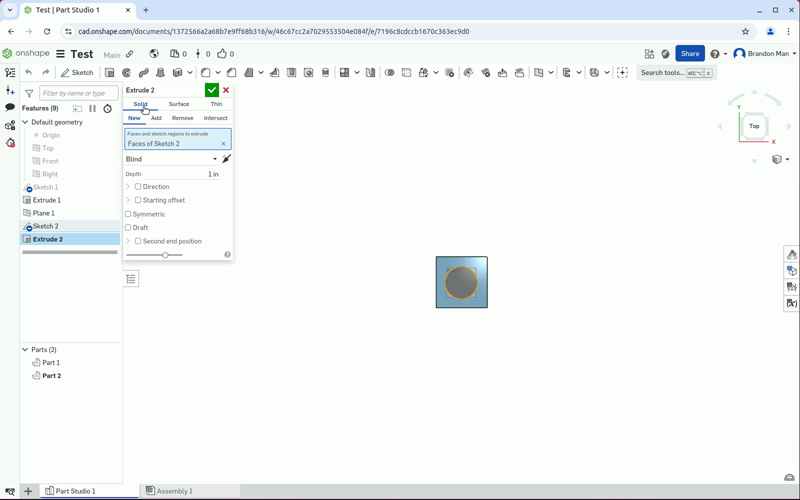
click(143, 106)
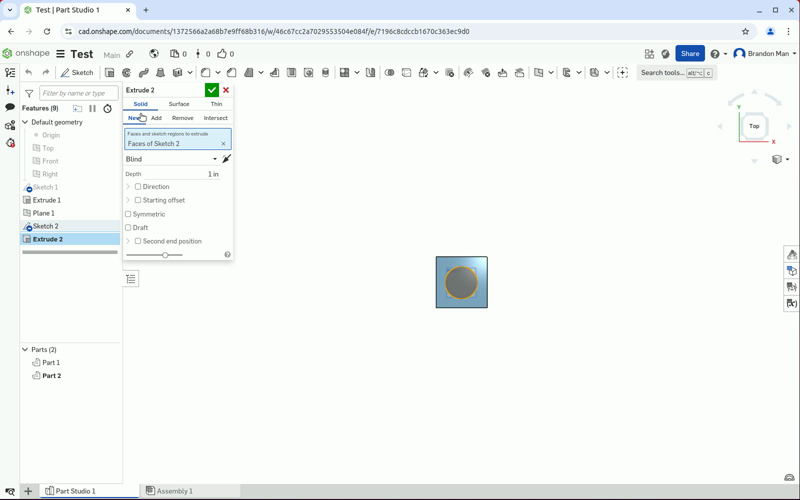
mouse_move(137, 120)
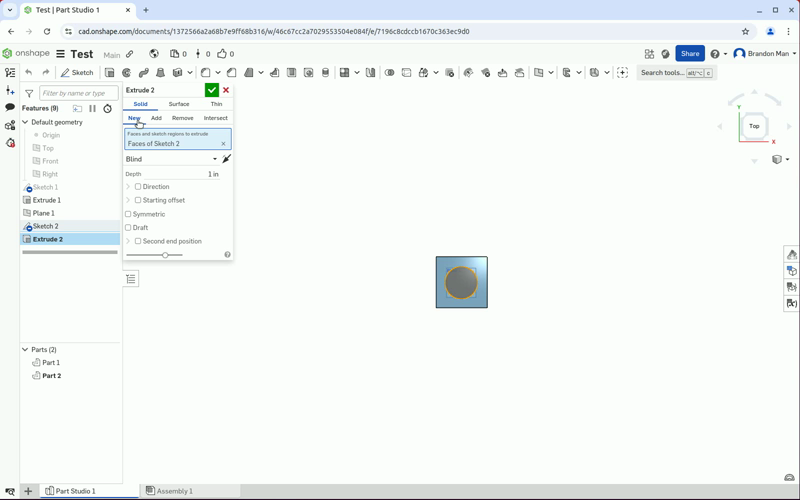
click(137, 120)
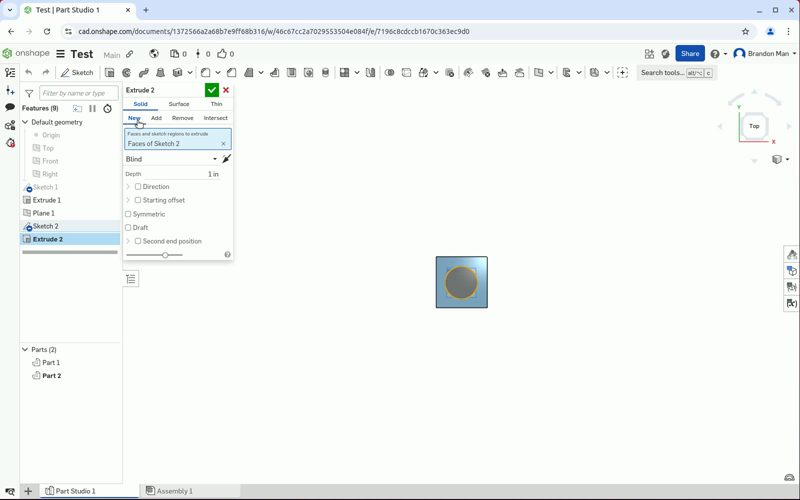
key(tab, 4)
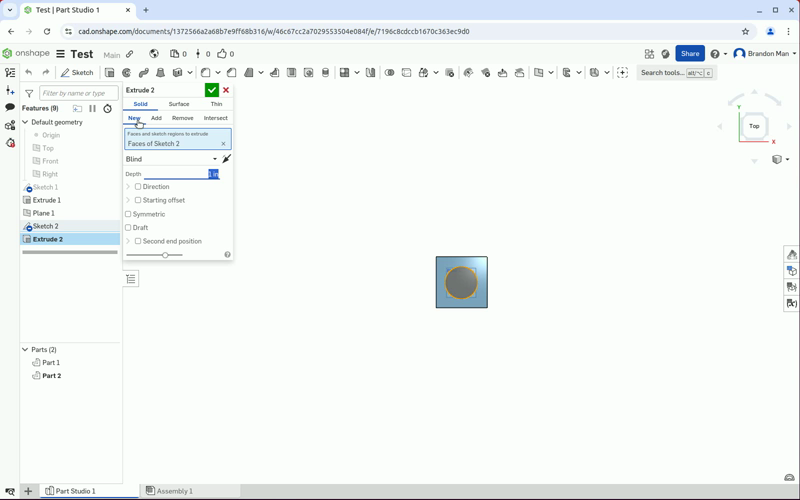
text(0.241)
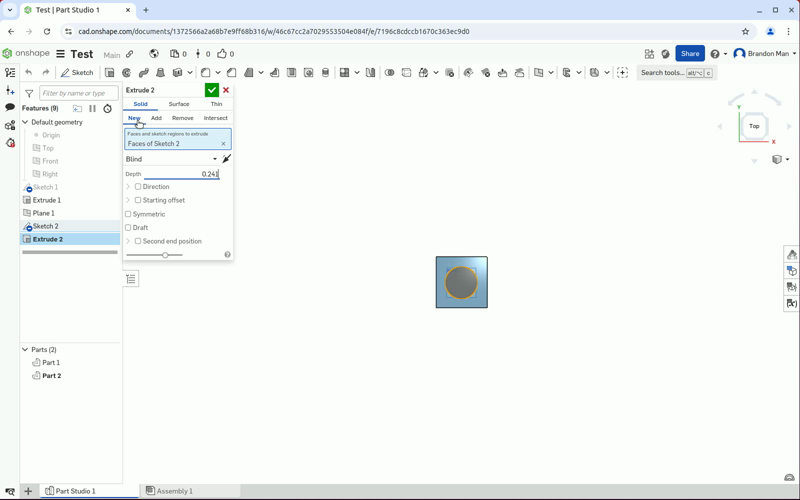
key(enter)
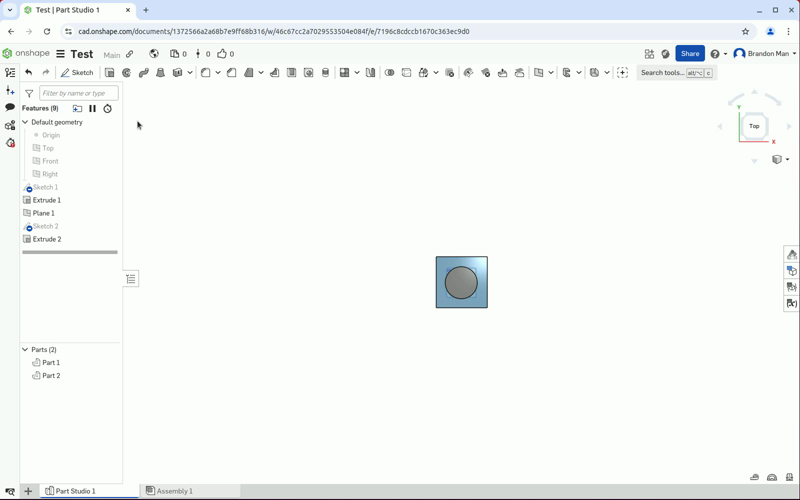
key(shift+h)
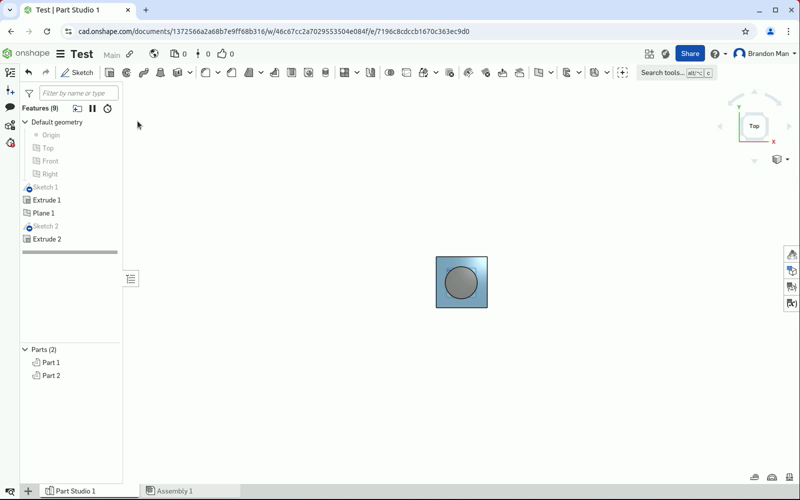
key(shift+h)
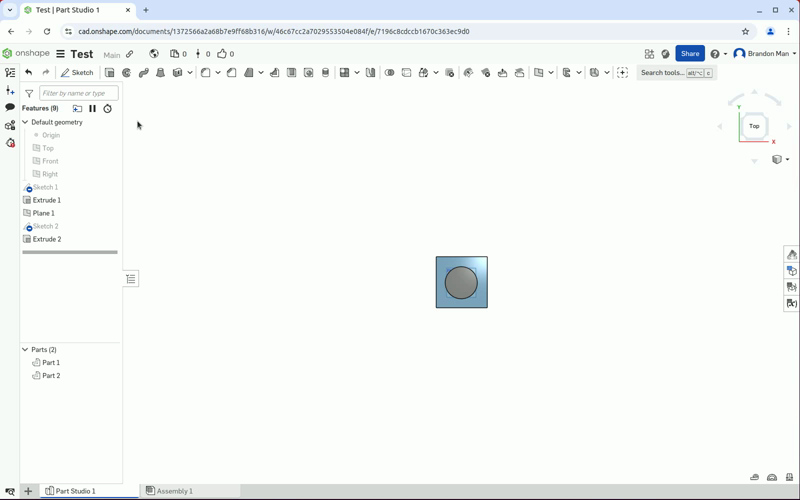
mouse_move(73, 189)
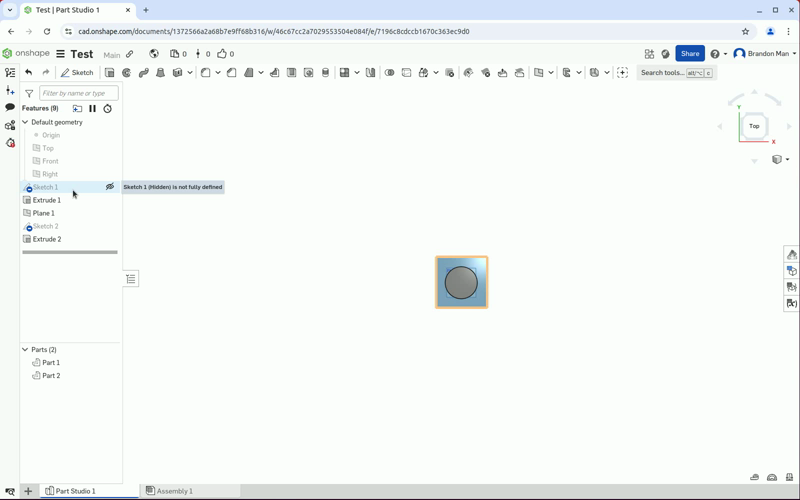
click(73, 189)
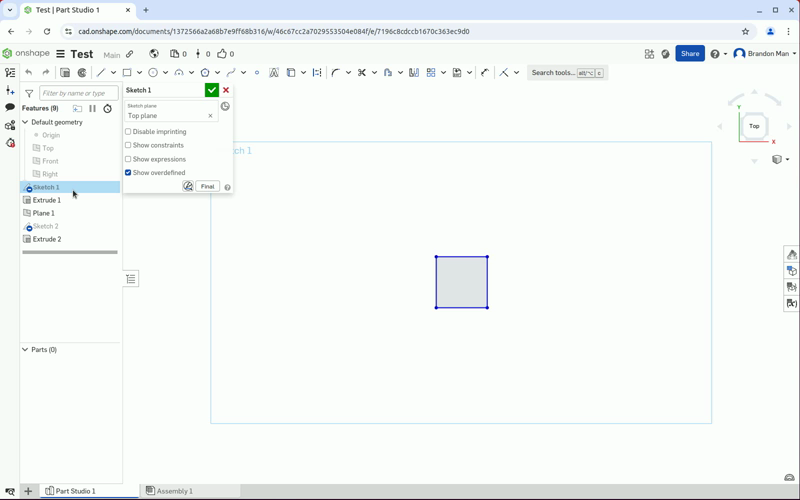
mouse_move(229, 92)
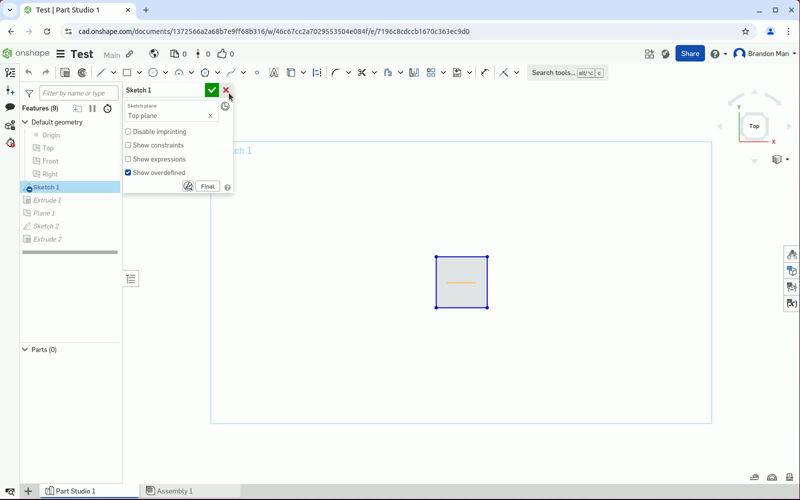
click(229, 92)
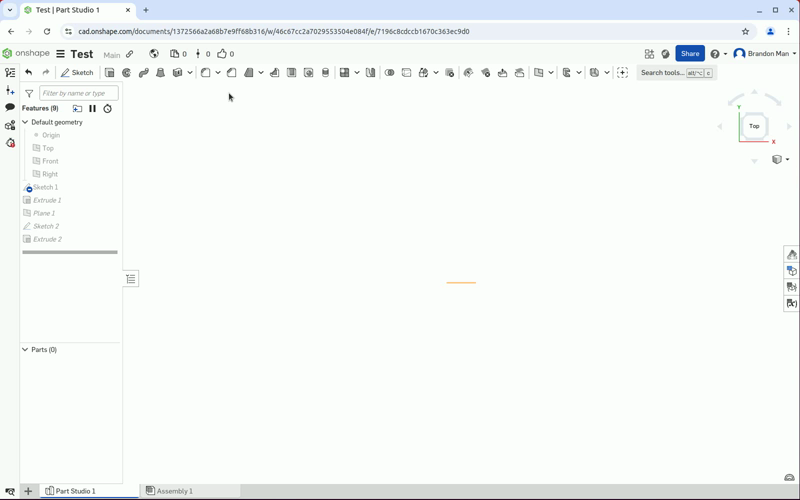
mouse_move(541, 75)
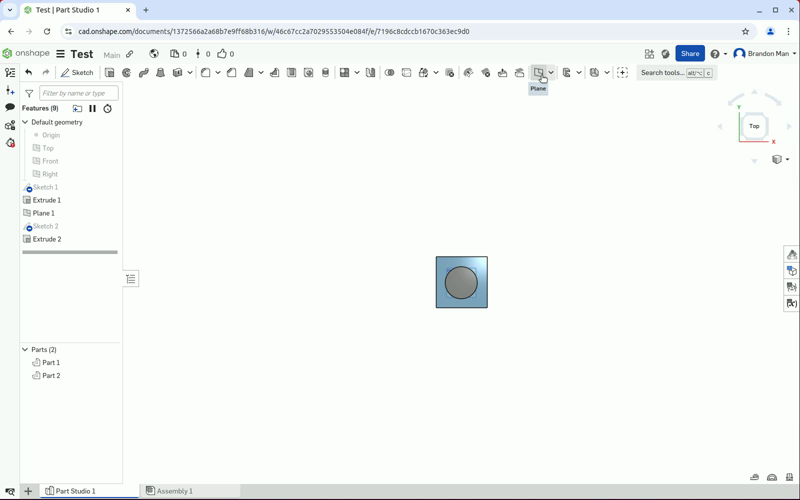
click(541, 75)
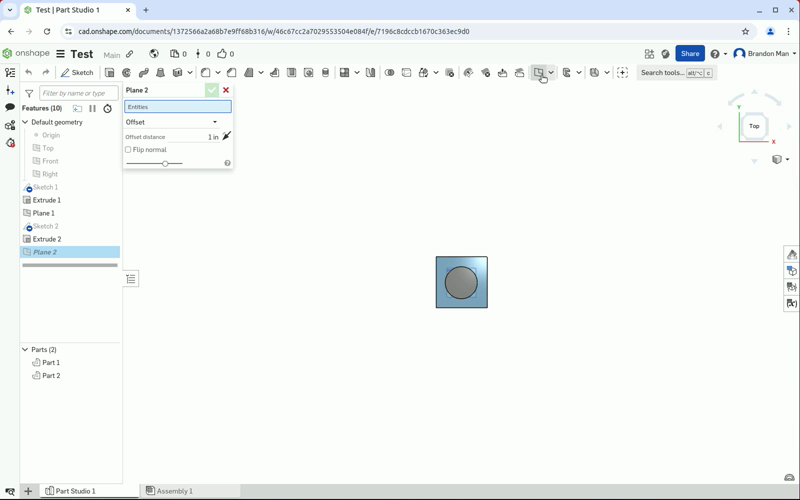
mouse_move(73, 150)
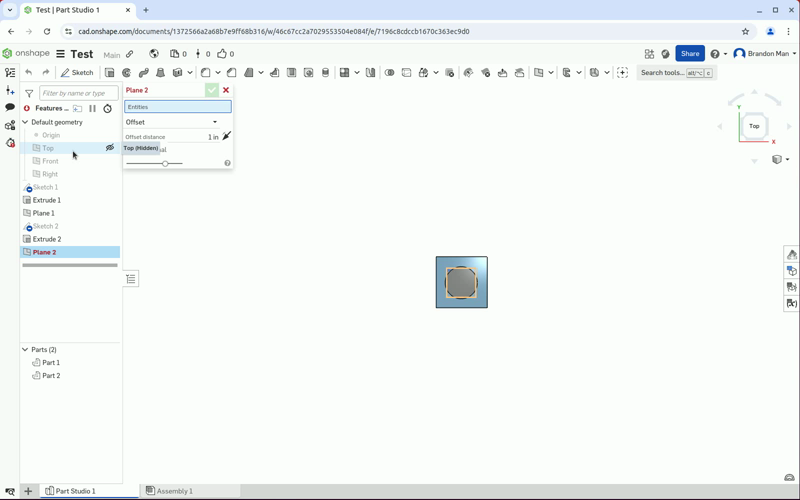
click(73, 150)
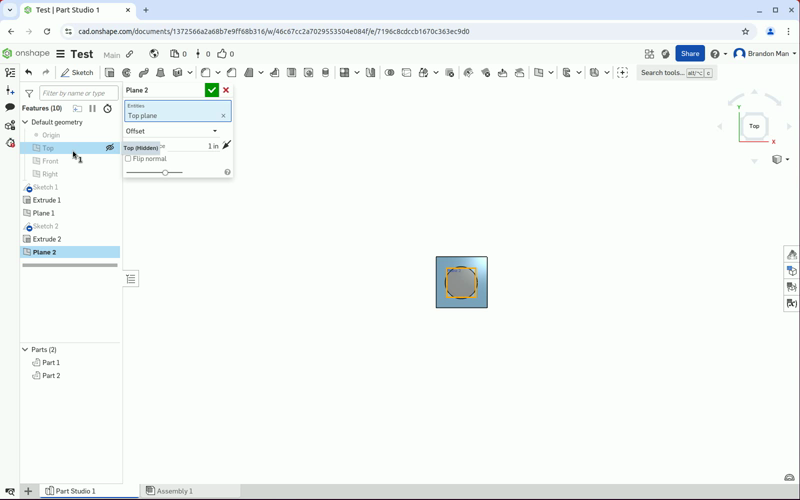
key(tab, 2)
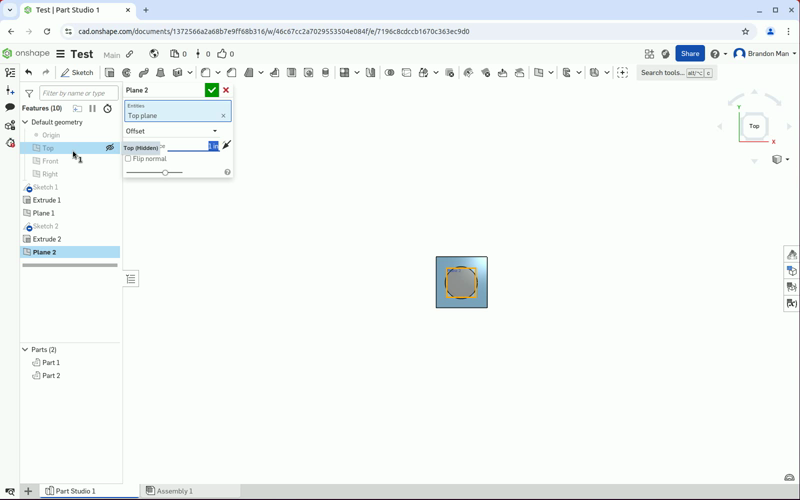
text(0.709)
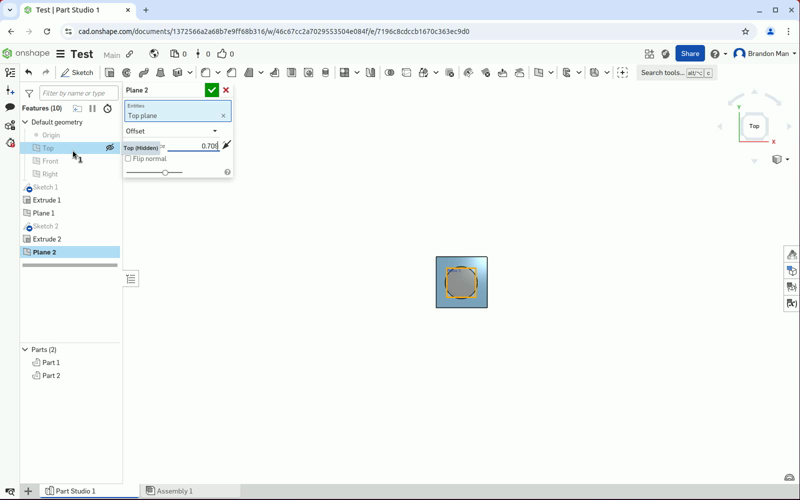
key(enter, 2)
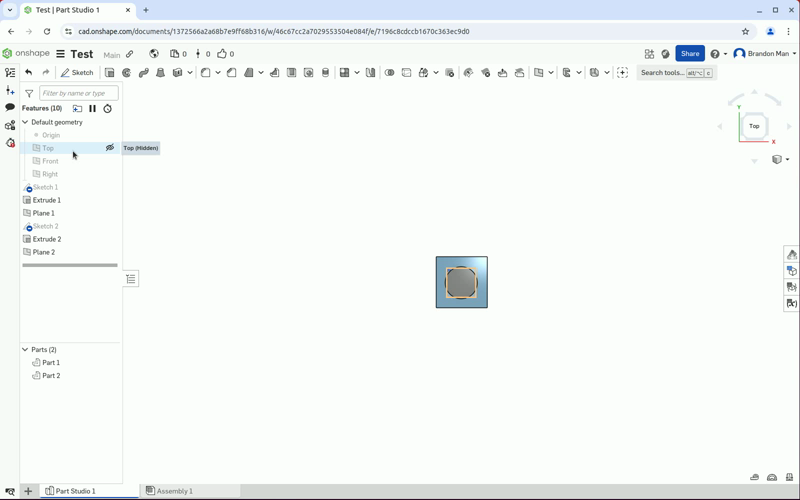
key(shift+s)
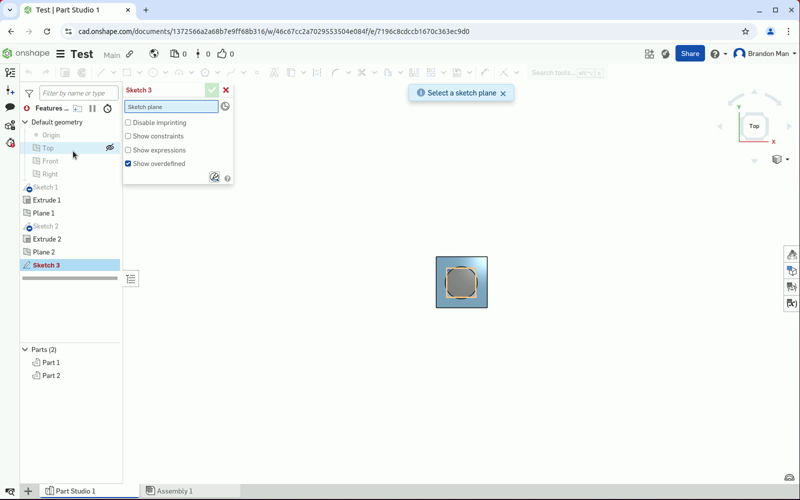
mouse_move(73, 254)
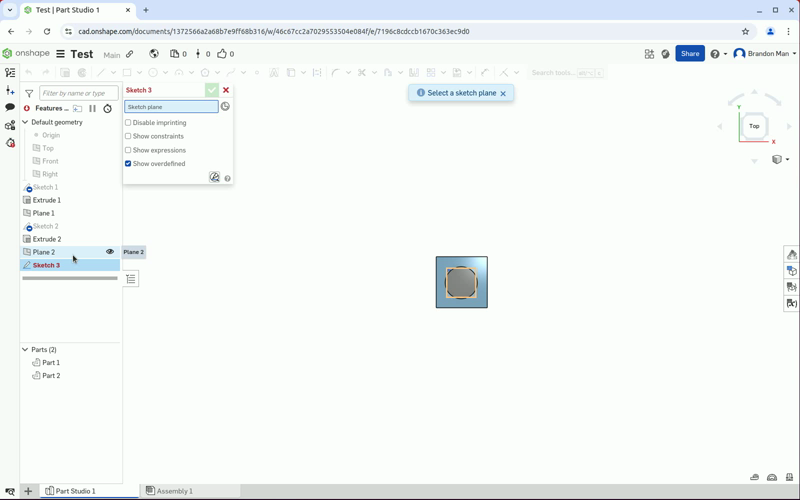
click(73, 254)
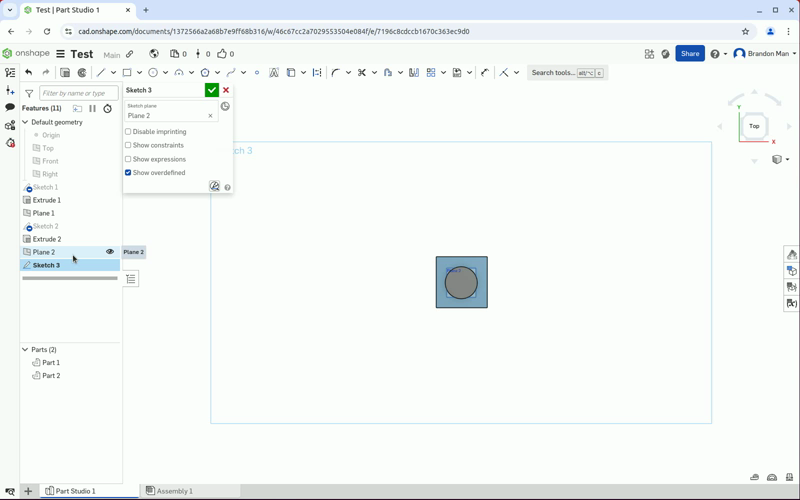
mouse_move(73, 352)
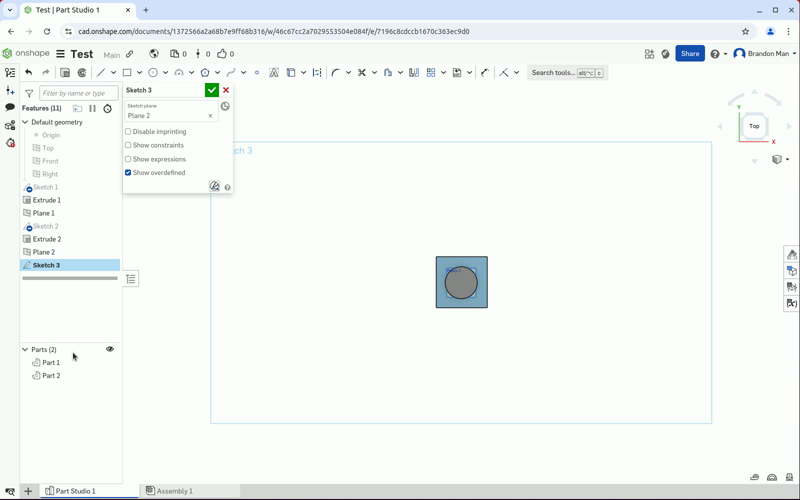
key(y)
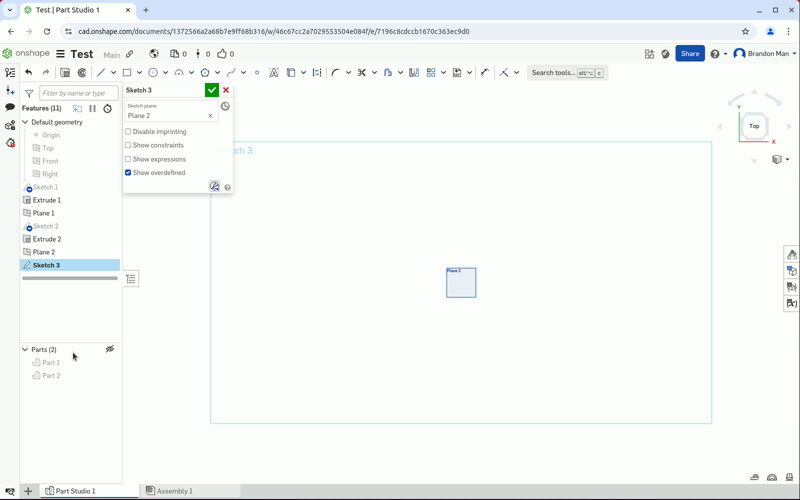
key(l)
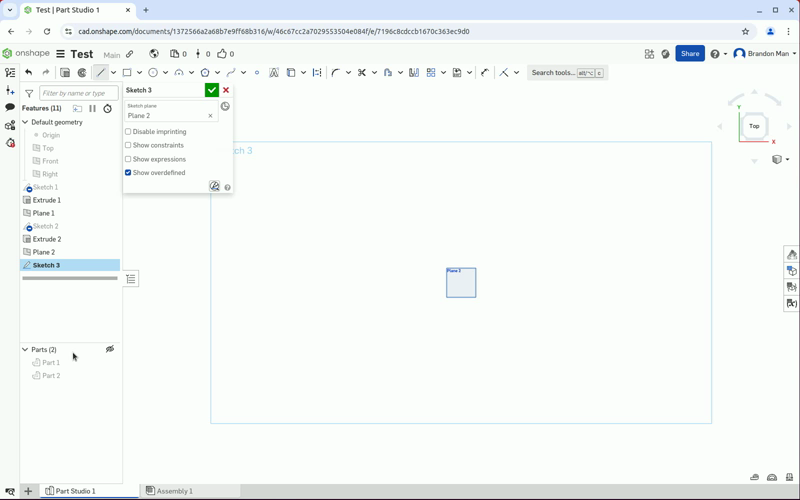
key_down(shift)
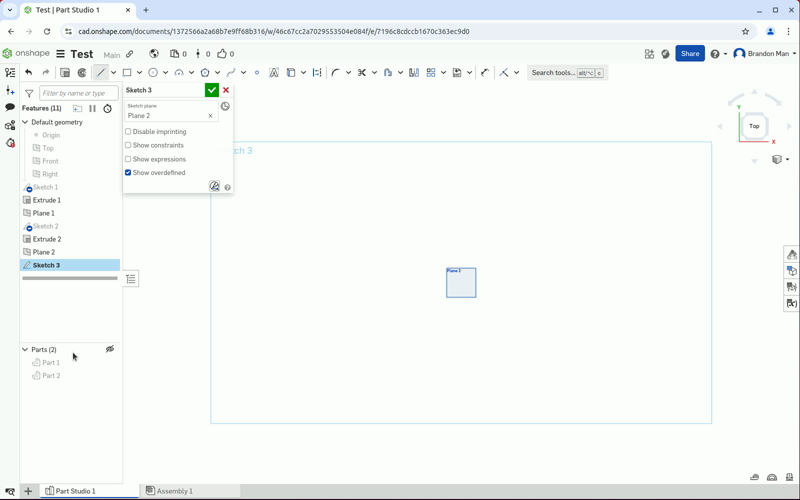
mouse_move(445, 285)
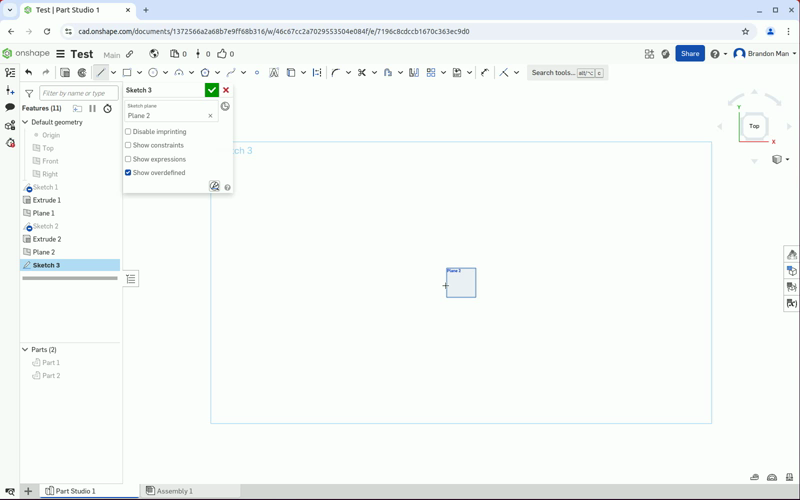
click(445, 285)
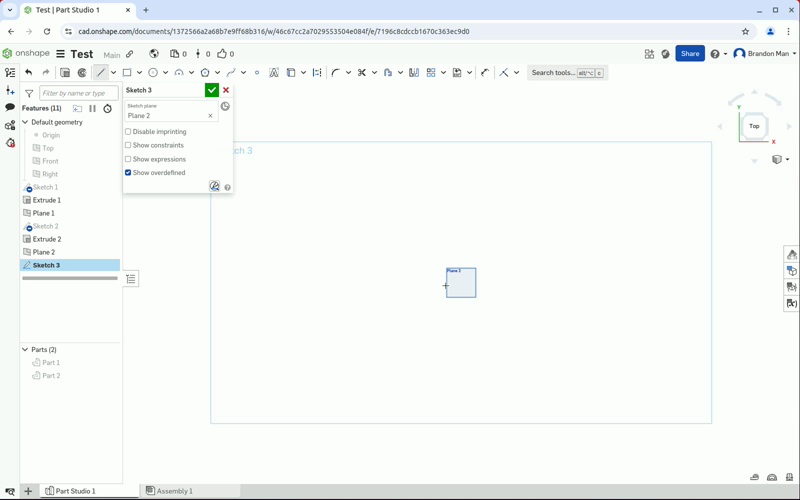
key_up(shift)
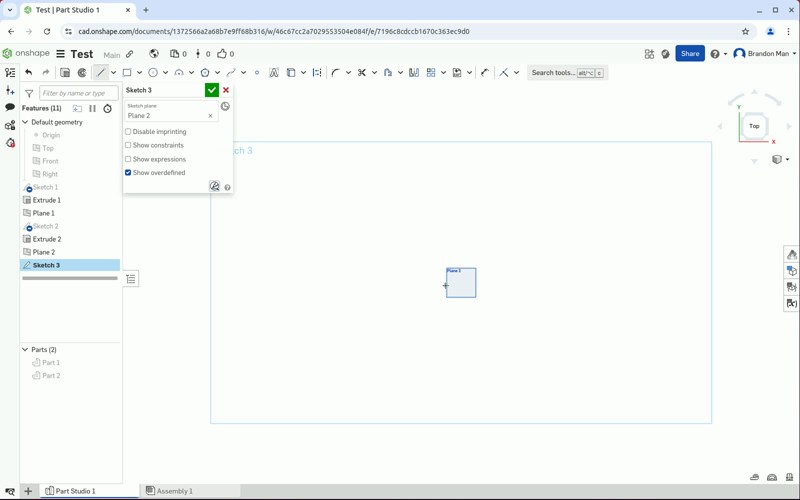
key_down(shift)
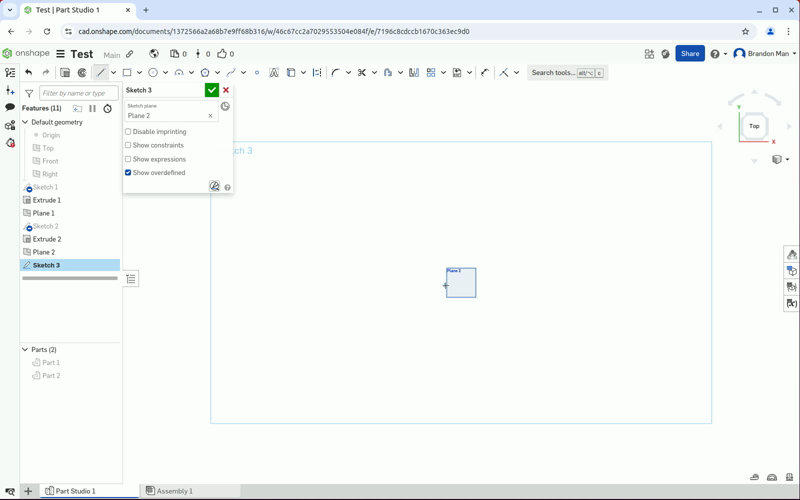
mouse_move(475, 285)
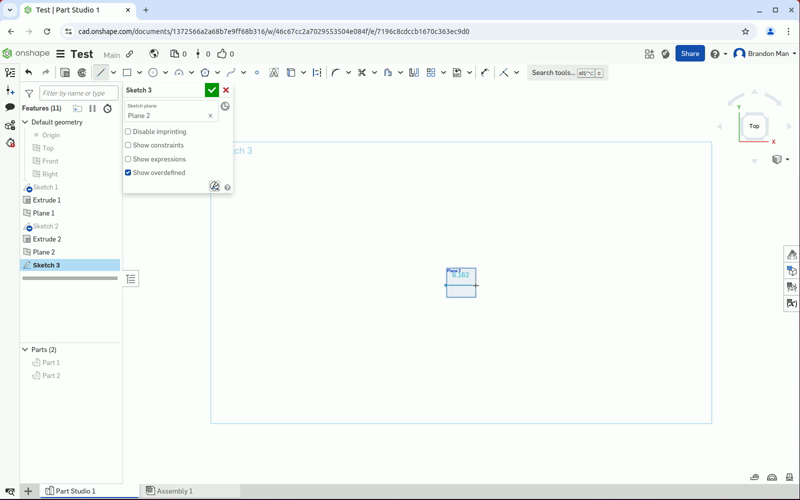
mouse_move(475, 285)
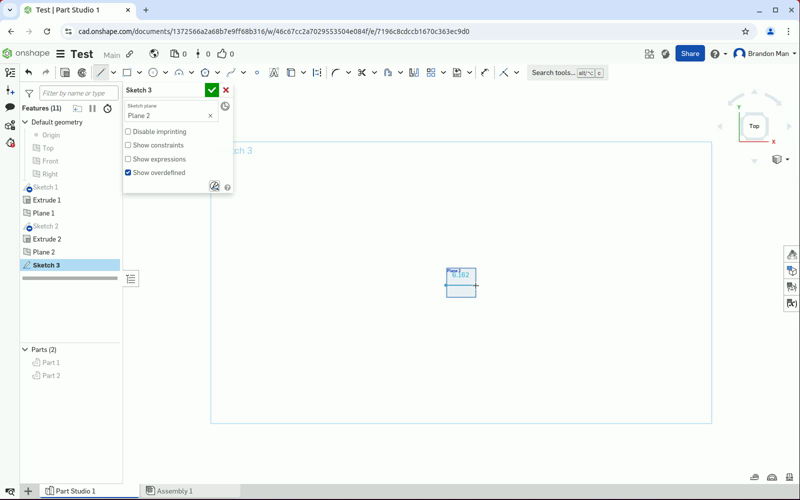
click(475, 285)
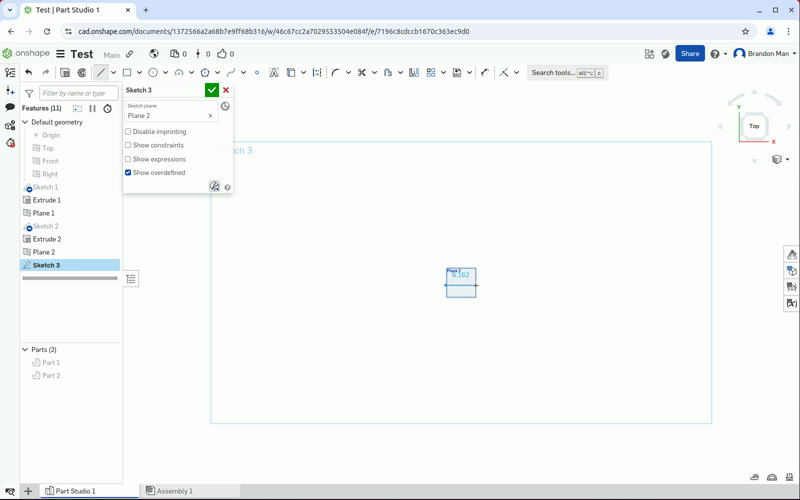
key_up(shift)
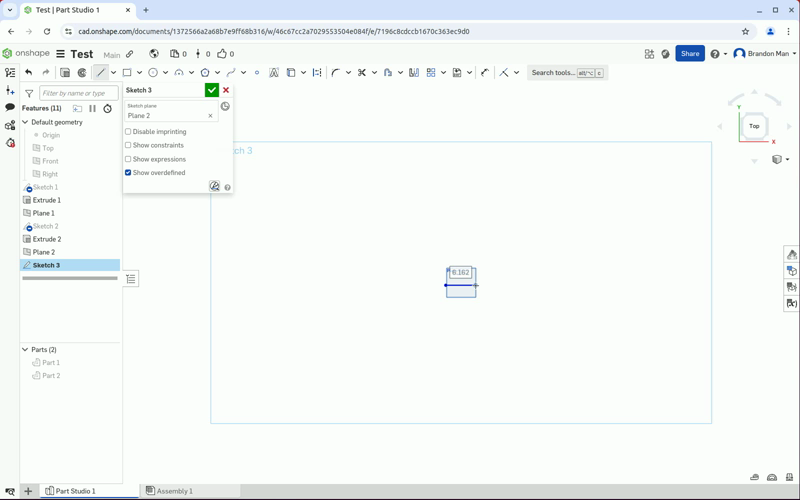
key_down(shift)
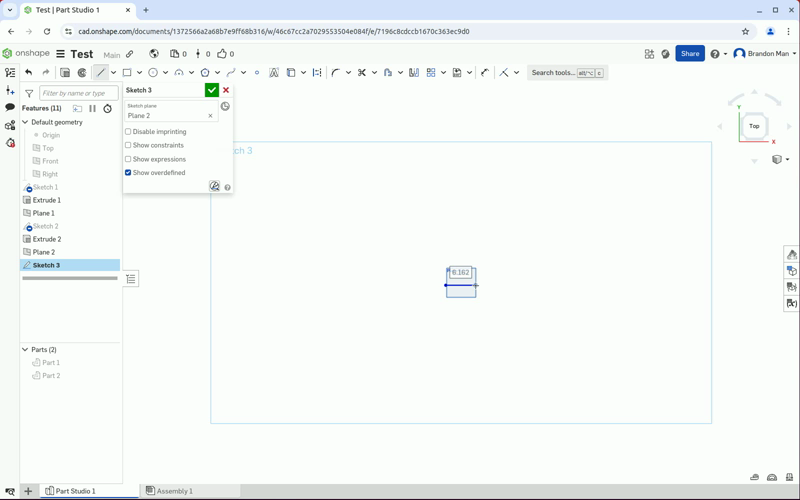
mouse_move(505, 285)
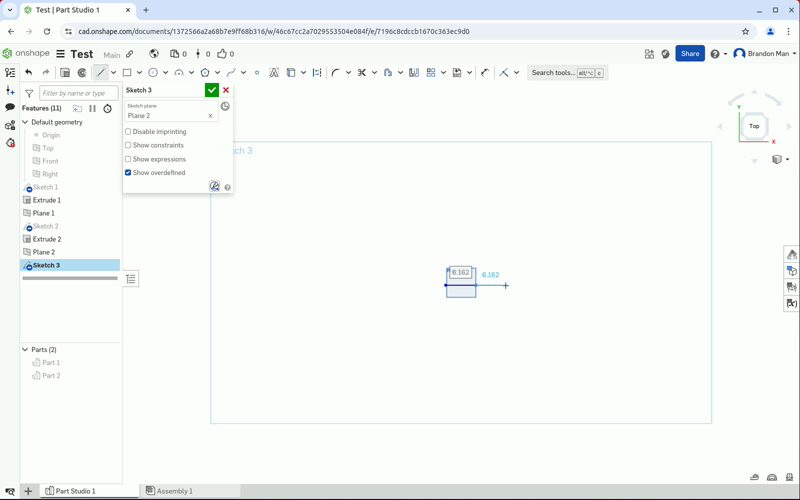
mouse_move(475, 280)
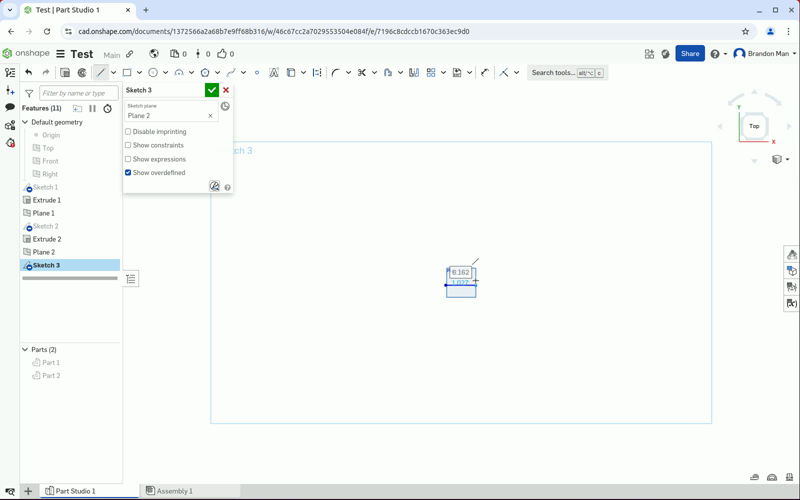
scroll(6)
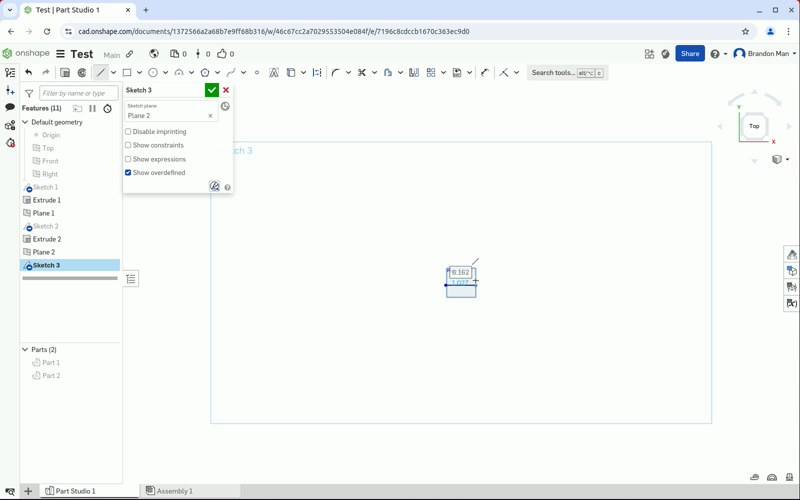
scroll(6)
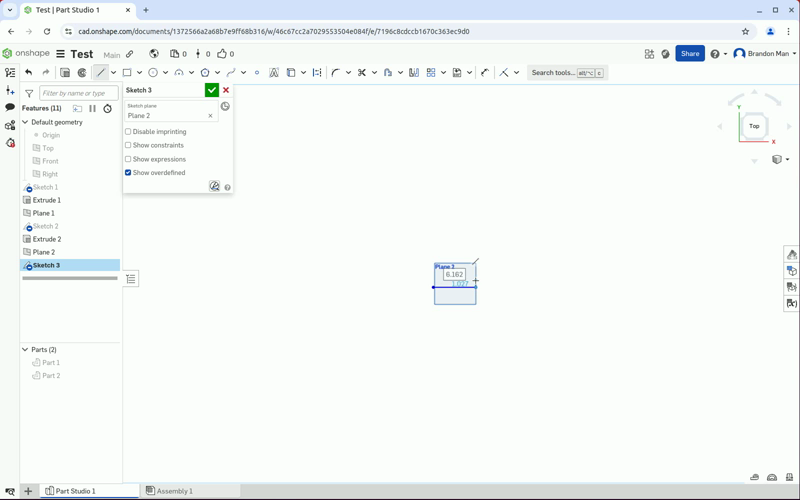
scroll(6)
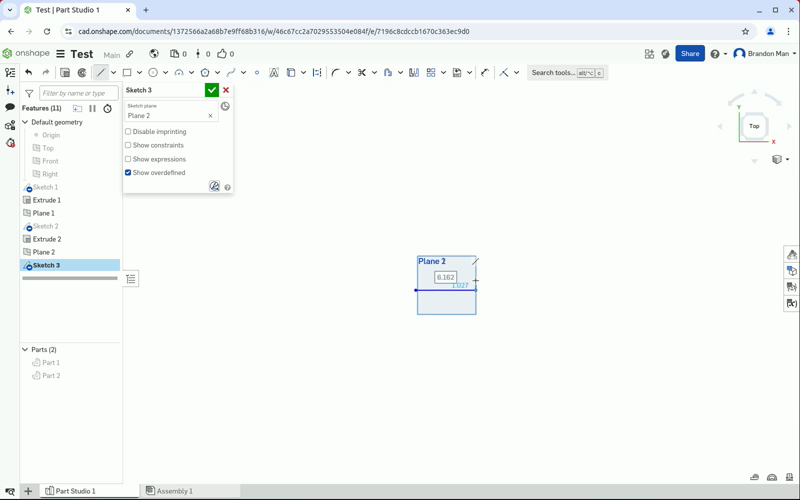
scroll(6)
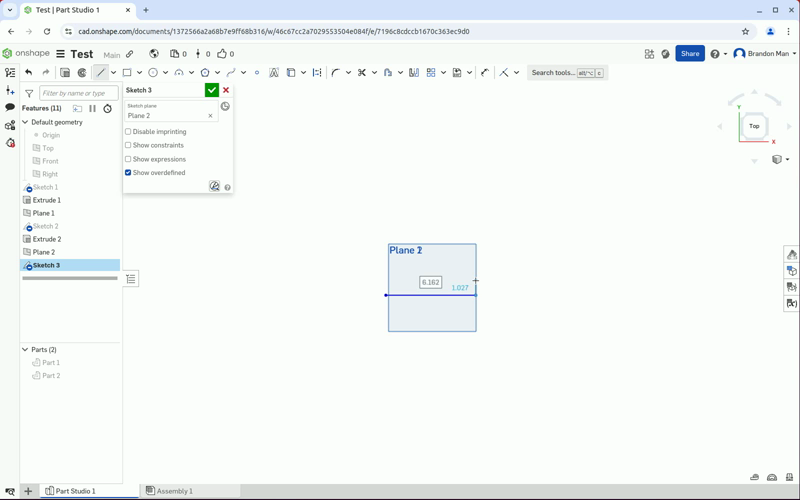
scroll(6)
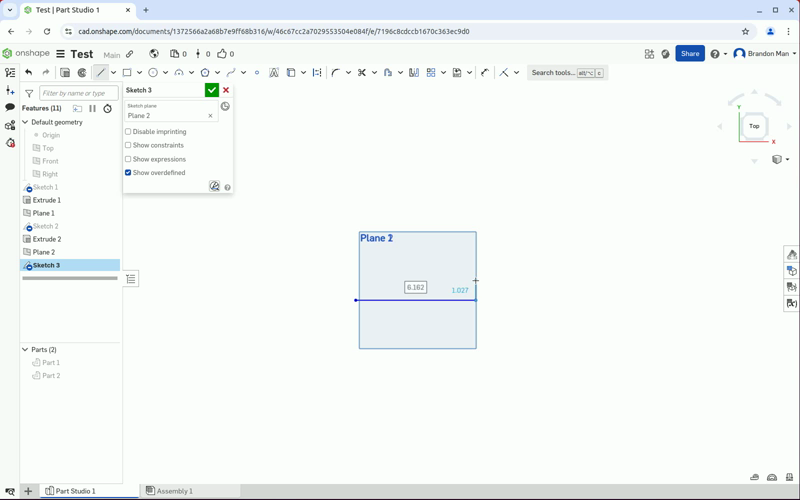
scroll(6)
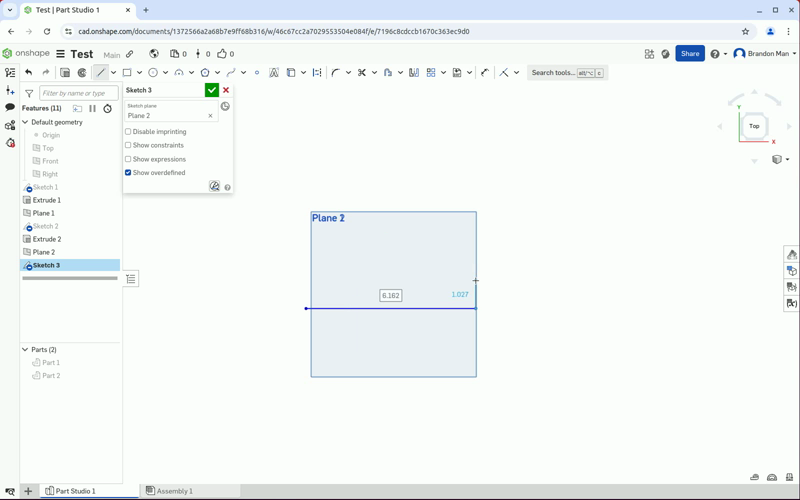
scroll(6)
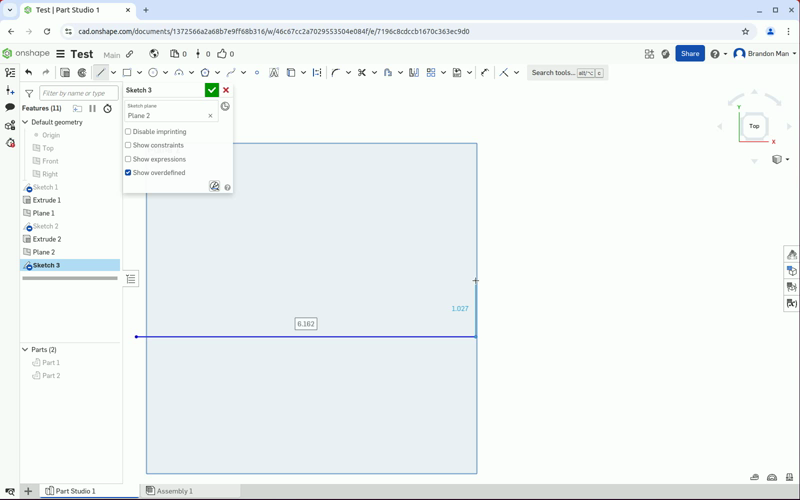
click(475, 280)
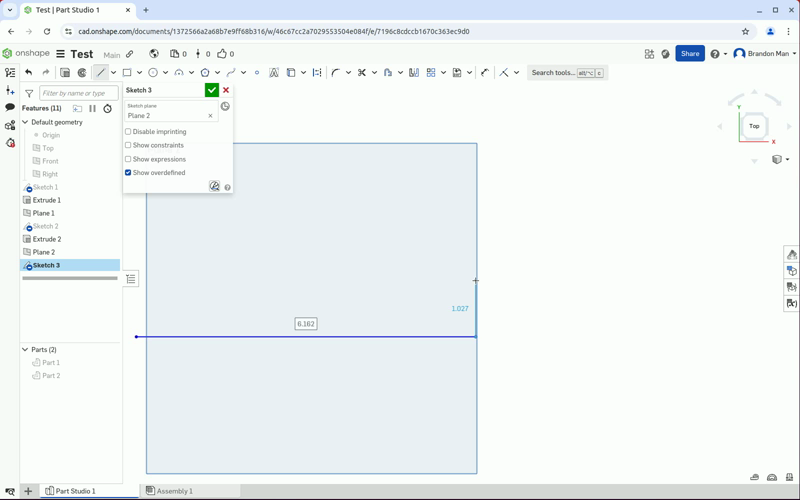
scroll(-6)
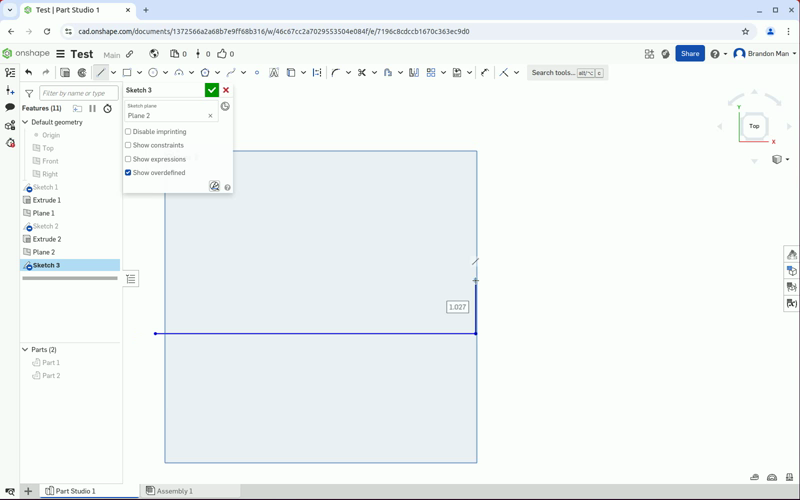
scroll(-6)
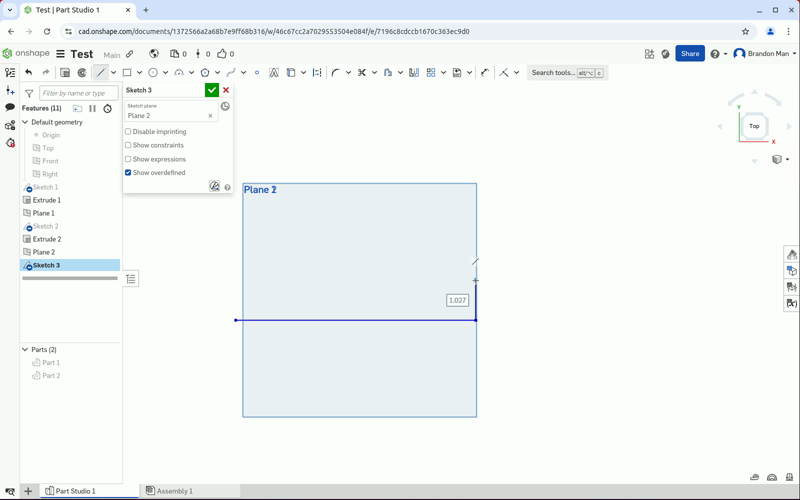
scroll(-6)
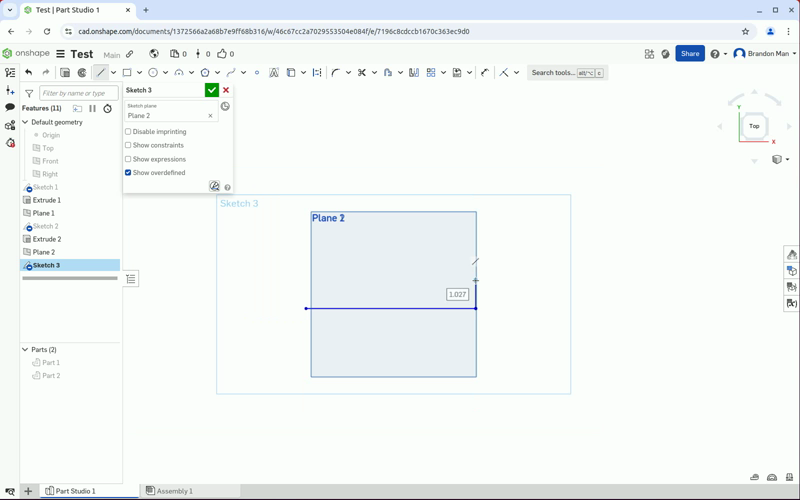
scroll(-6)
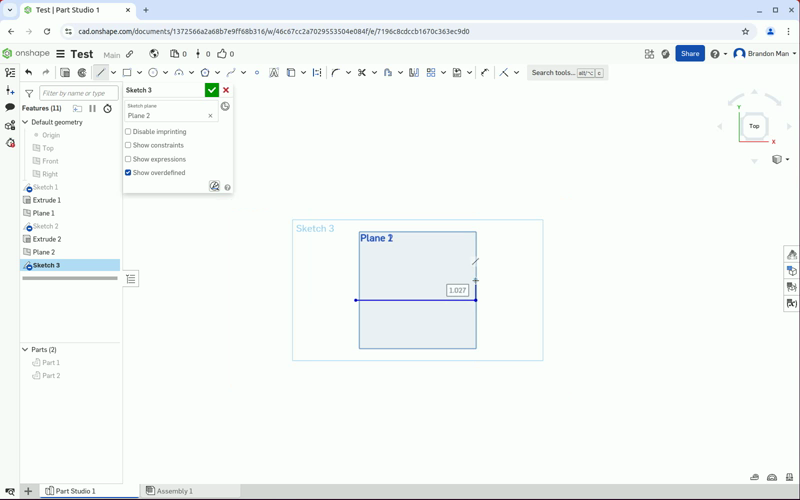
scroll(-6)
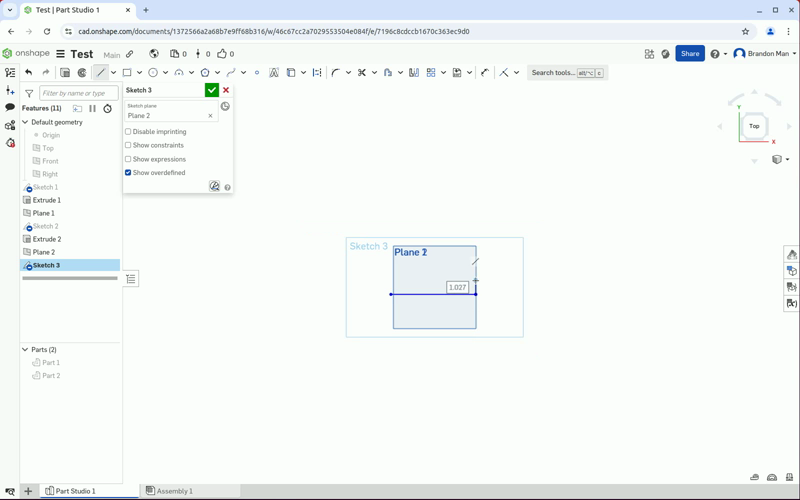
scroll(-6)
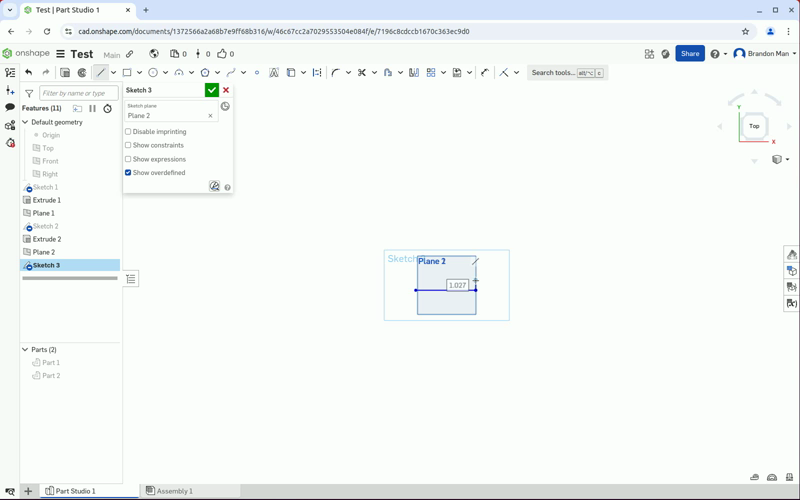
scroll(-6)
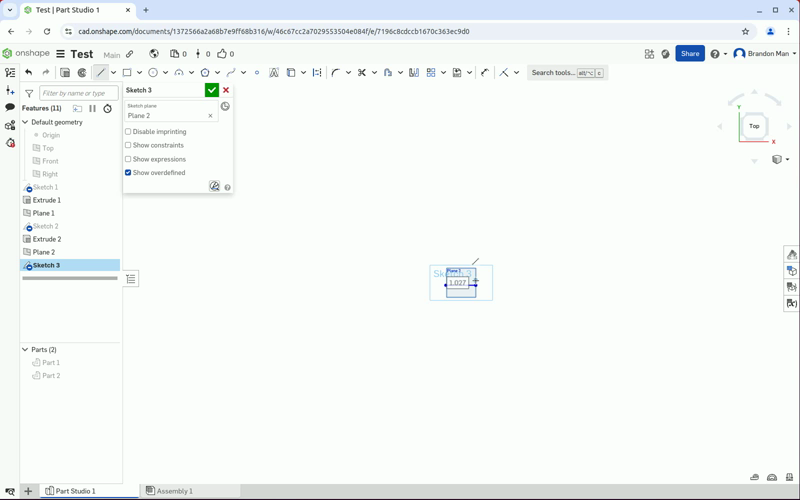
key_up(shift)
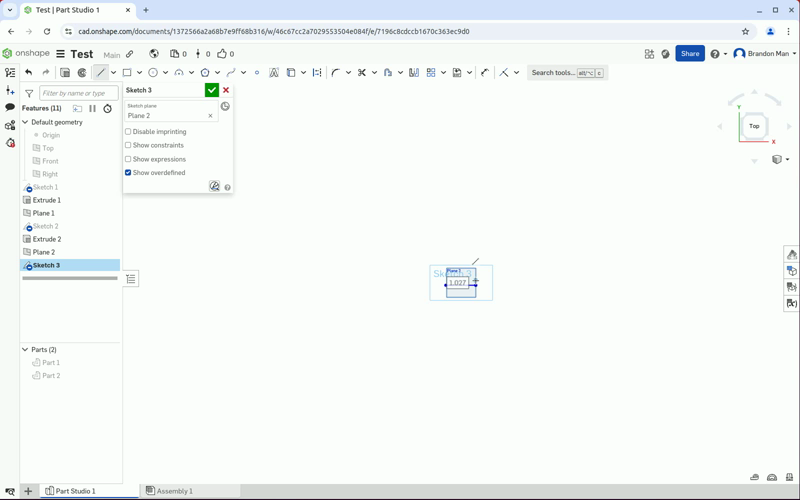
key_down(shift)
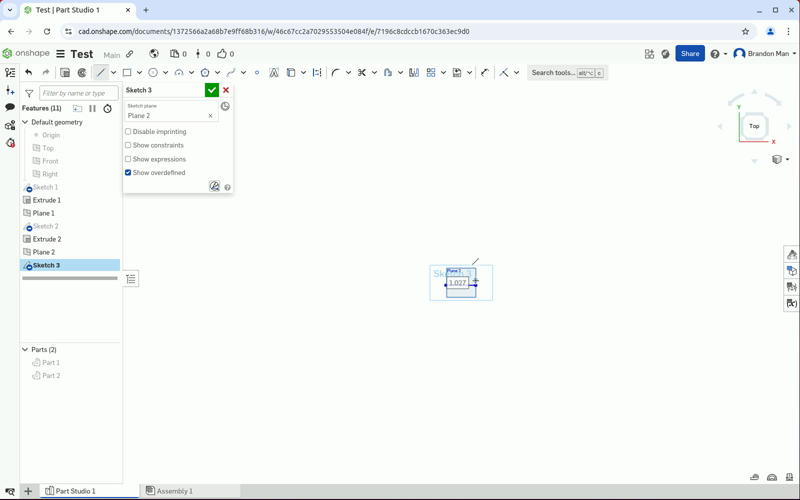
mouse_move(505, 280)
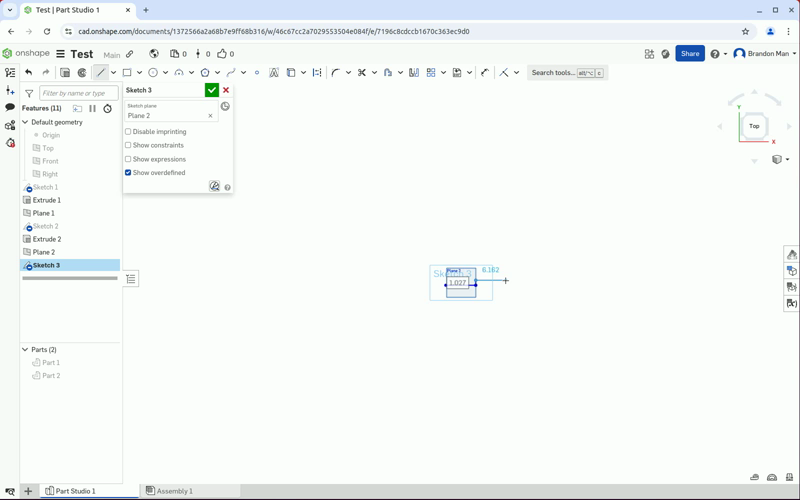
mouse_move(445, 280)
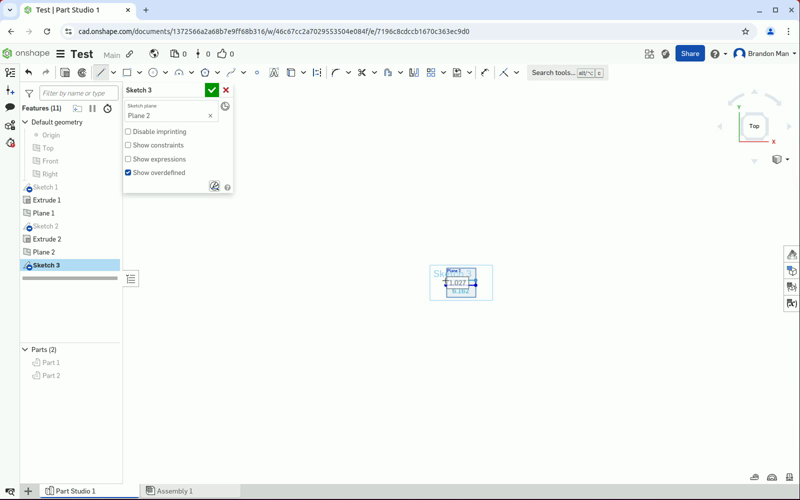
click(445, 280)
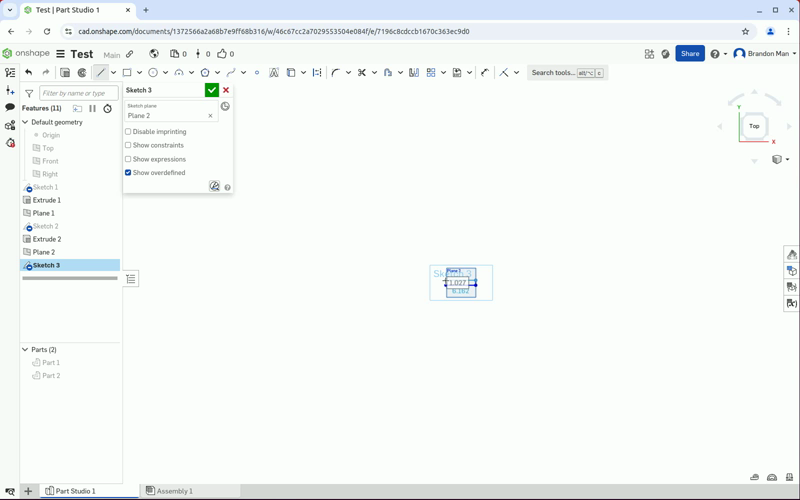
key_up(shift)
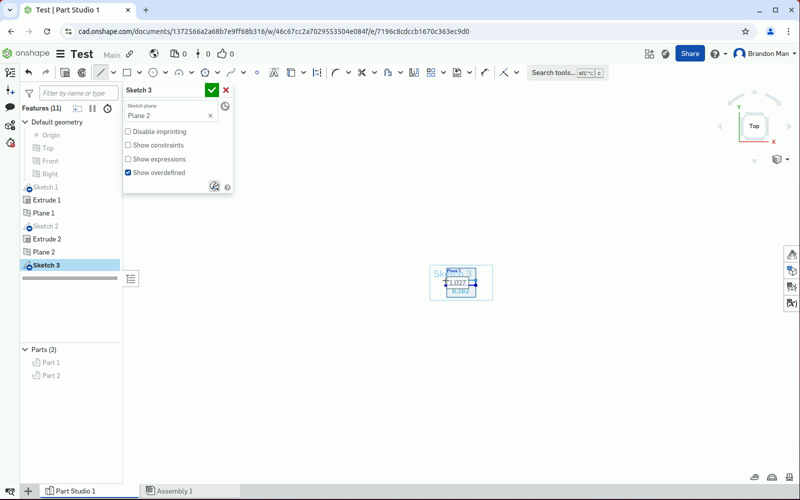
mouse_move(475, 280)
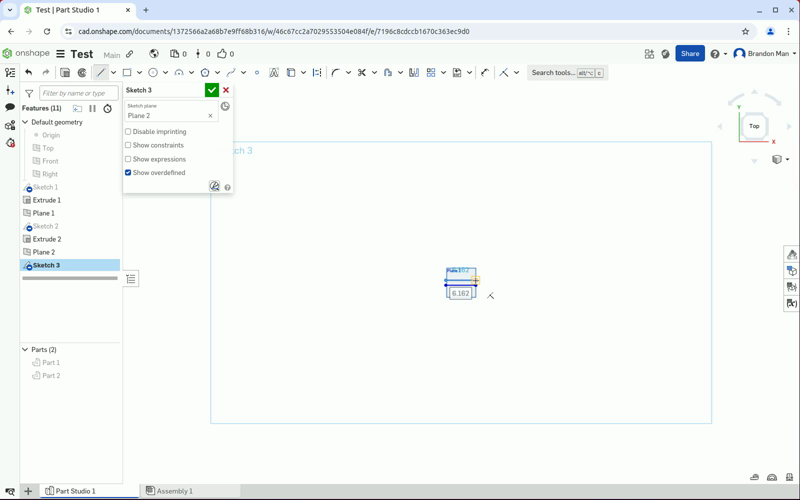
key_down(shift)
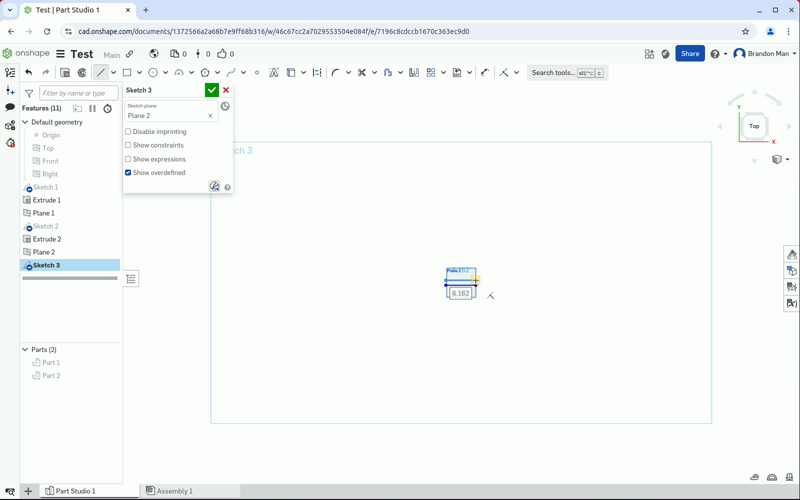
mouse_move(445, 285)
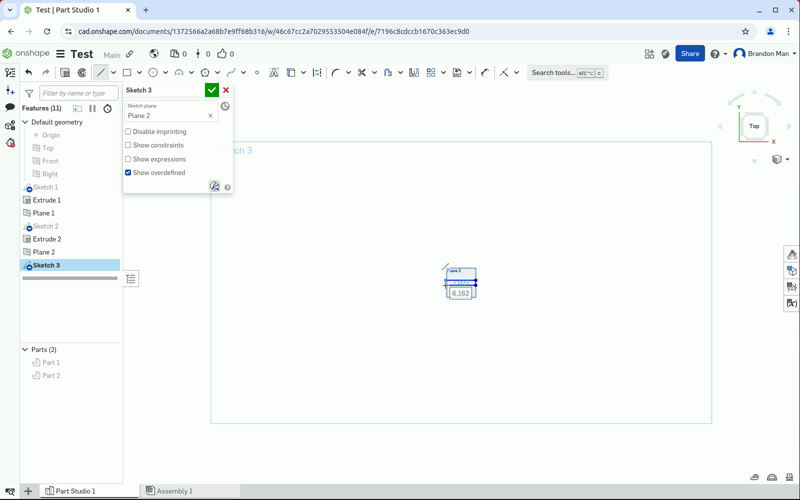
scroll(6)
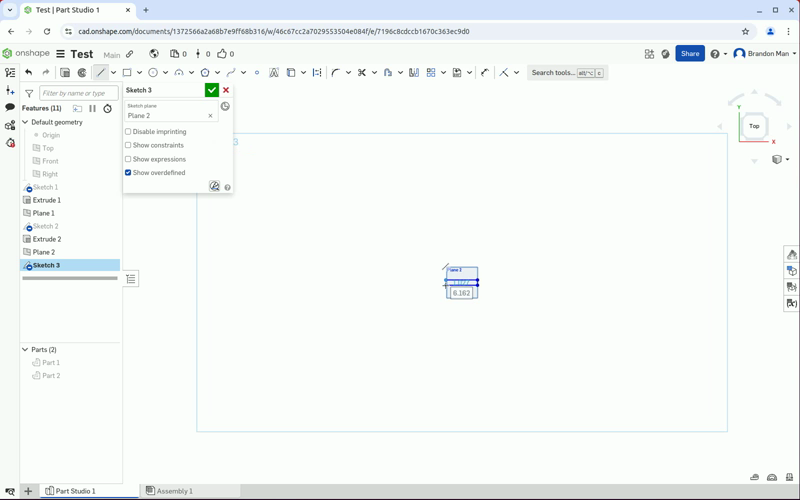
scroll(6)
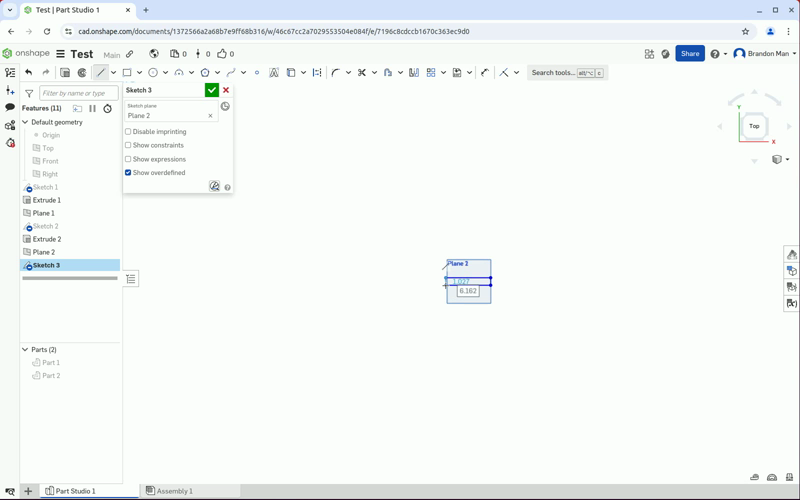
scroll(6)
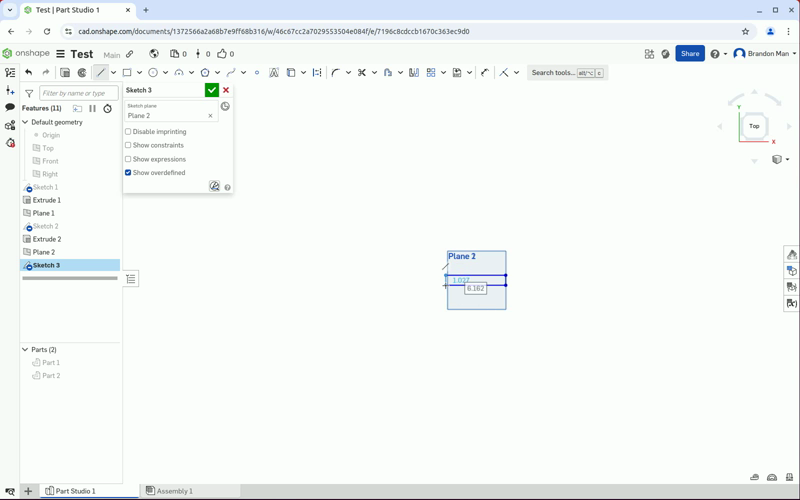
scroll(6)
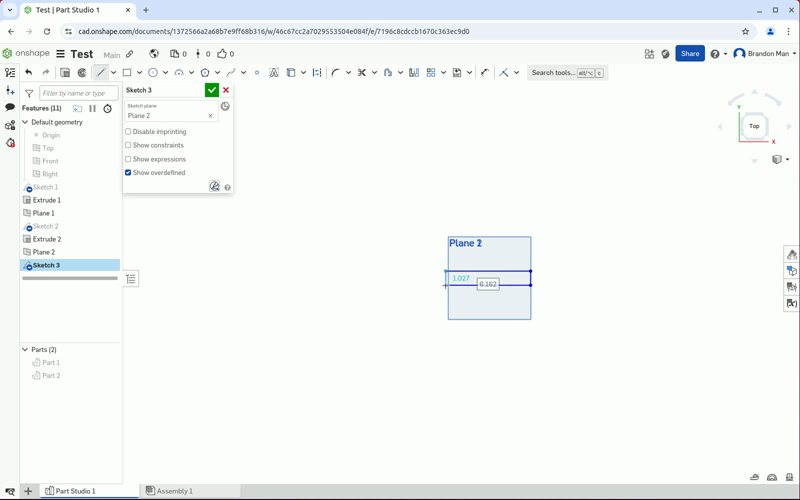
scroll(6)
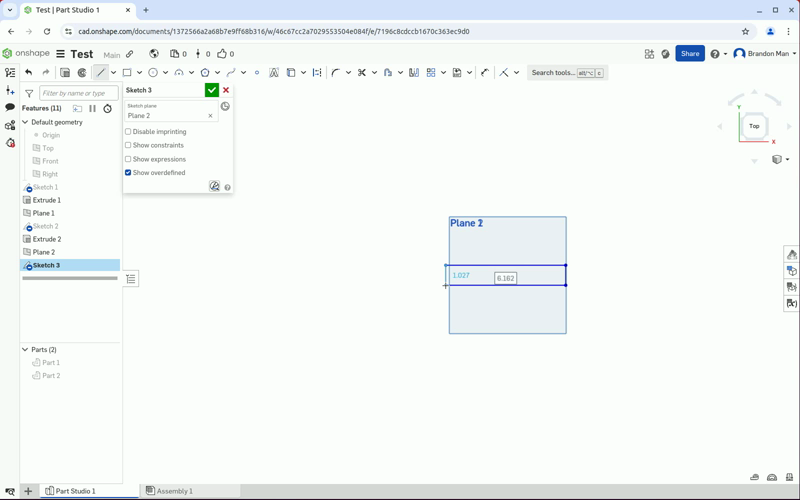
scroll(6)
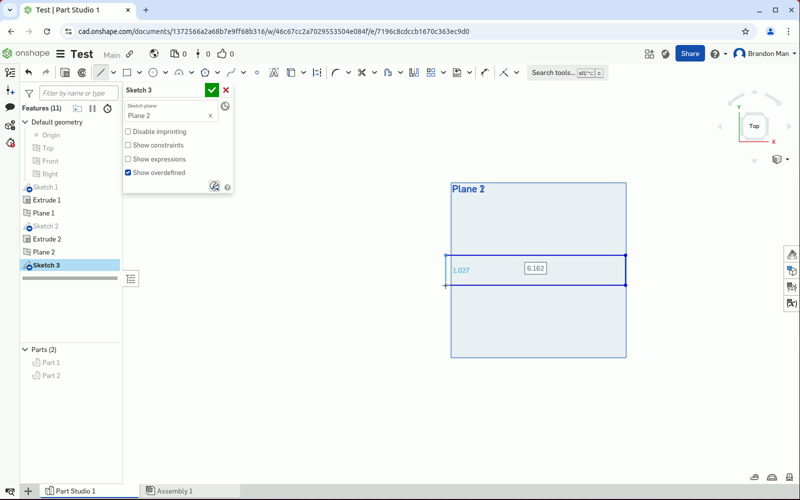
scroll(6)
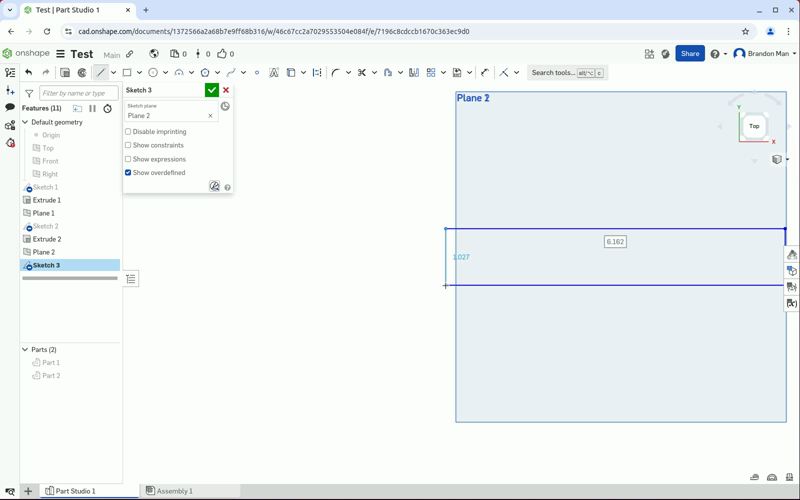
key_up(shift)
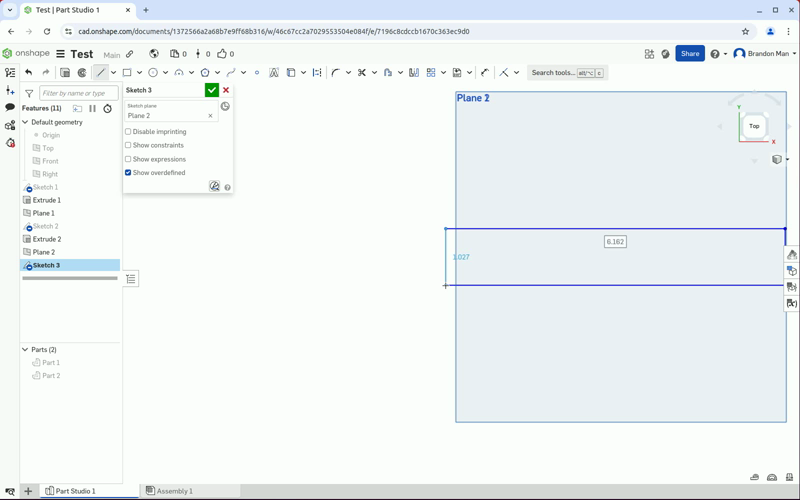
click(445, 285)
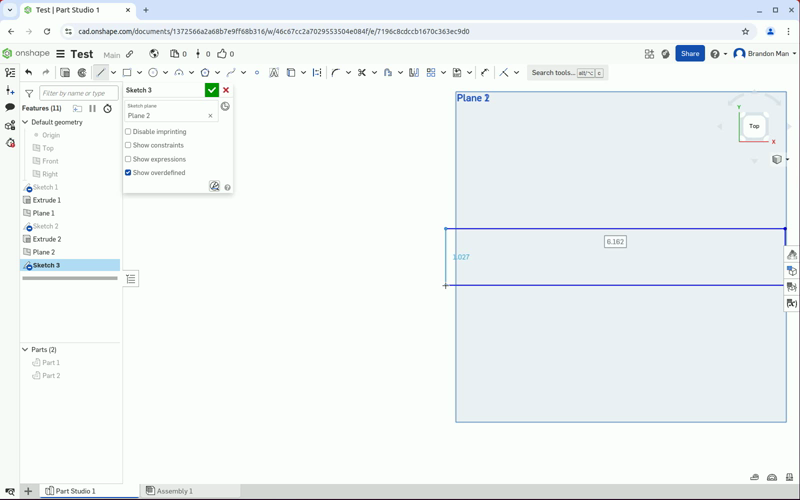
scroll(-6)
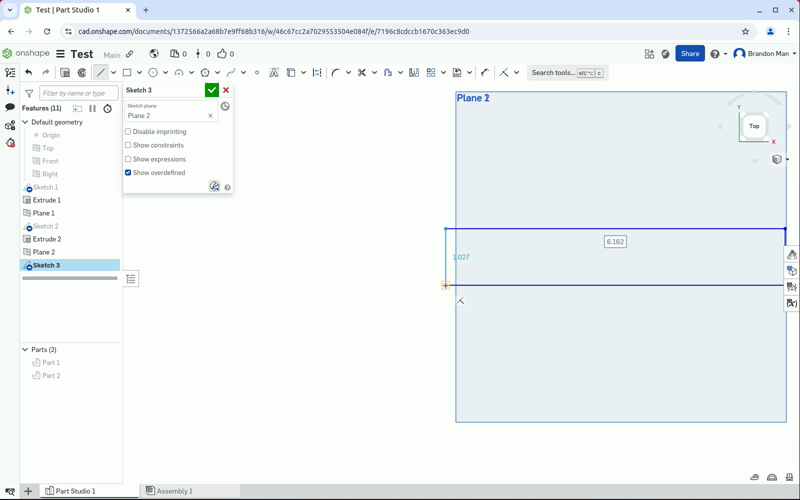
scroll(-6)
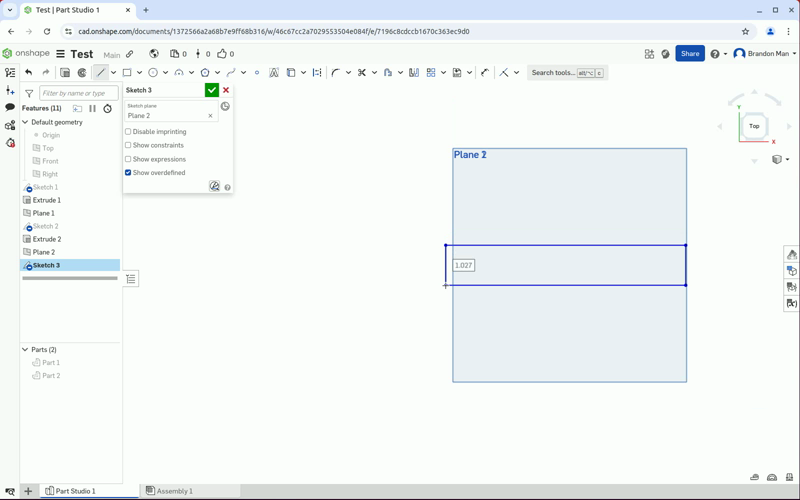
scroll(-6)
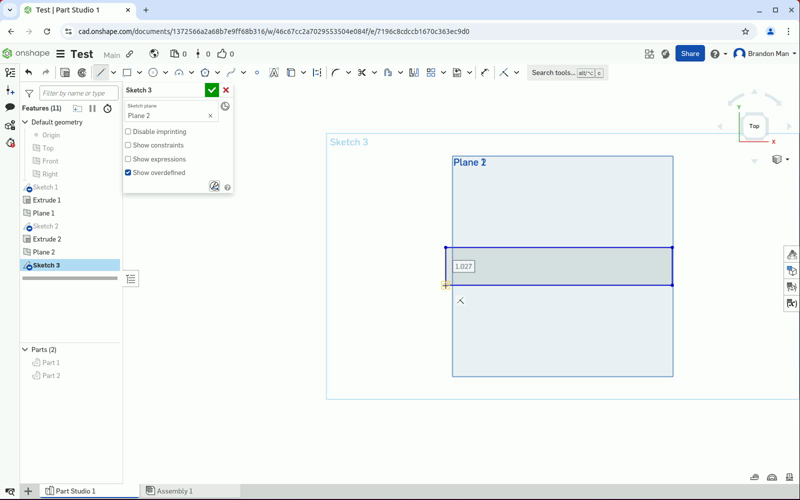
scroll(-6)
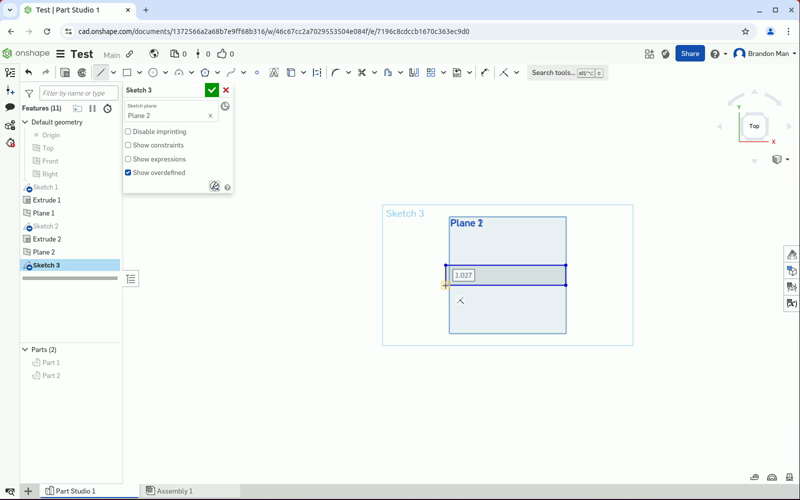
scroll(-6)
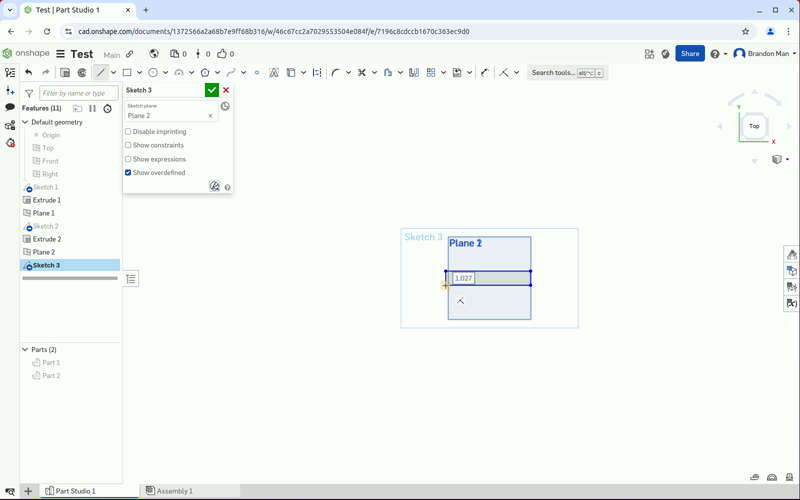
scroll(-6)
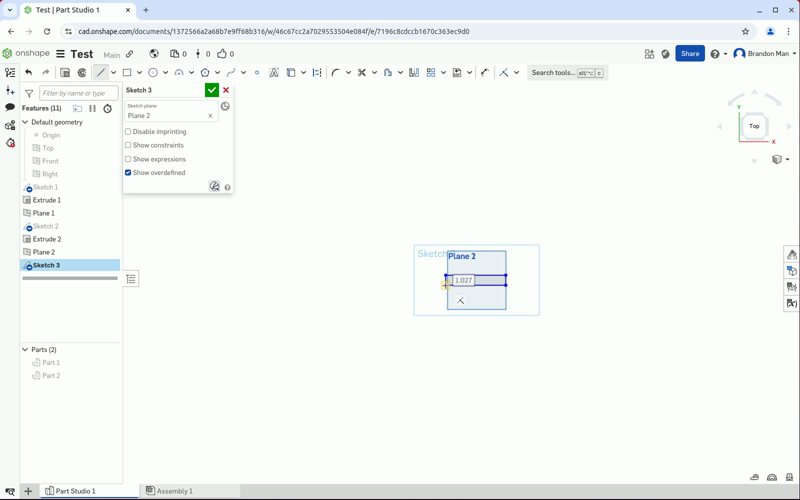
scroll(-6)
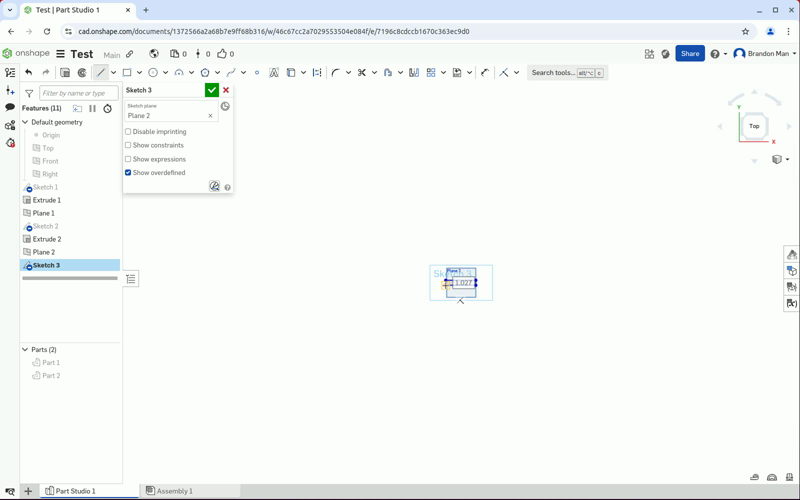
key(esc)
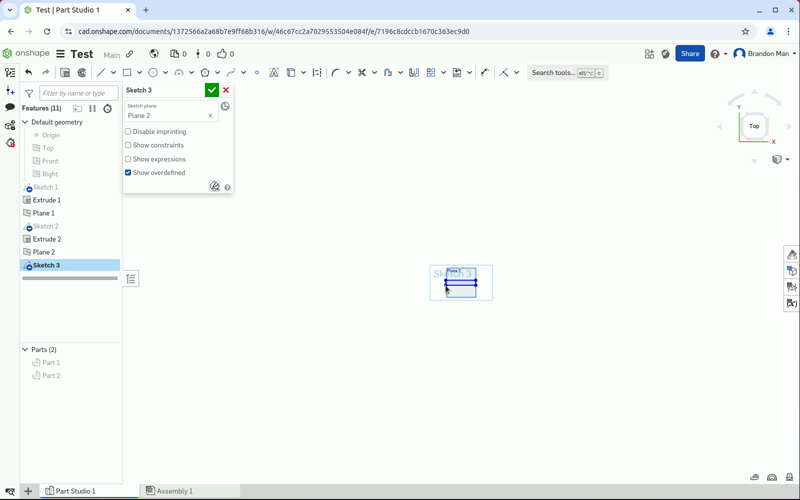
mouse_move(474, 280)
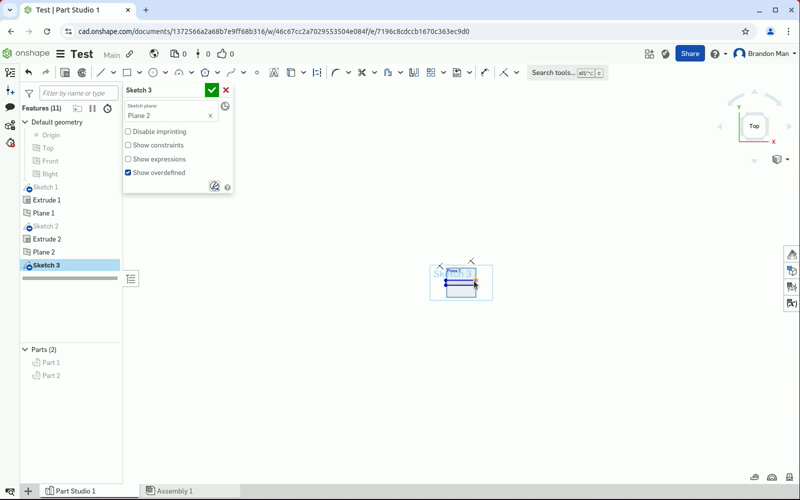
scroll(6)
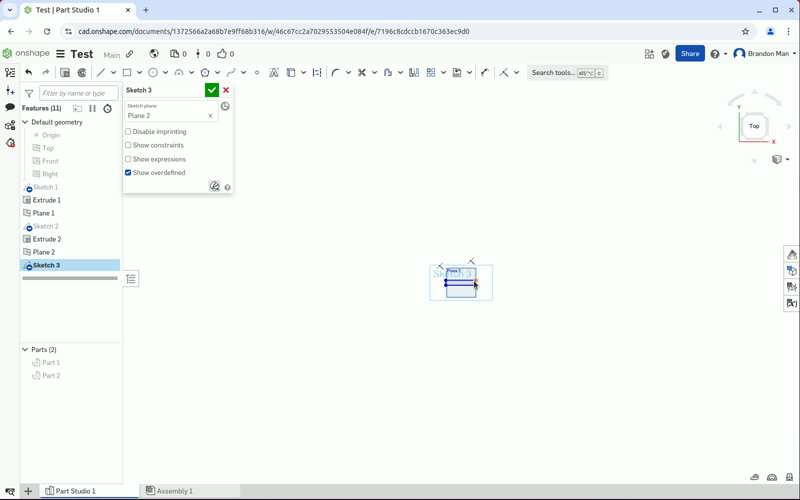
scroll(6)
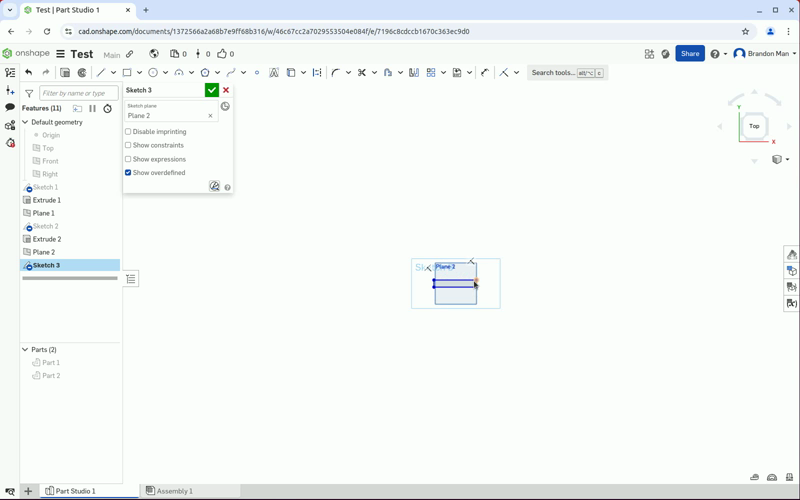
scroll(6)
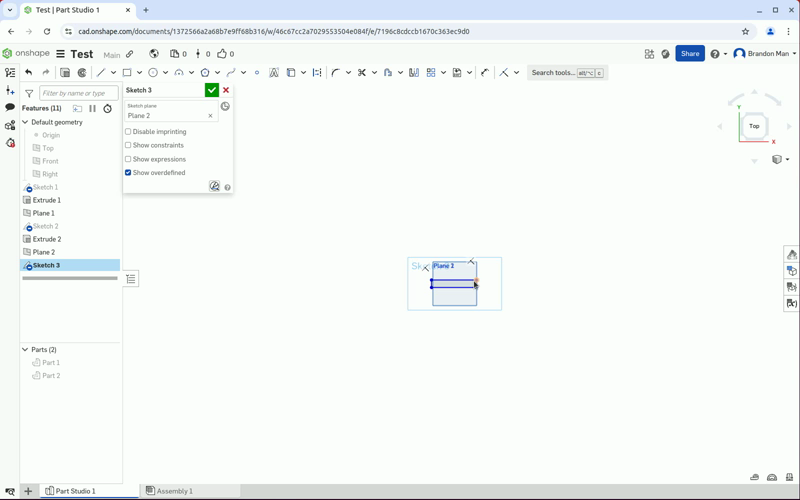
scroll(6)
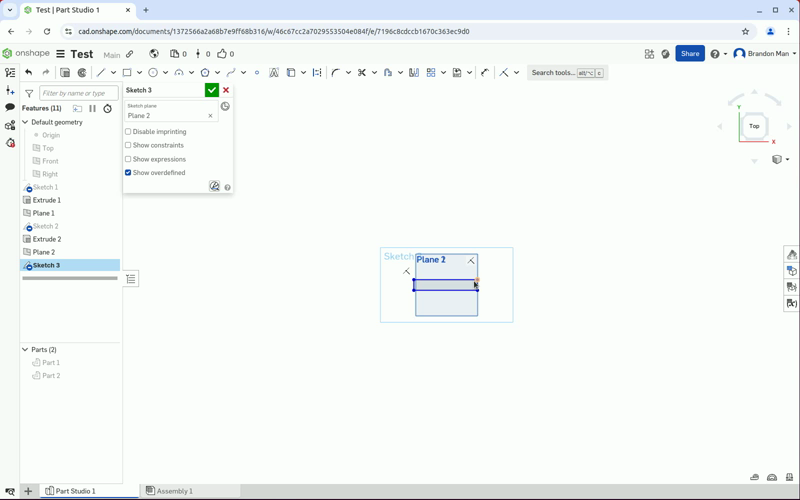
scroll(6)
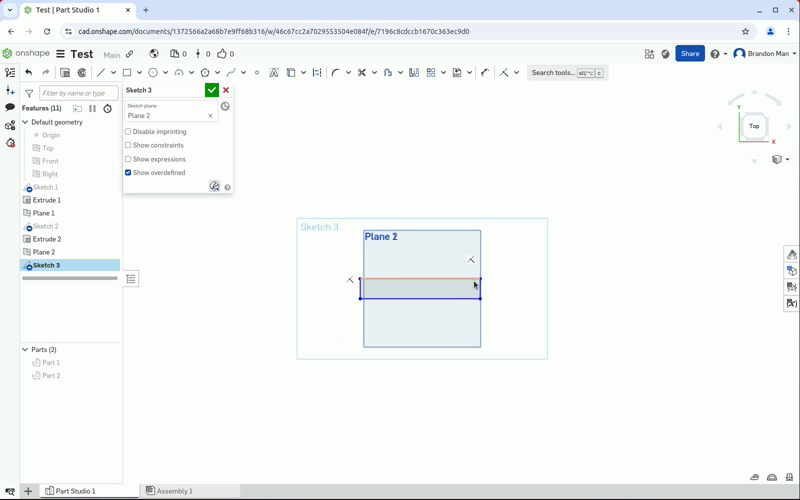
scroll(6)
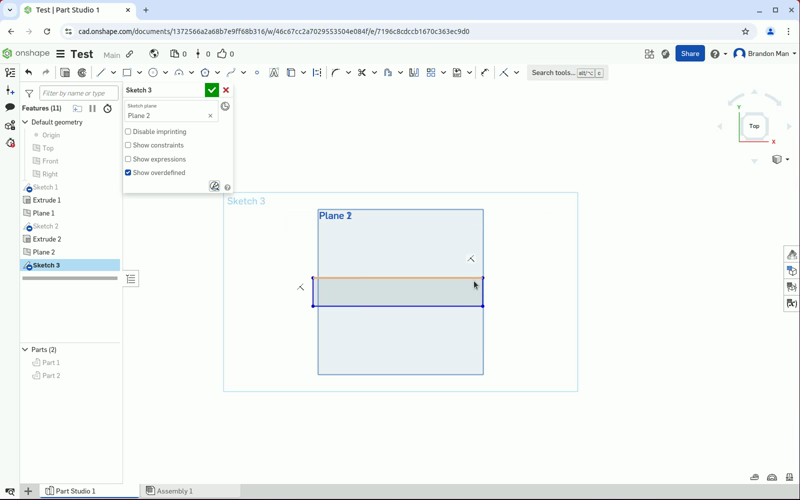
scroll(6)
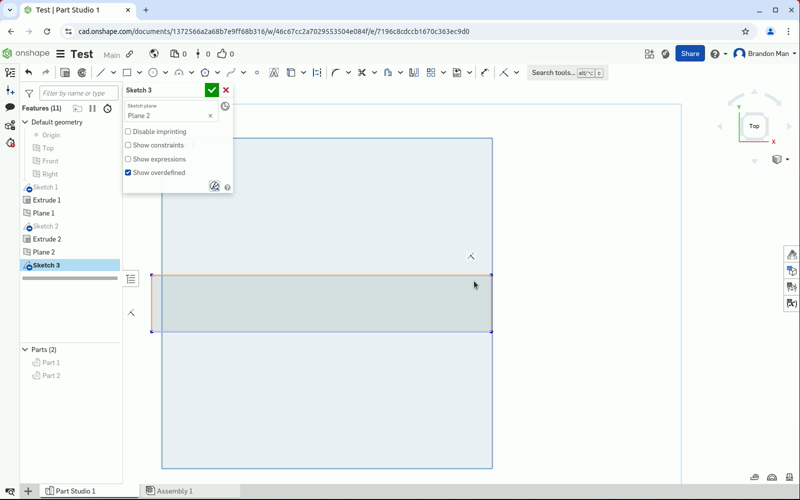
click(474, 280)
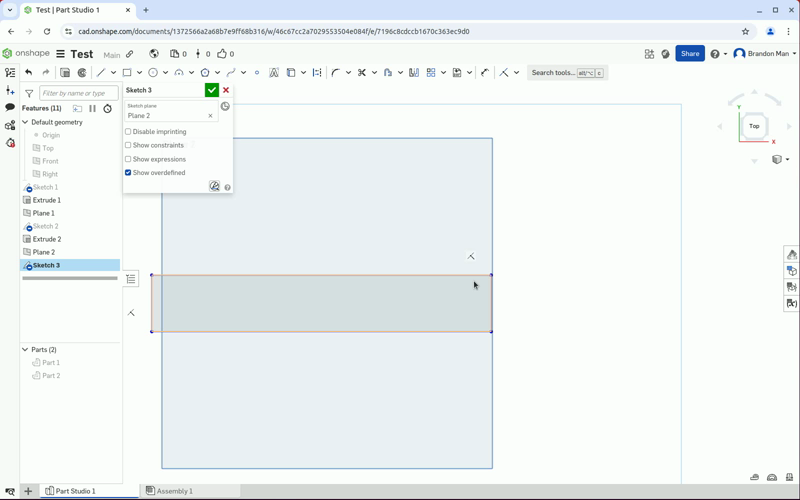
scroll(-6)
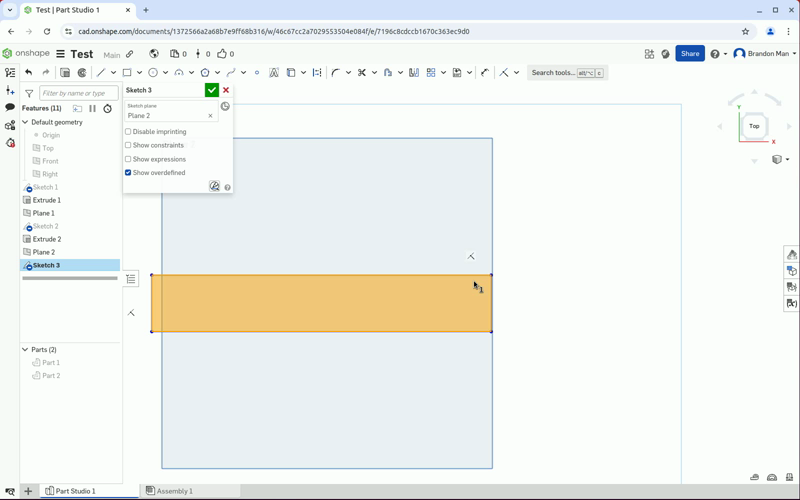
scroll(-6)
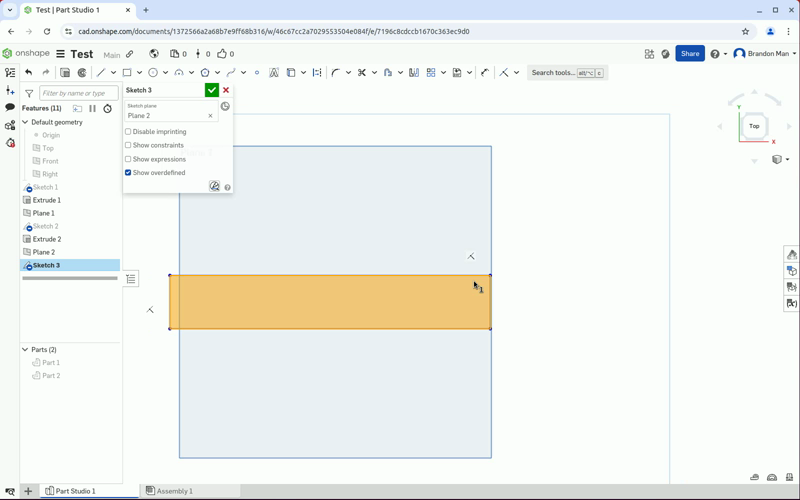
scroll(-6)
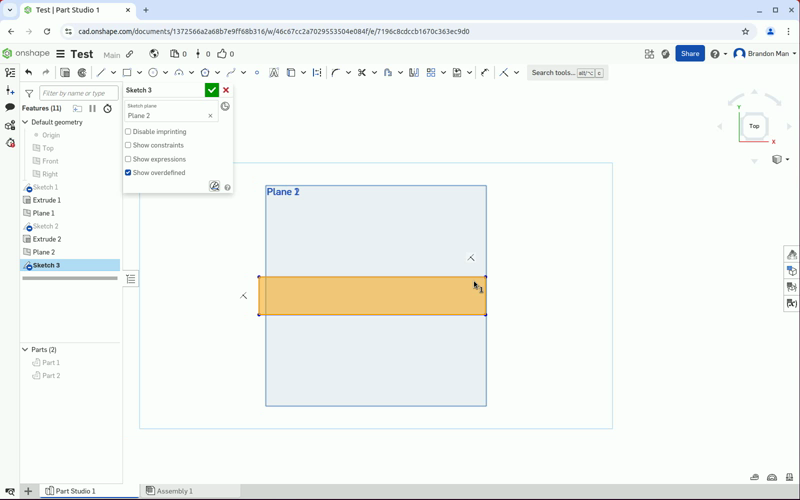
scroll(-6)
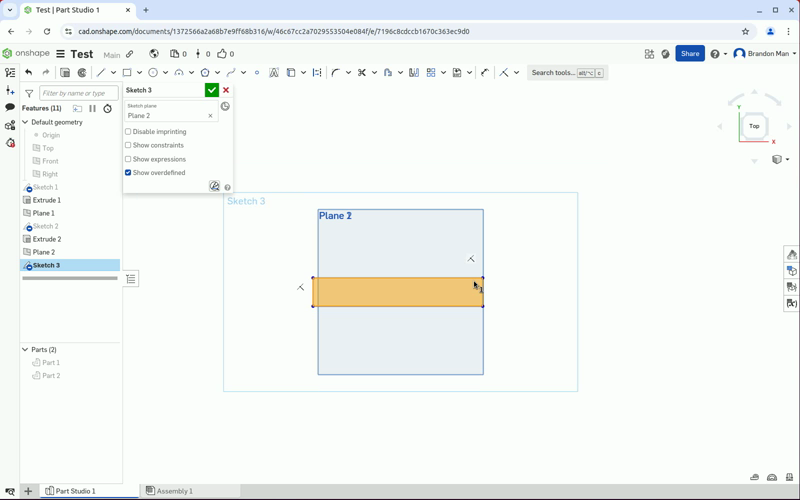
scroll(-6)
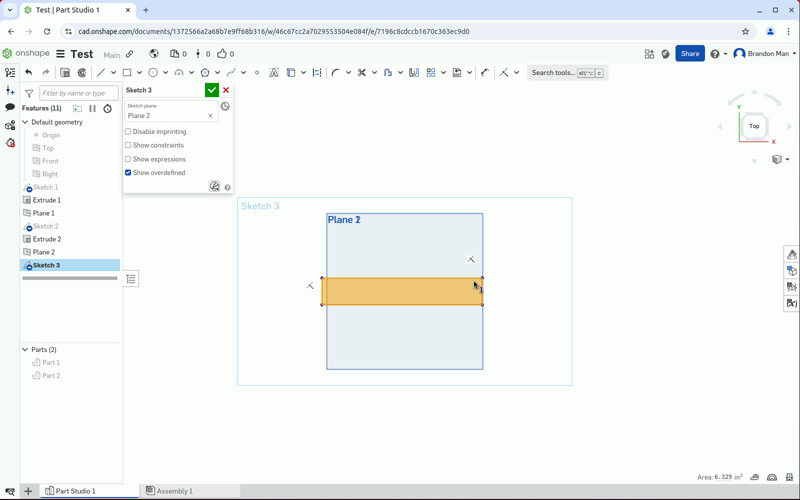
scroll(-6)
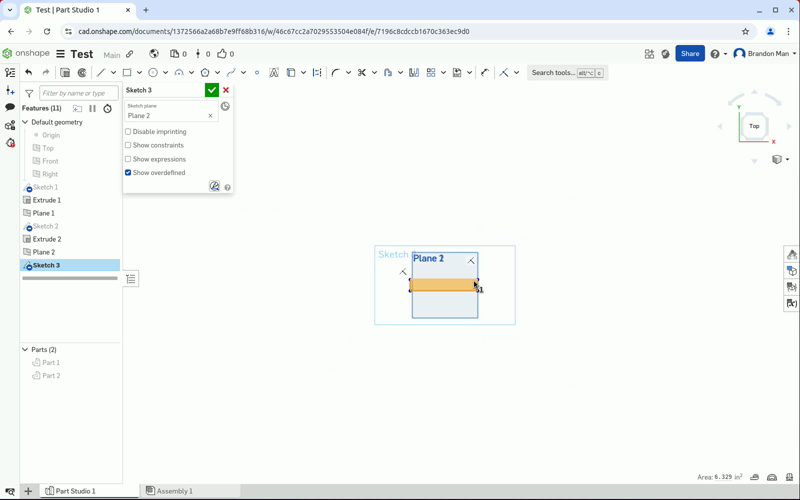
scroll(-6)
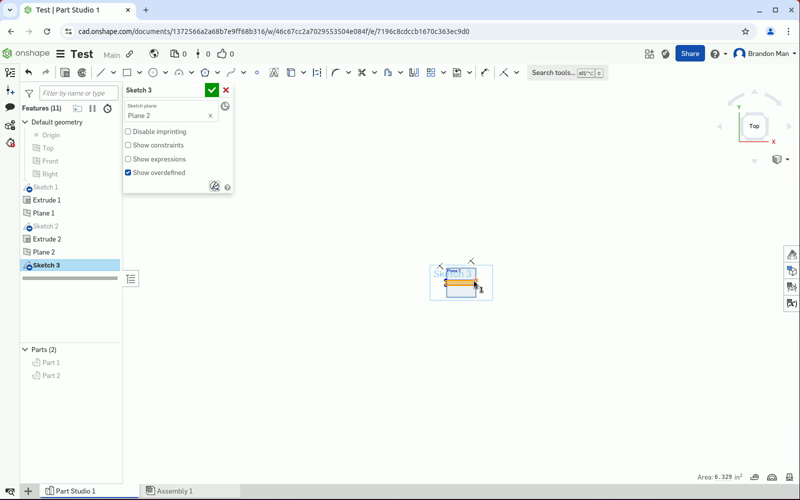
mouse_move(73, 352)
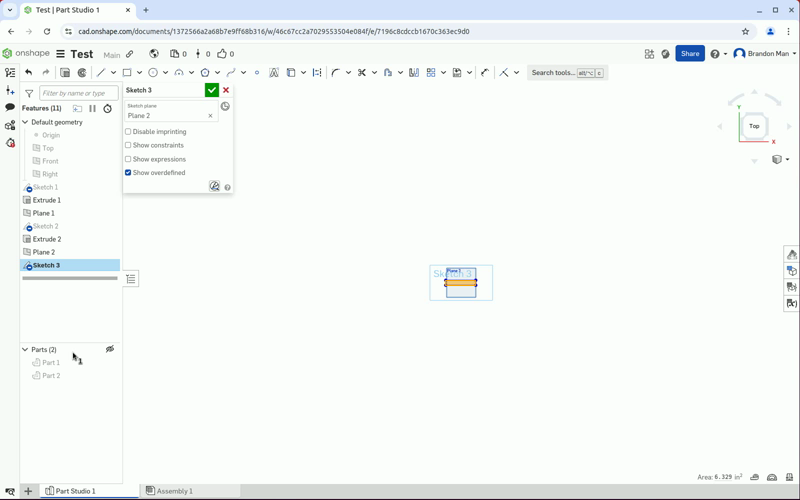
key(shift+y)
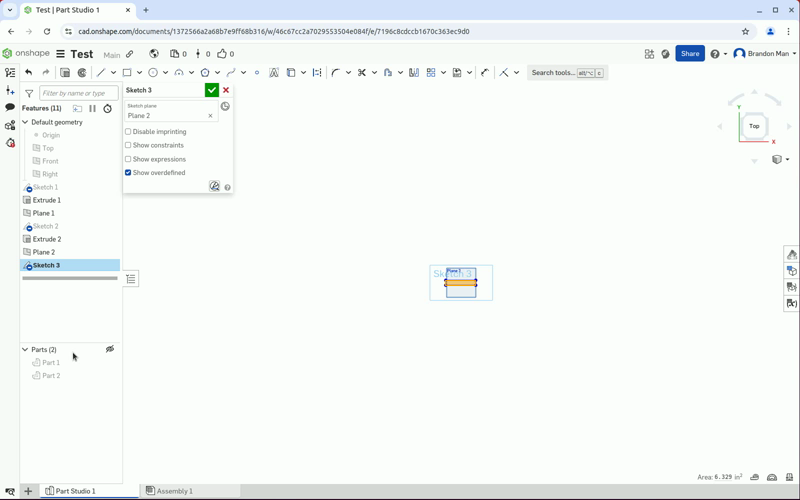
key(shift+e)
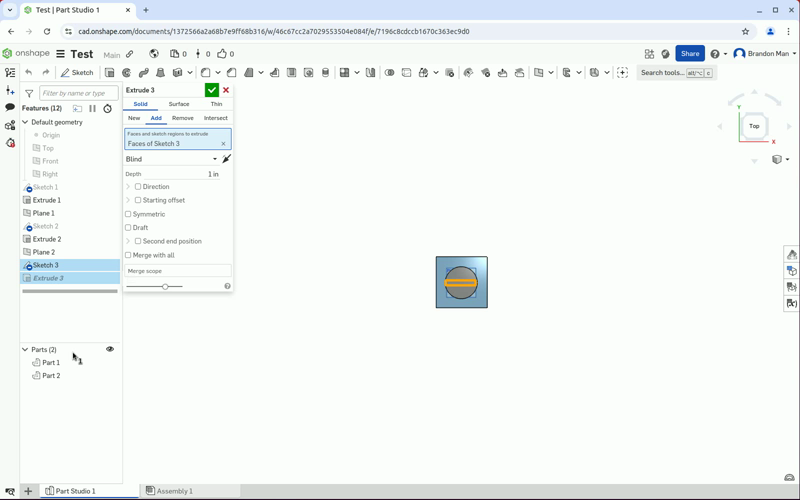
mouse_move(143, 106)
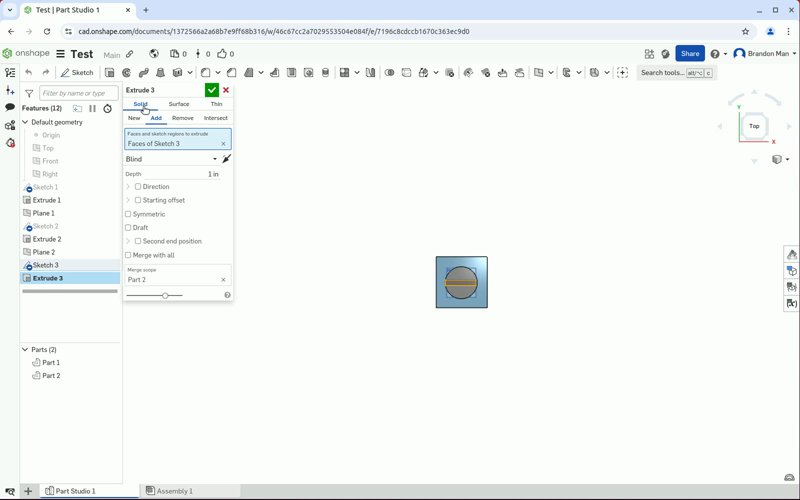
click(143, 106)
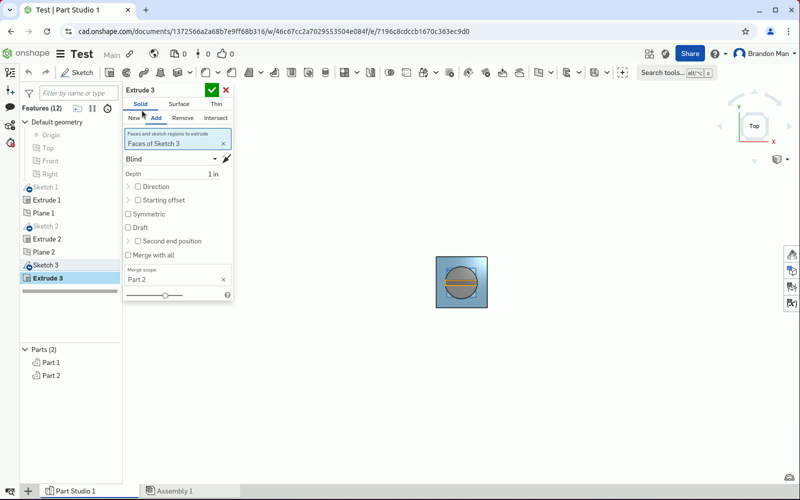
mouse_move(137, 120)
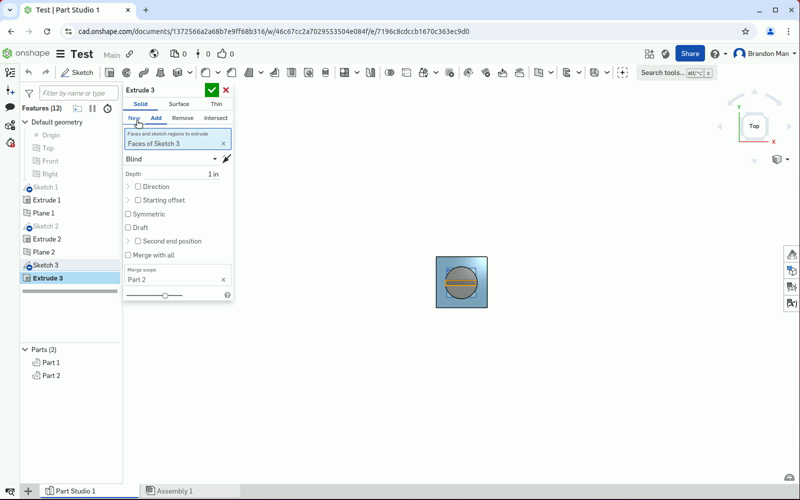
click(137, 120)
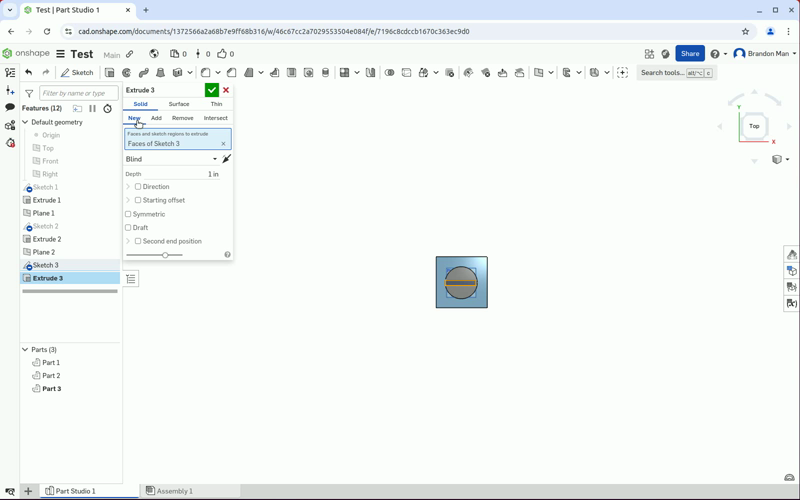
key(tab, 4)
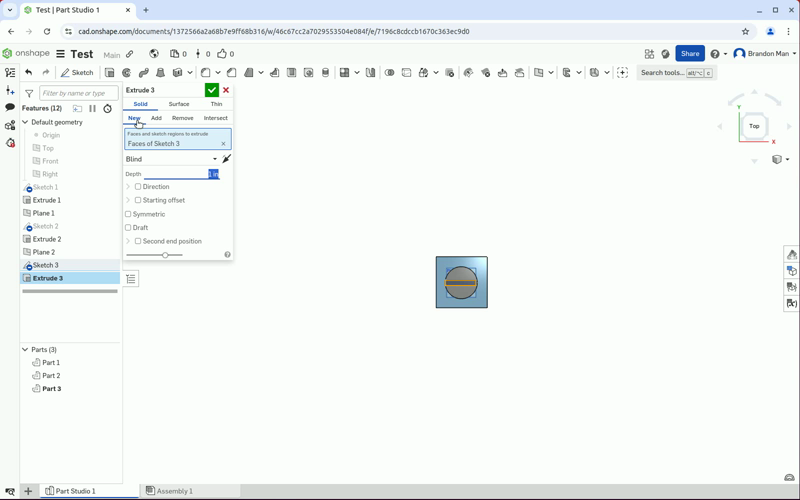
text(16.368)
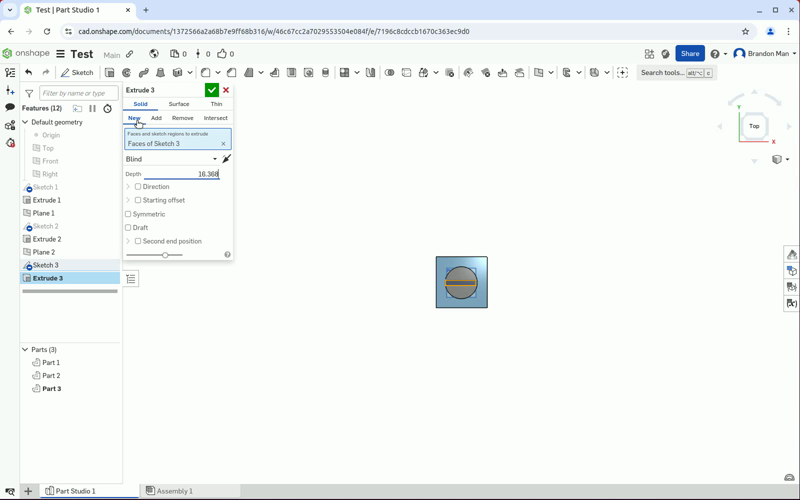
key(enter)
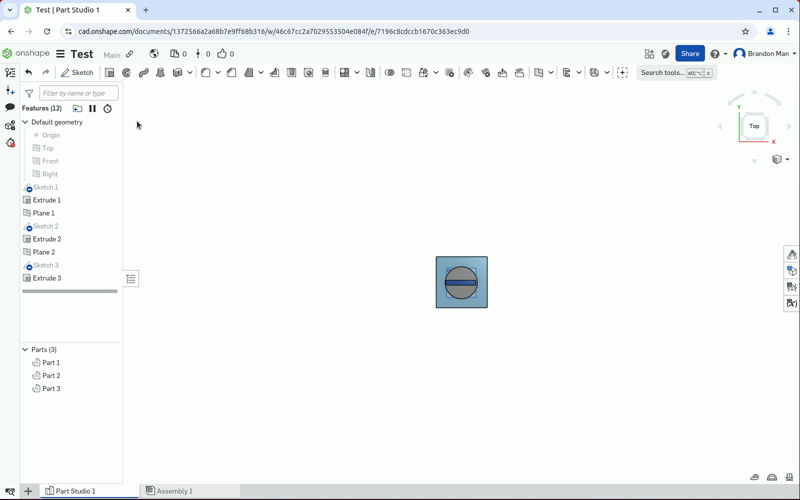
key(shift+h)
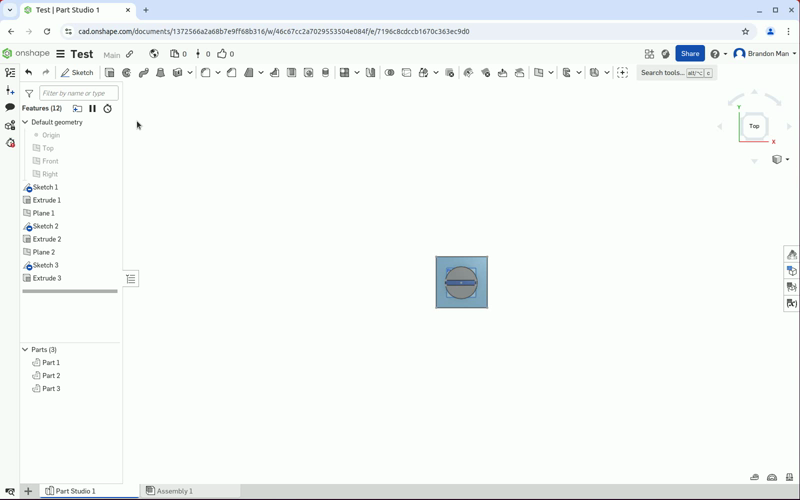
key(shift+h)
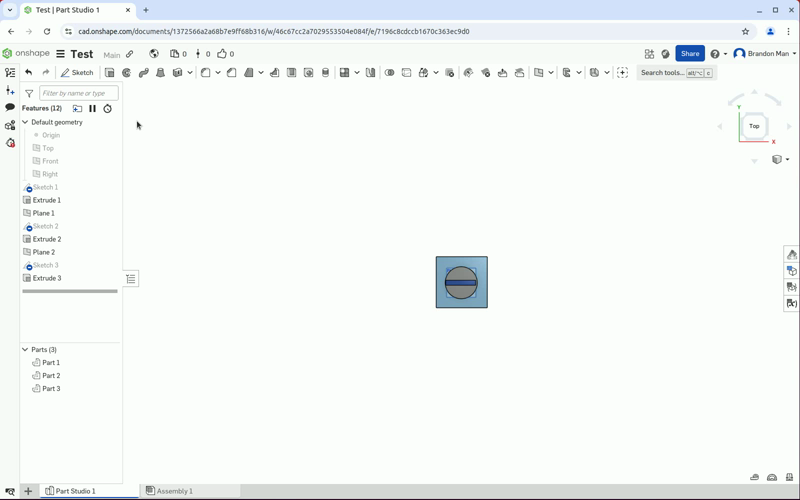
mouse_move(73, 189)
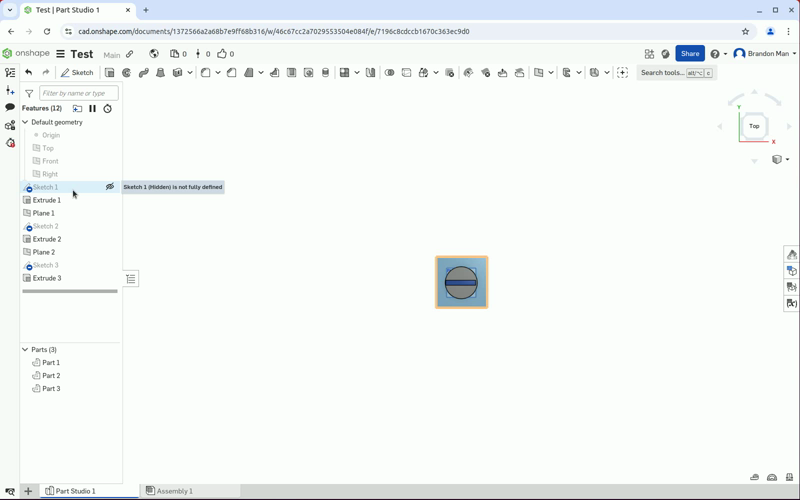
click(73, 189)
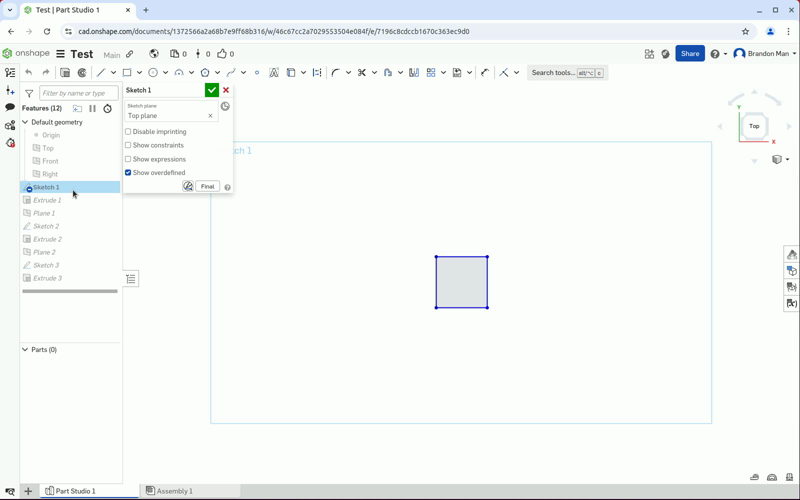
mouse_move(229, 92)
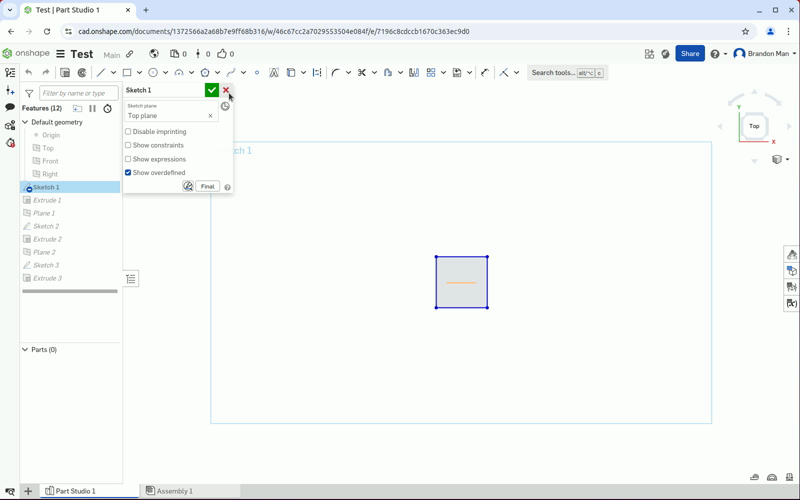
click(229, 92)
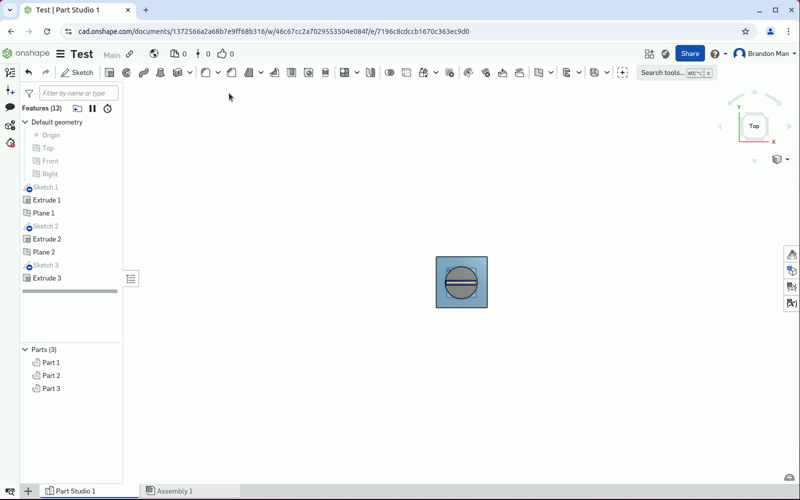
mouse_move(73, 352)
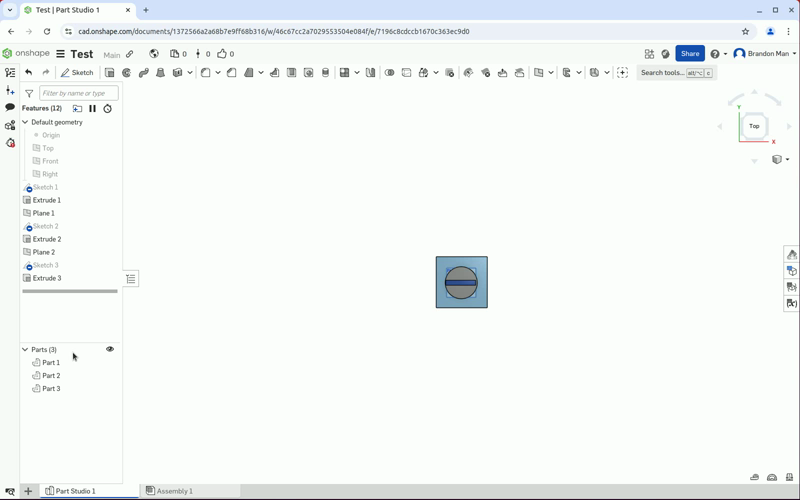
key(y)
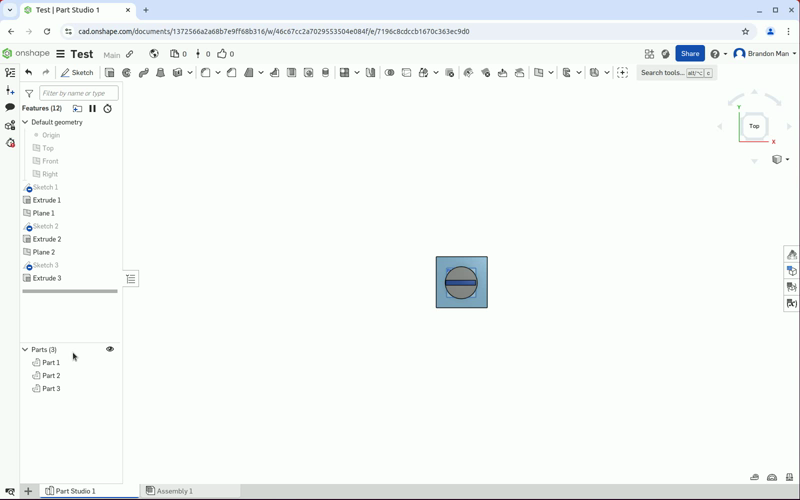
key(shift+p)
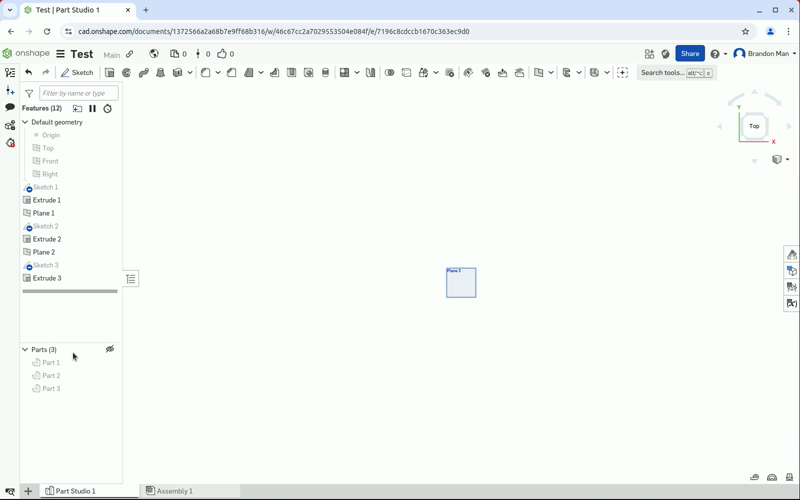
key(space)
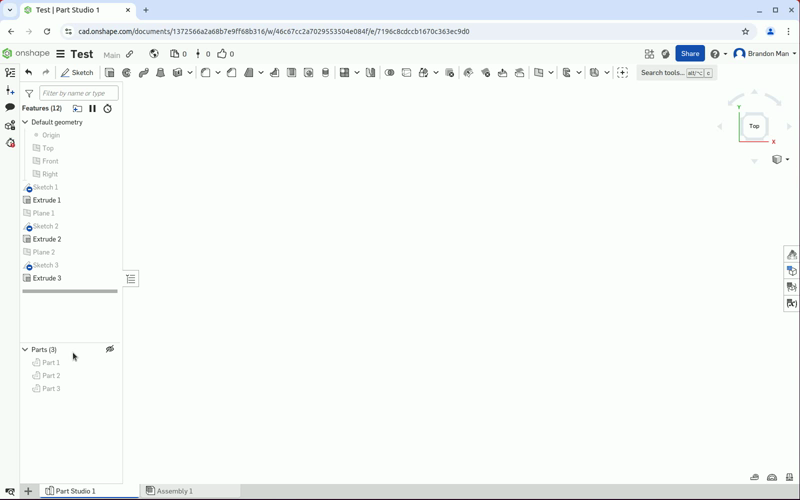
key_down(shift)
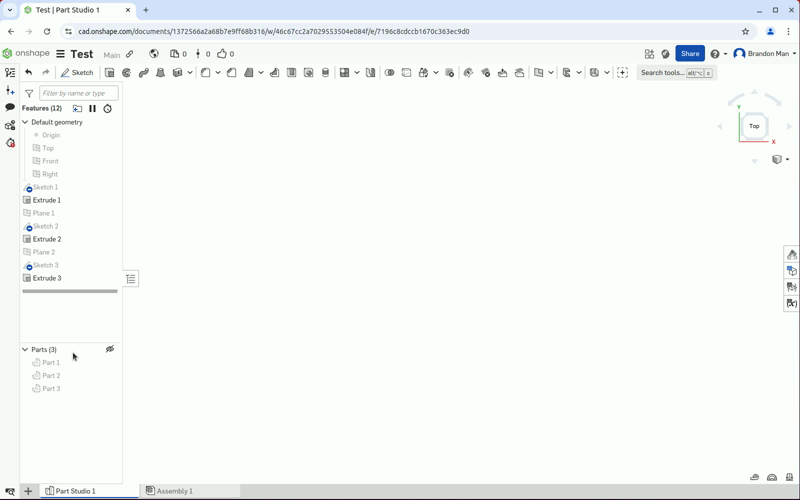
key(up)
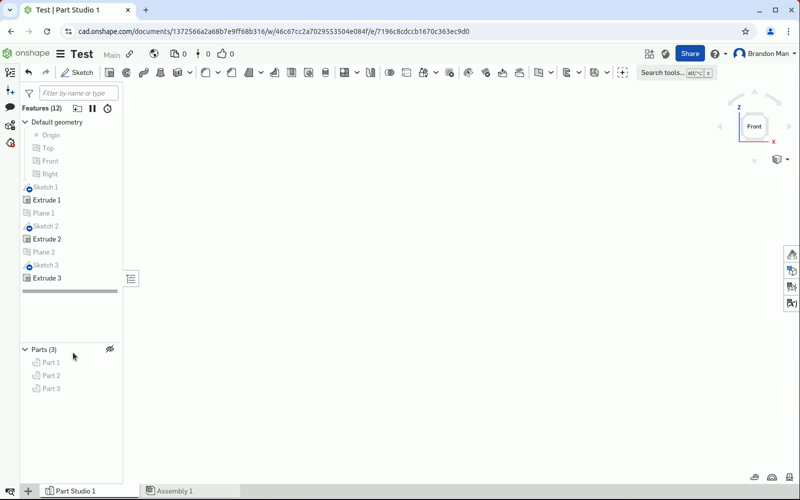
key_up(shift)
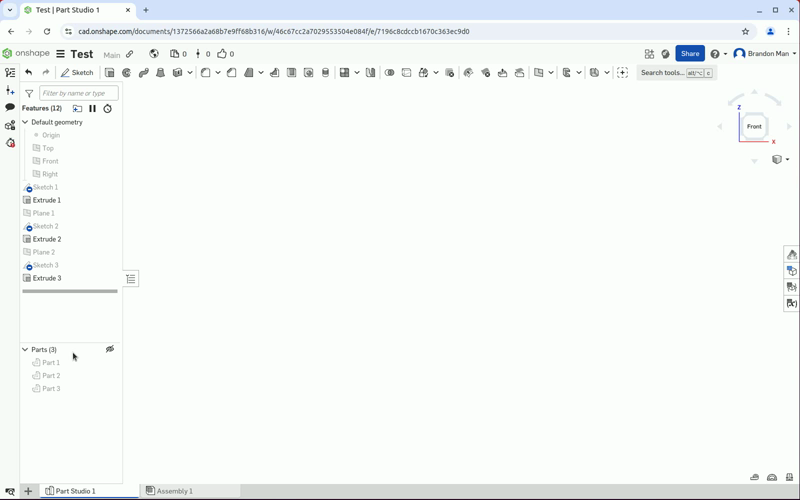
mouse_move(73, 352)
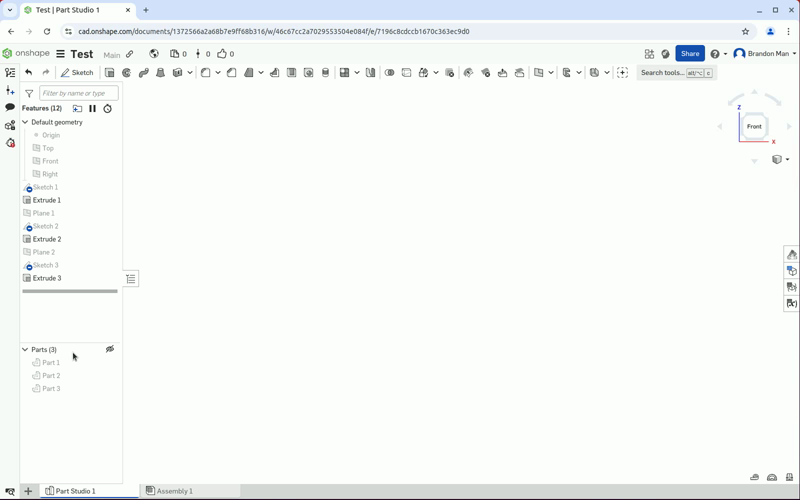
key(shift+y)
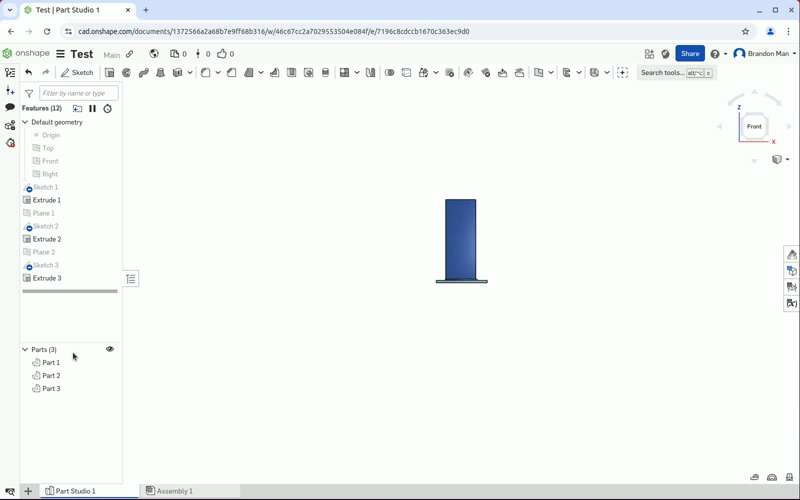
mouse_move(541, 75)
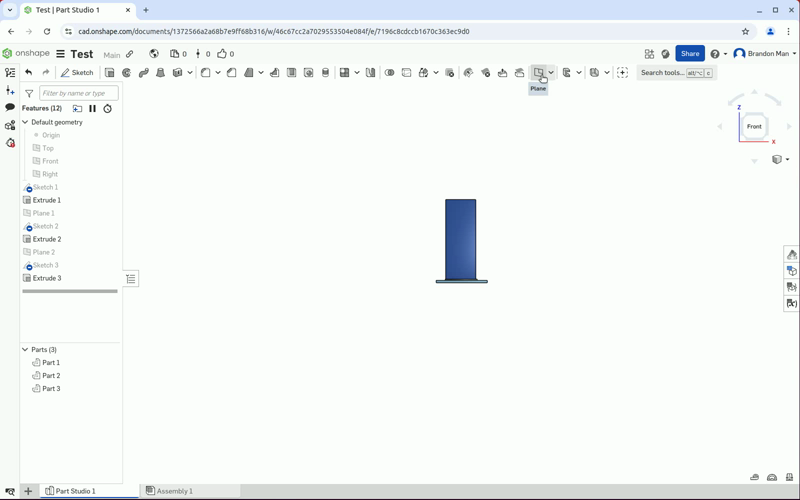
click(541, 75)
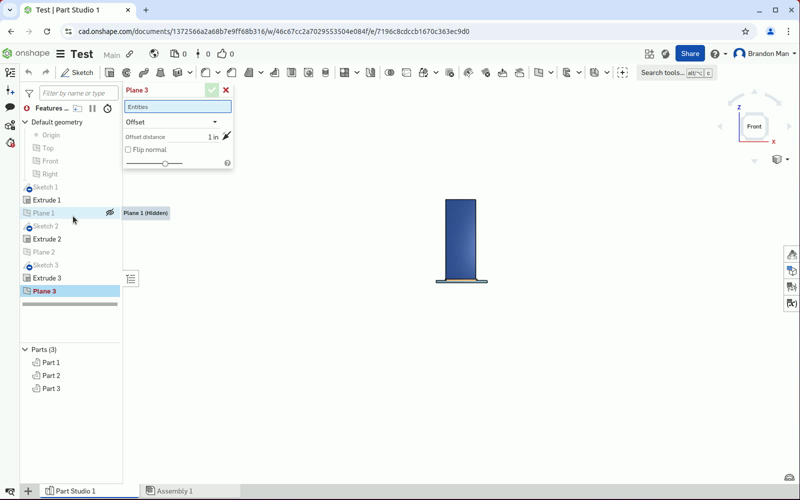
scroll(3)
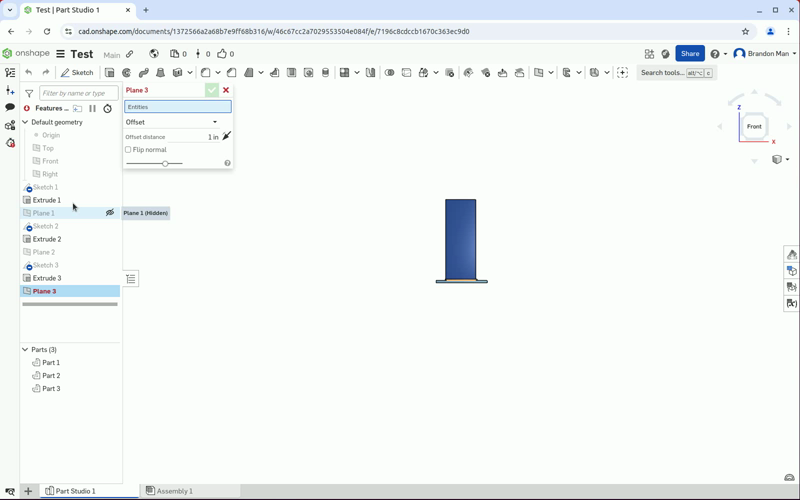
mouse_move(73, 163)
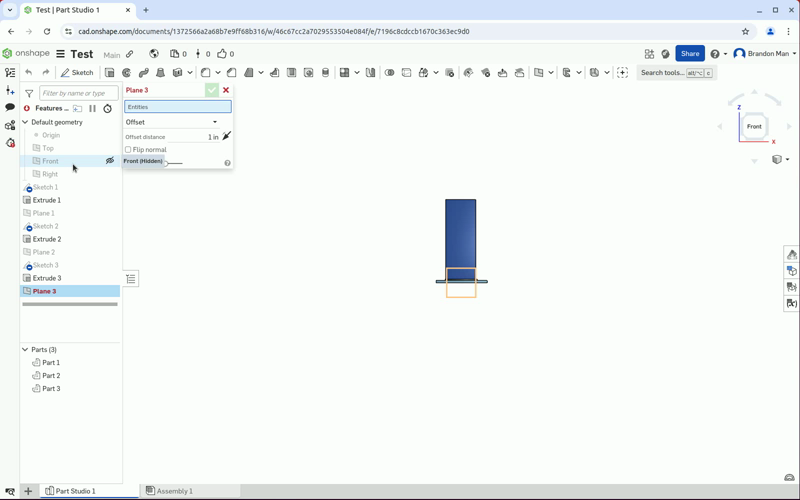
click(73, 163)
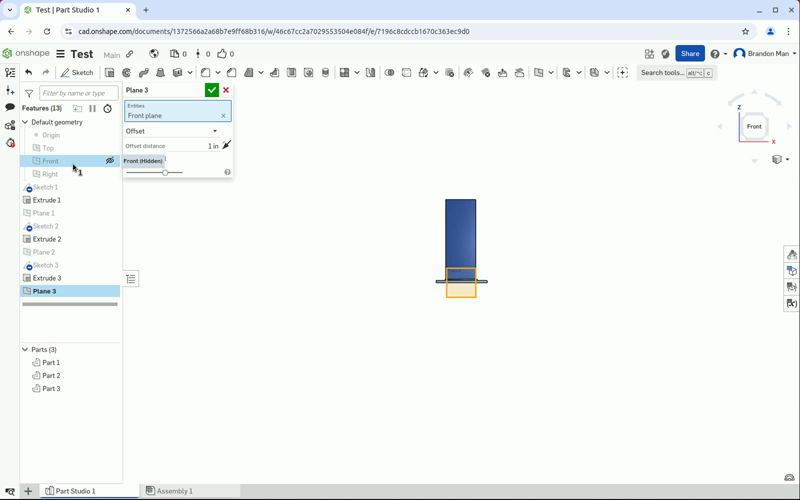
key(tab, 2)
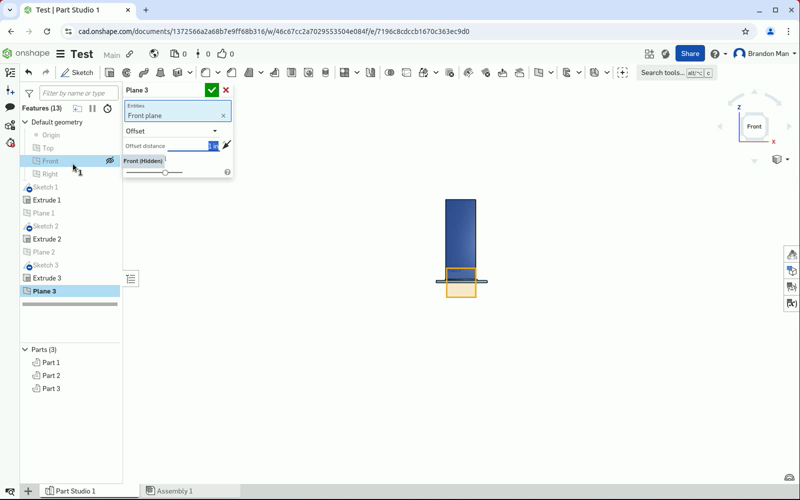
text(0.493)
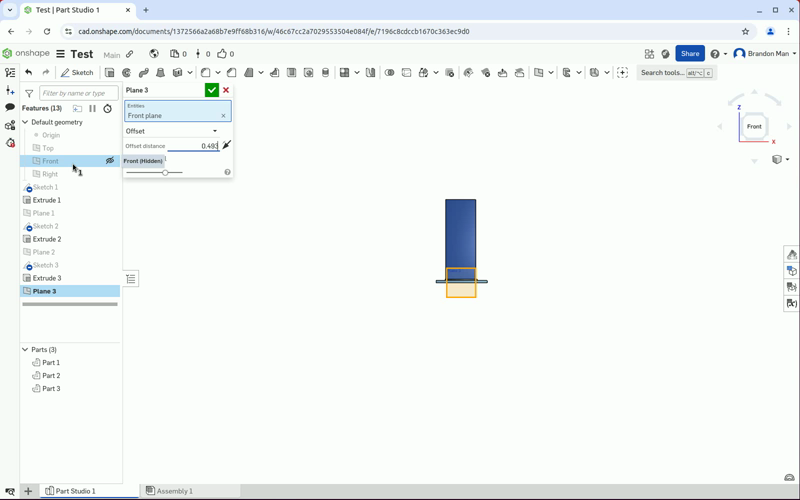
key(enter, 2)
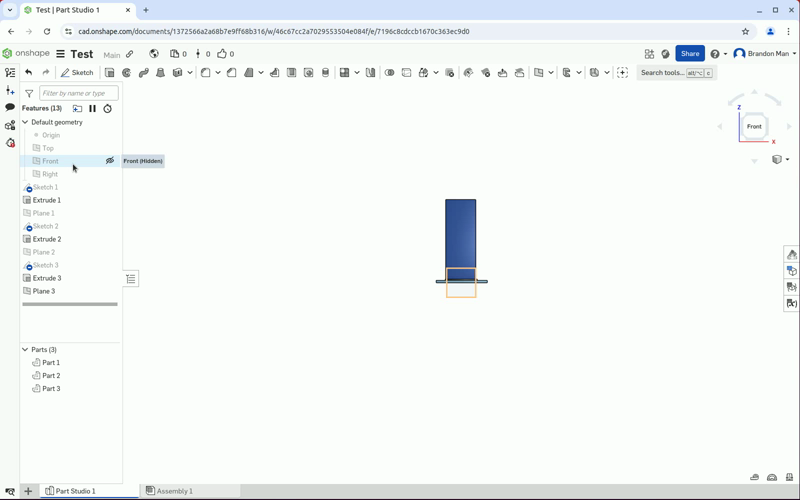
key(shift+s)
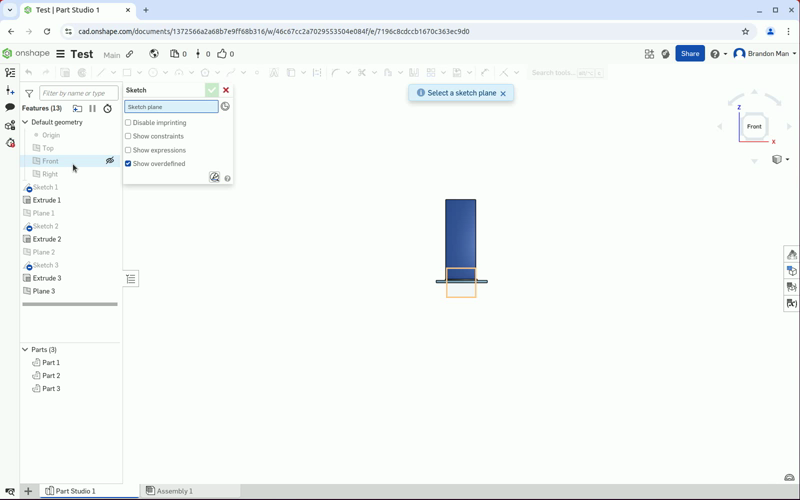
mouse_move(73, 293)
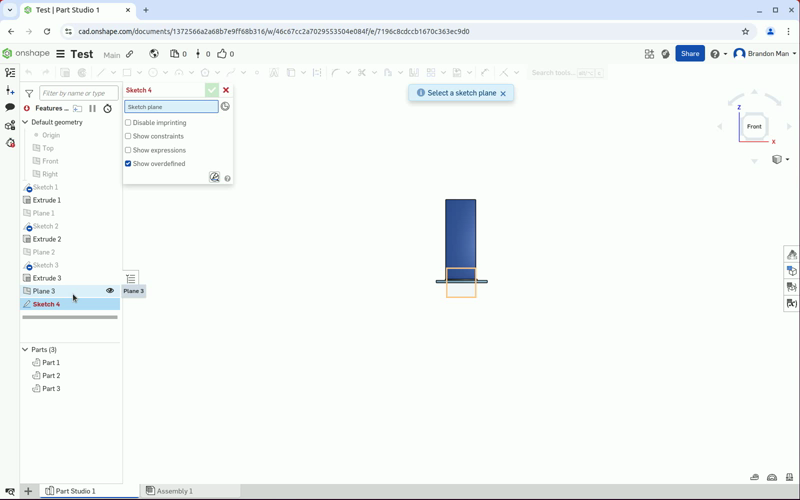
click(73, 293)
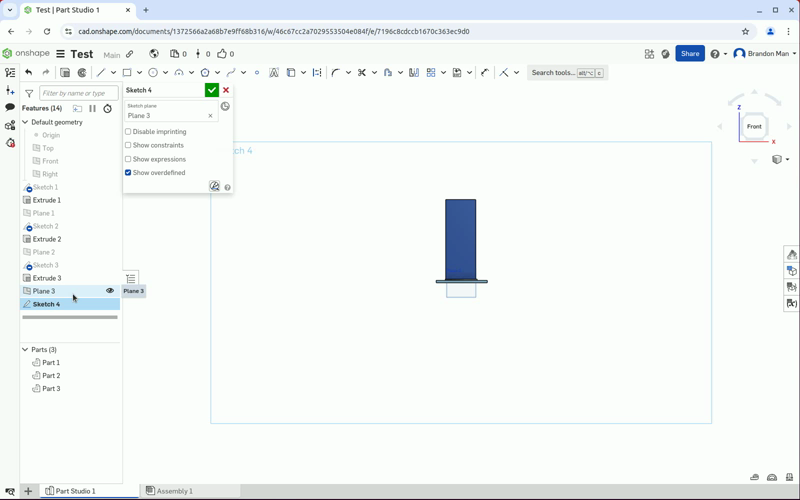
mouse_move(73, 352)
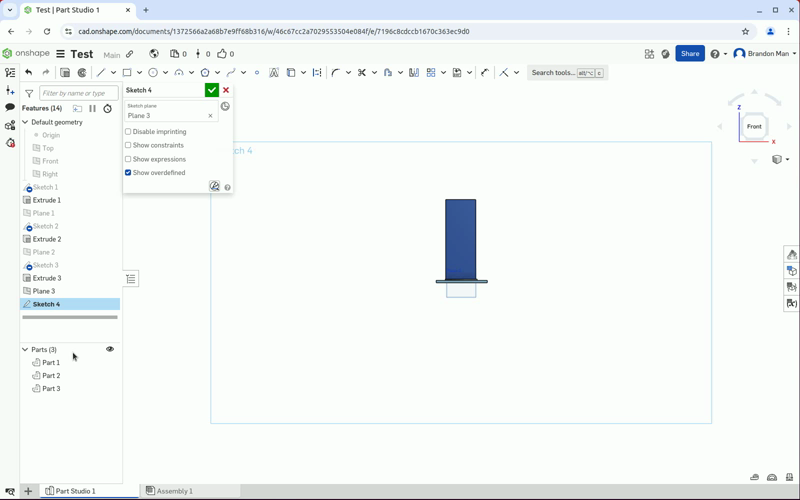
key(y)
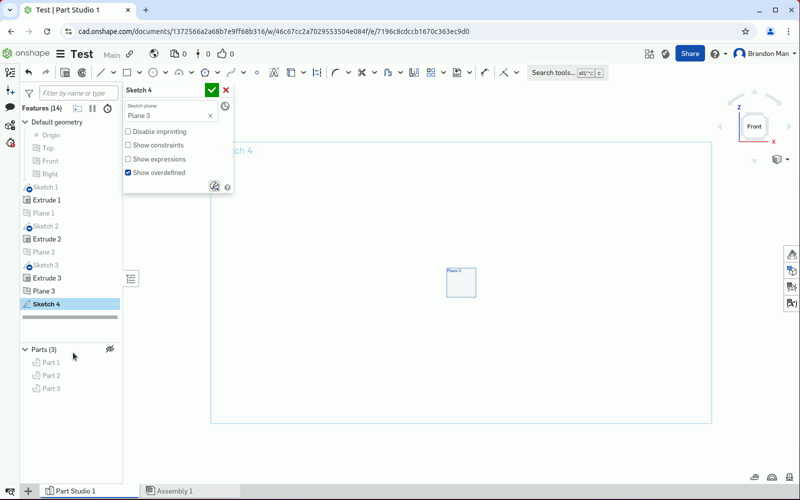
key(l)
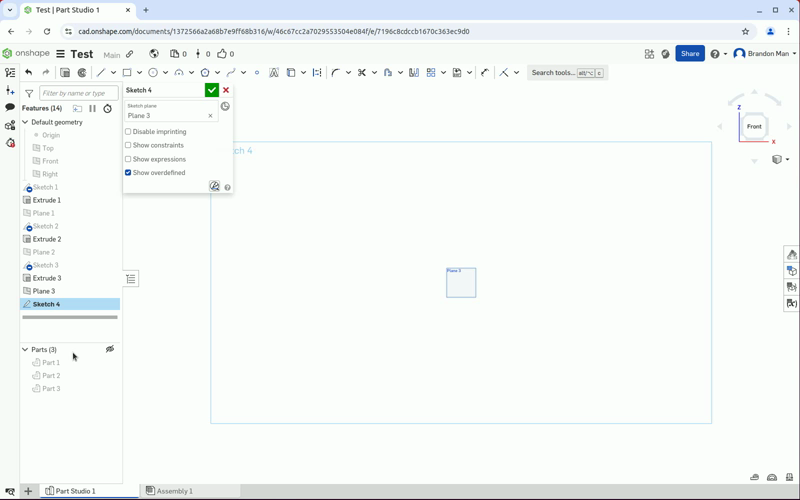
key_down(shift)
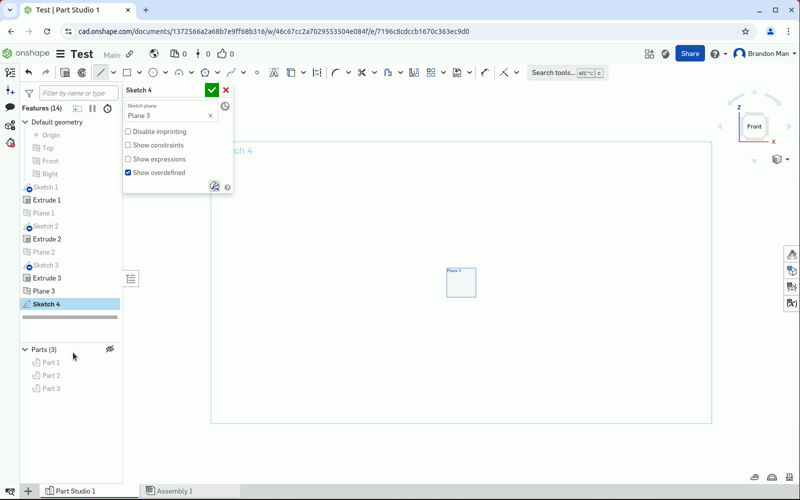
mouse_move(452, 209)
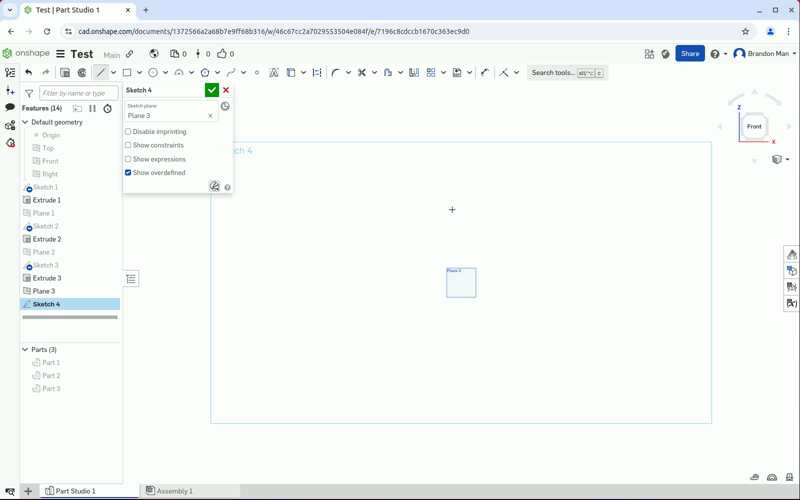
click(452, 209)
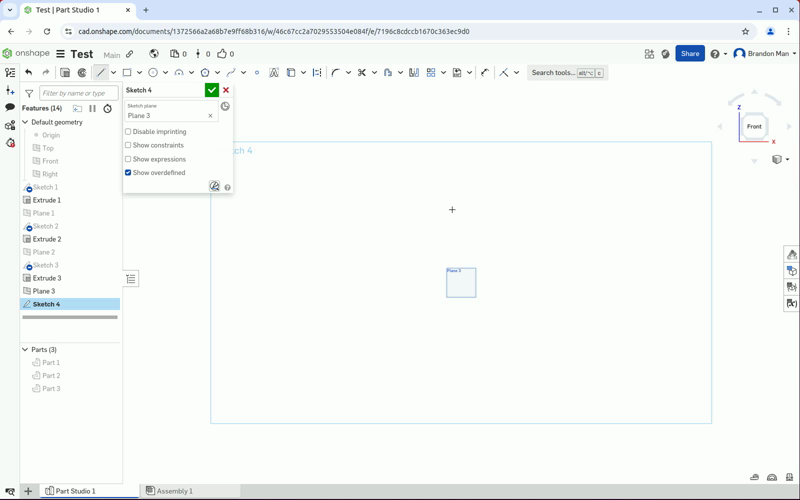
key_up(shift)
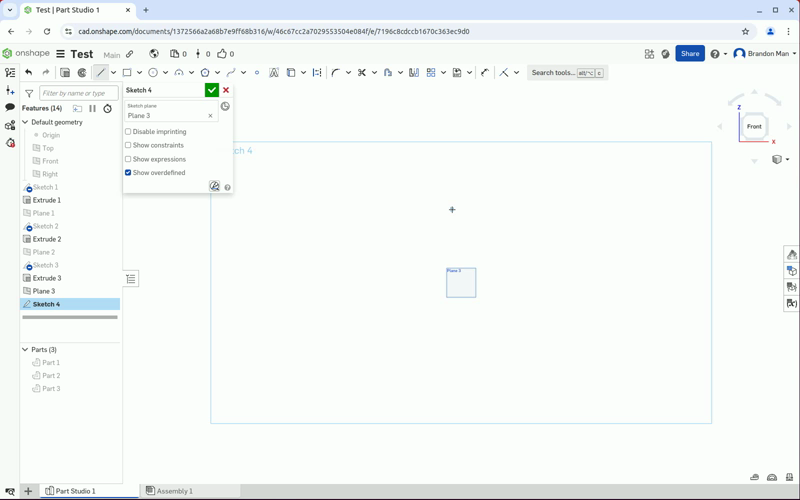
key_down(shift)
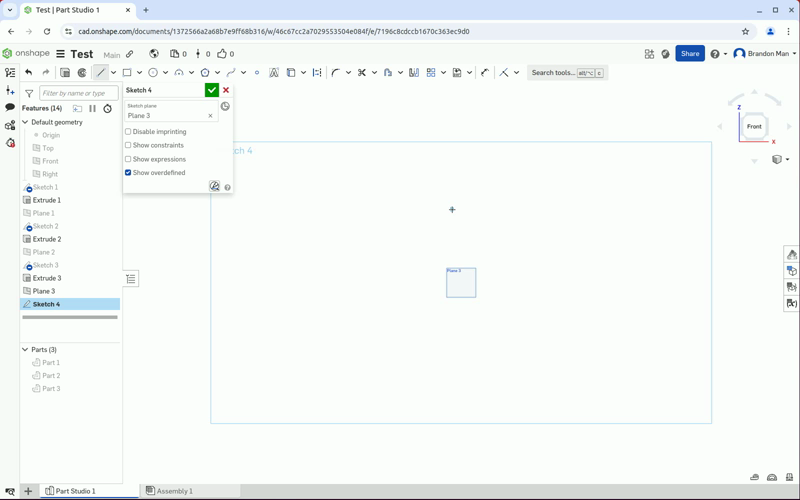
mouse_move(482, 209)
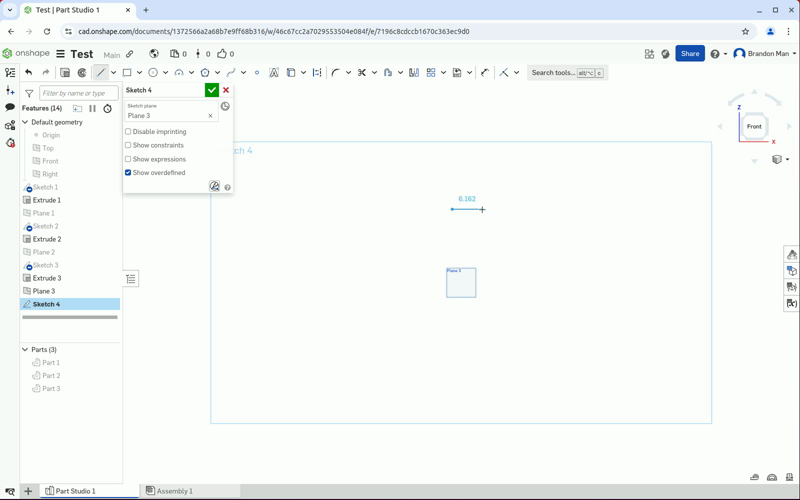
mouse_move(470, 209)
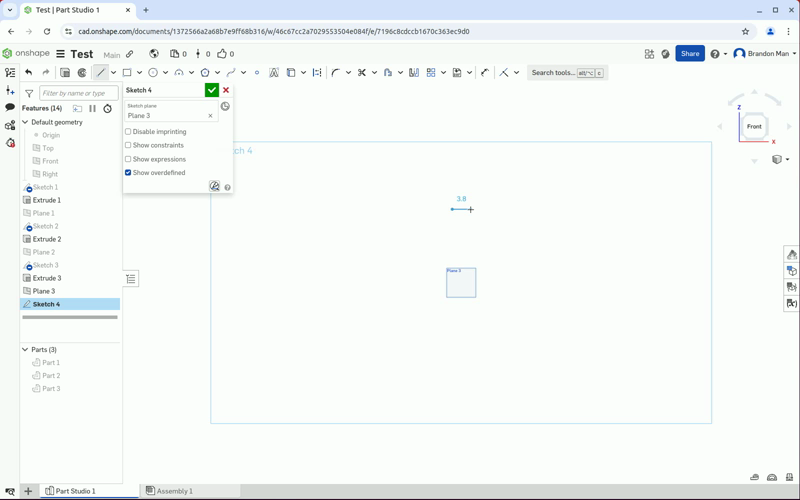
click(470, 209)
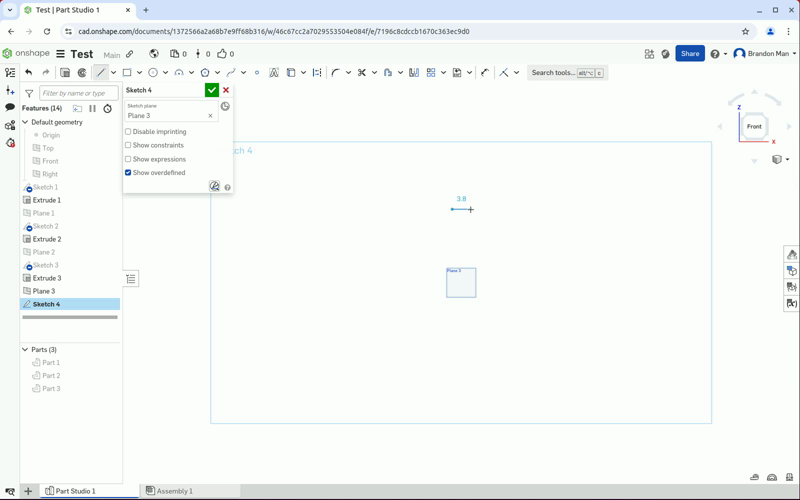
key_up(shift)
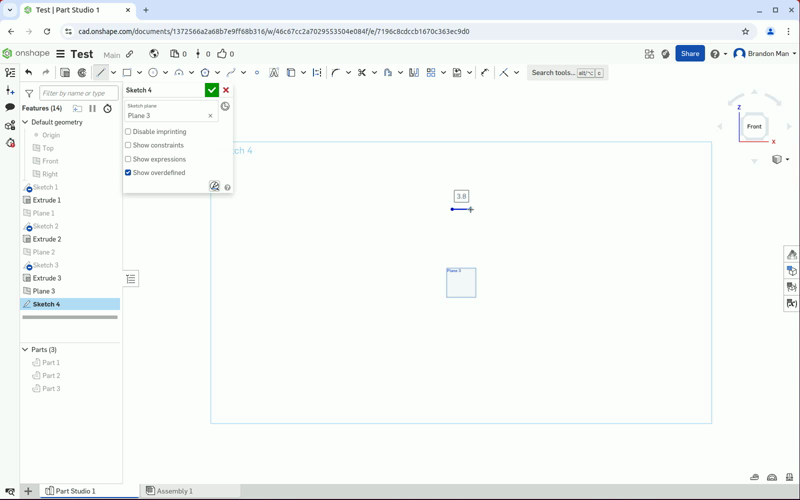
key_down(shift)
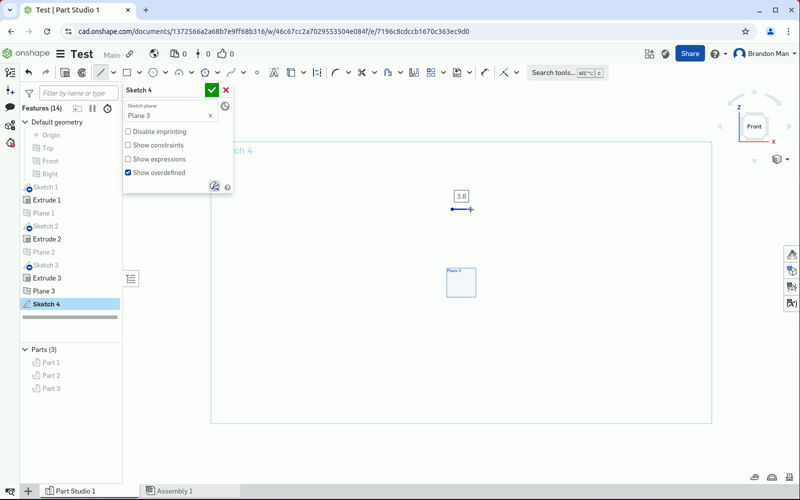
mouse_move(501, 209)
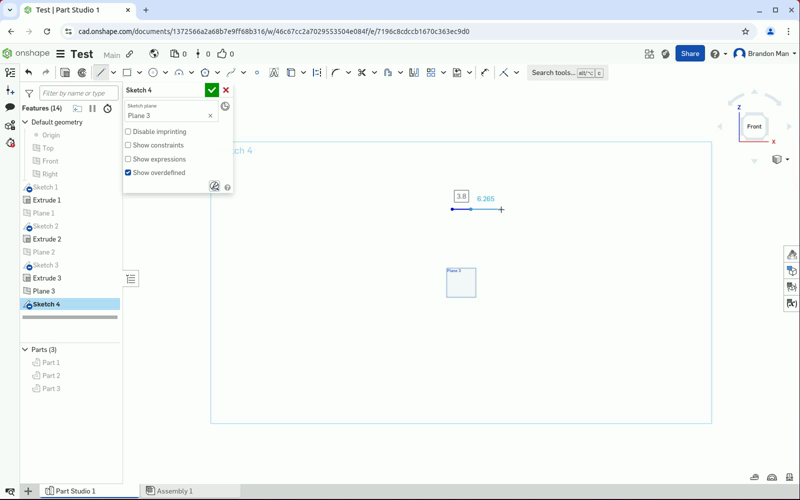
mouse_move(470, 201)
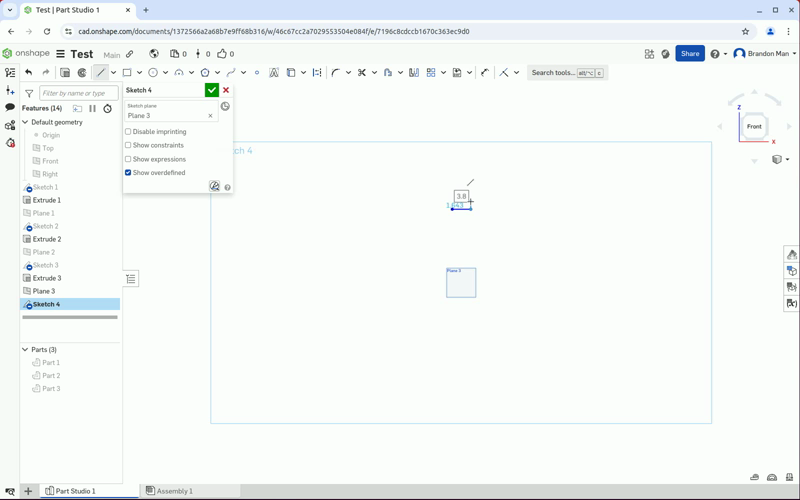
click(470, 201)
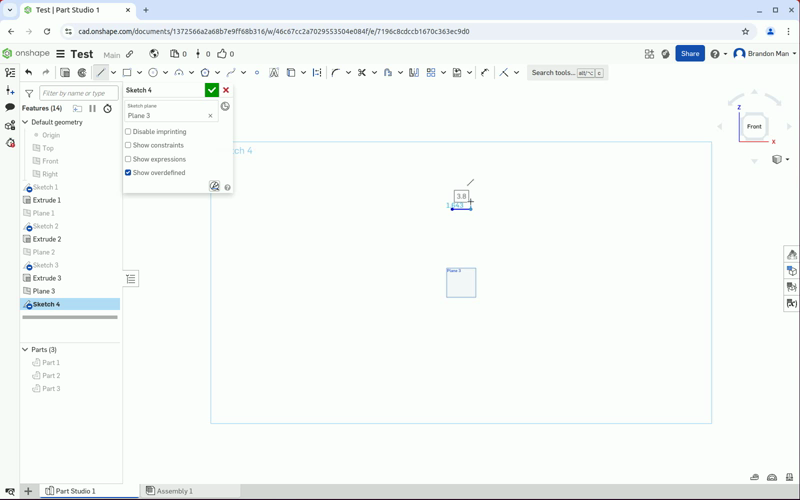
key_up(shift)
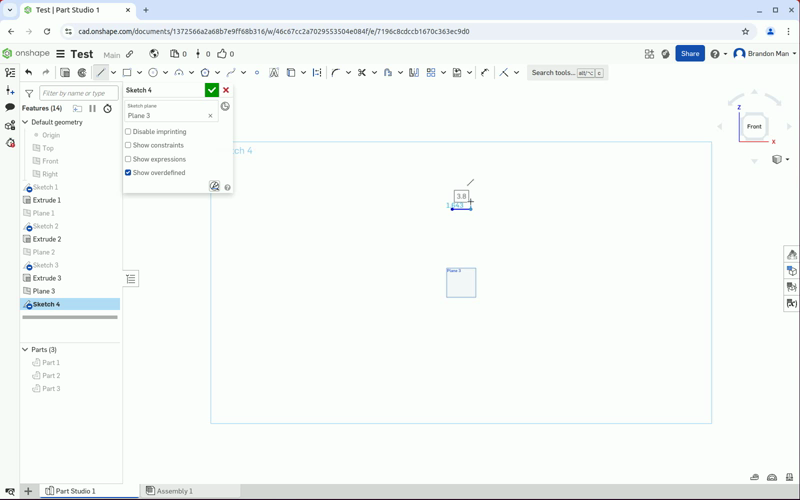
key_down(shift)
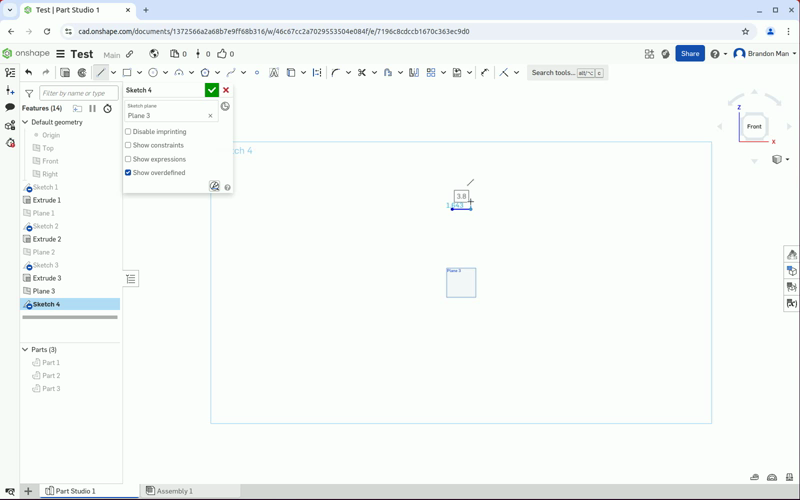
mouse_move(501, 201)
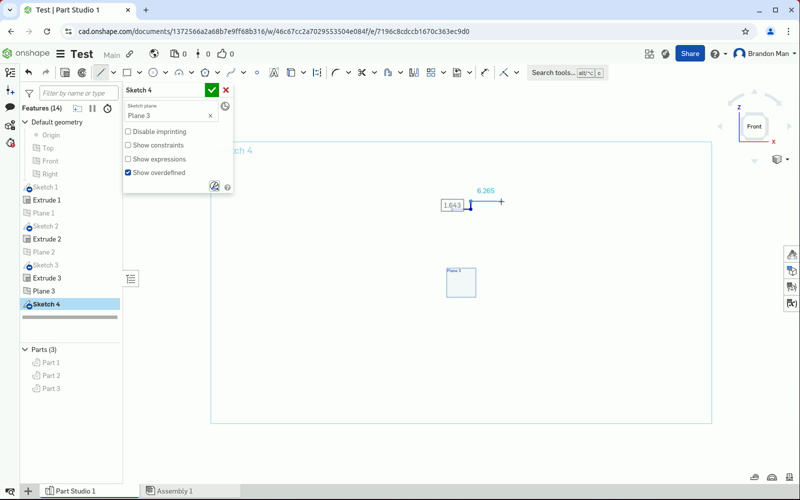
mouse_move(452, 201)
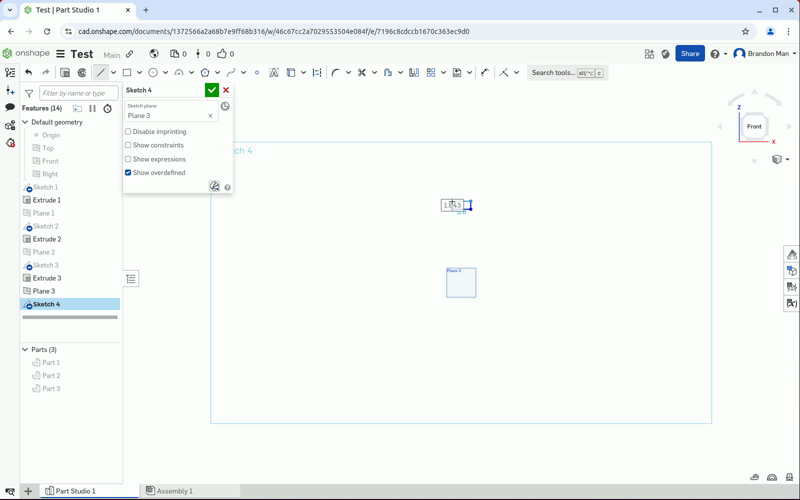
click(452, 201)
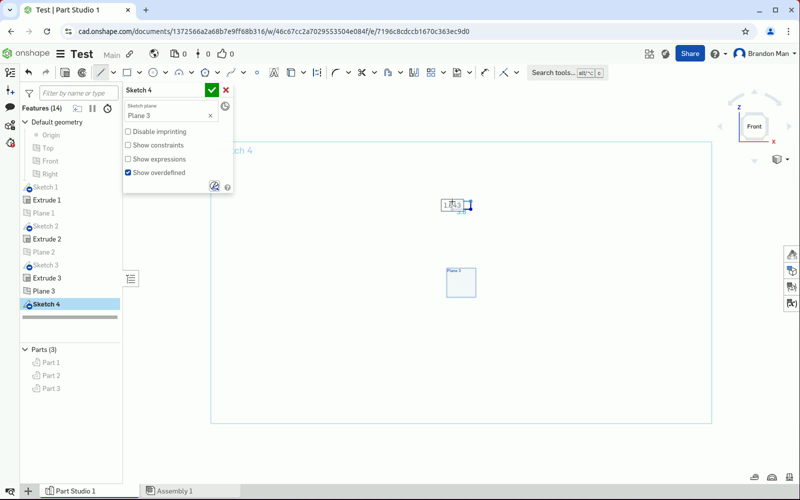
key_up(shift)
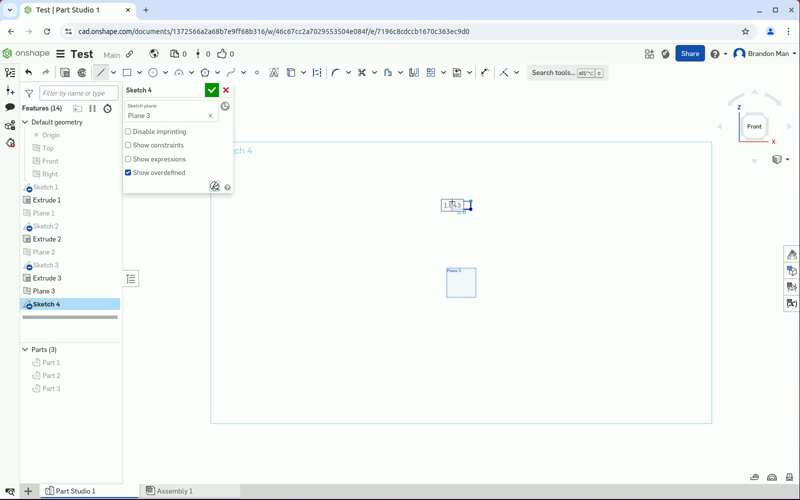
mouse_move(482, 201)
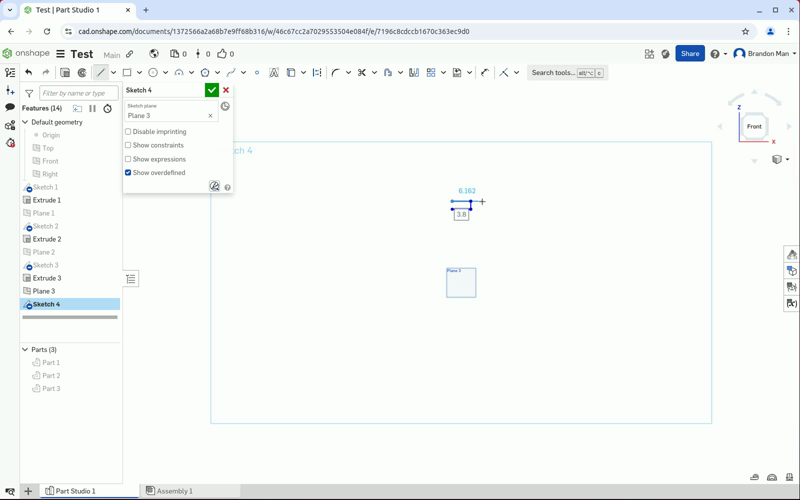
key_down(shift)
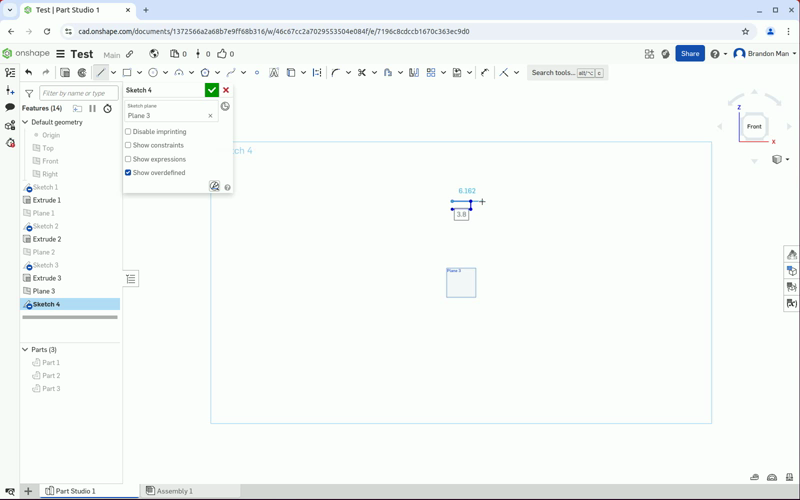
mouse_move(452, 209)
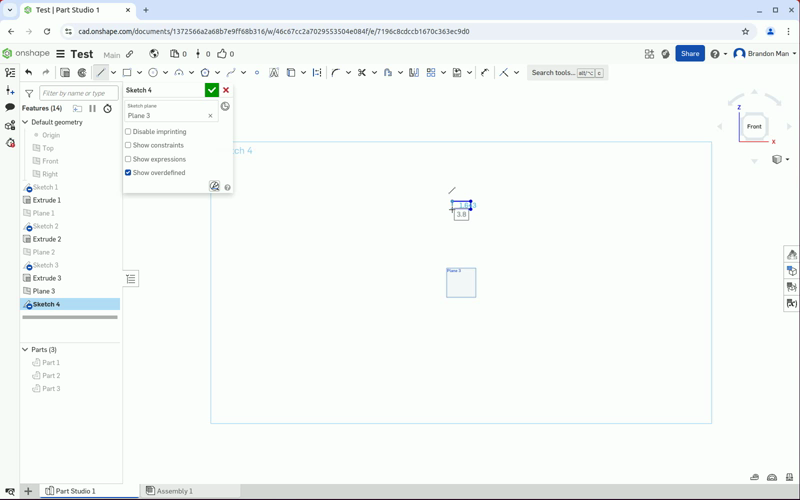
key_up(shift)
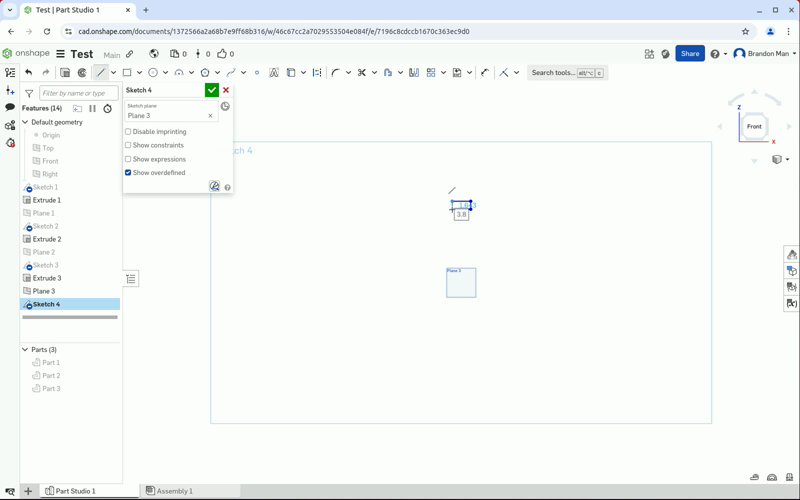
click(452, 209)
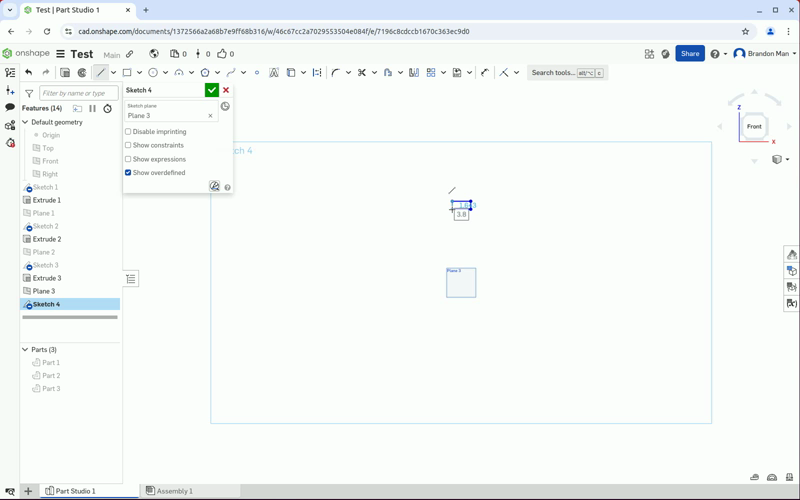
key(esc)
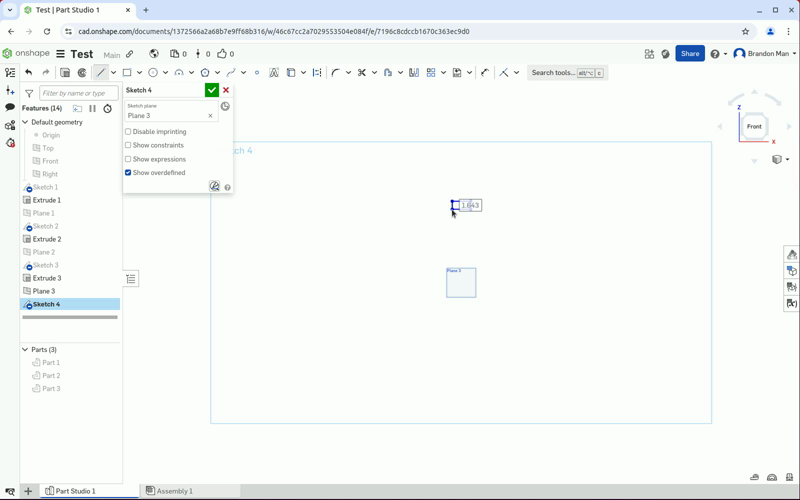
mouse_move(458, 203)
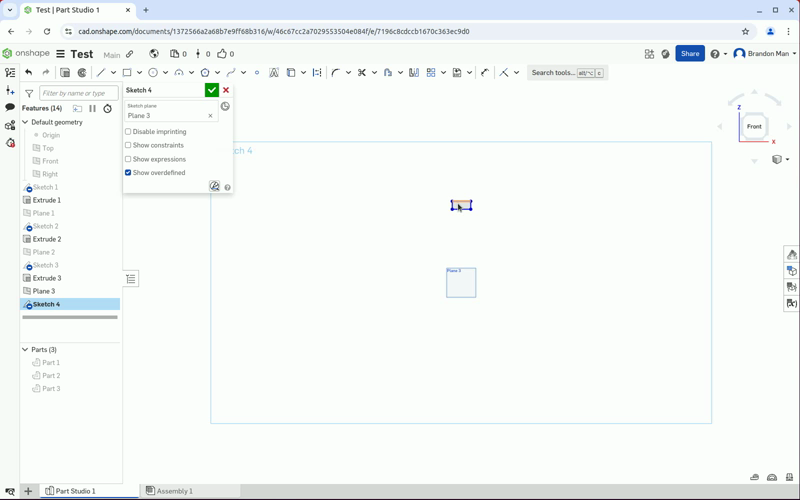
scroll(6)
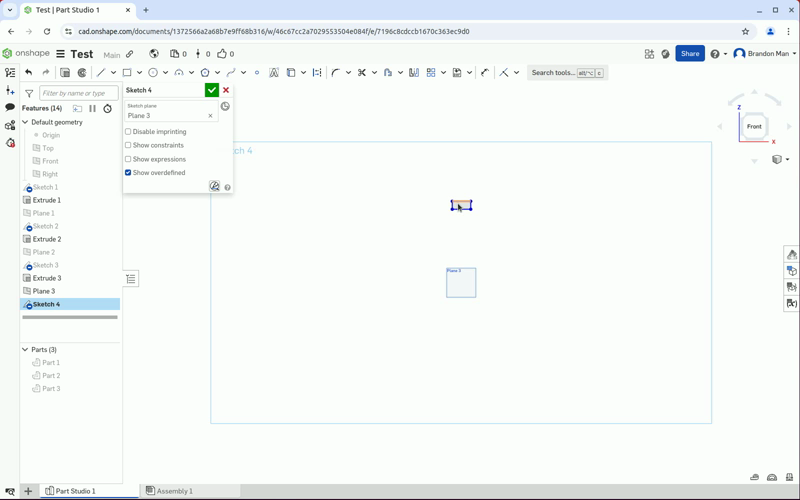
scroll(6)
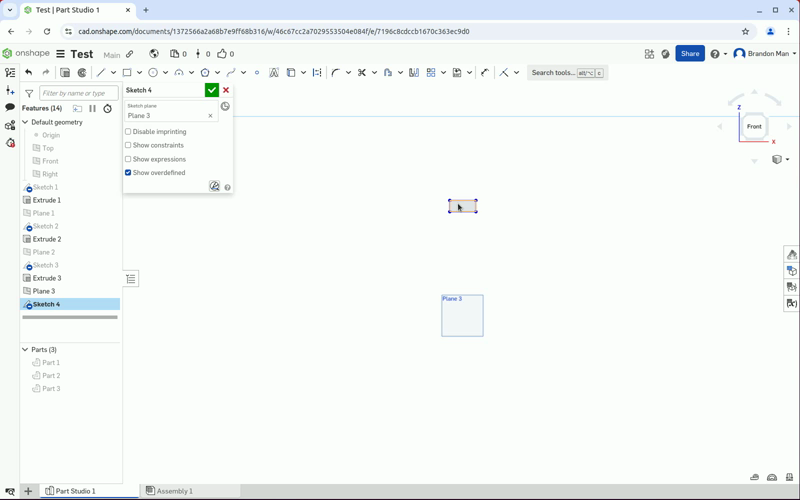
scroll(6)
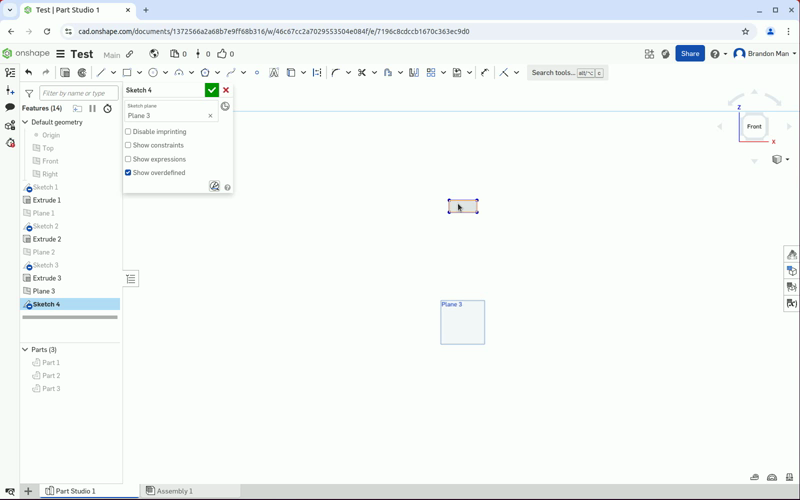
scroll(6)
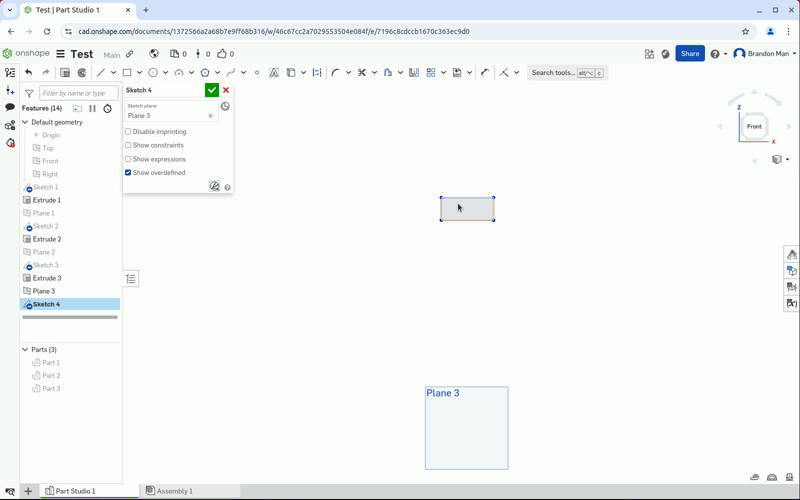
scroll(6)
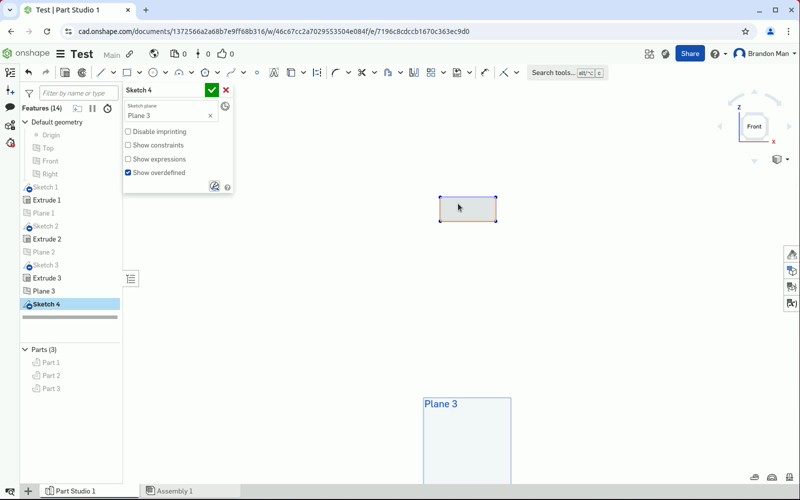
scroll(6)
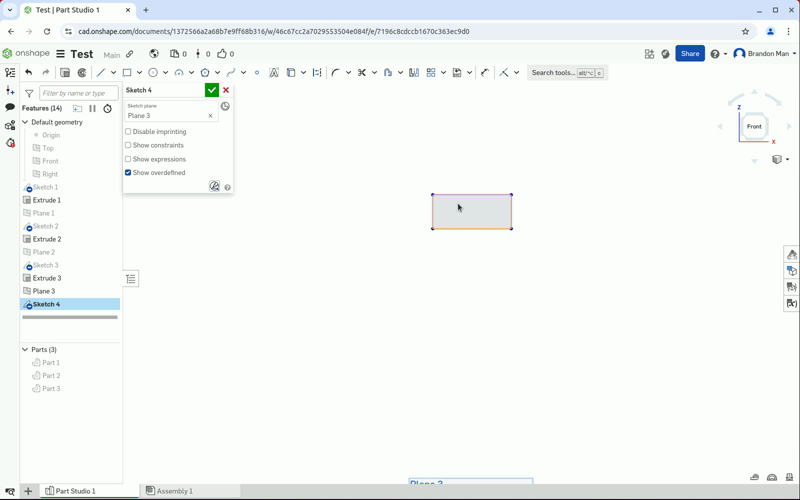
scroll(6)
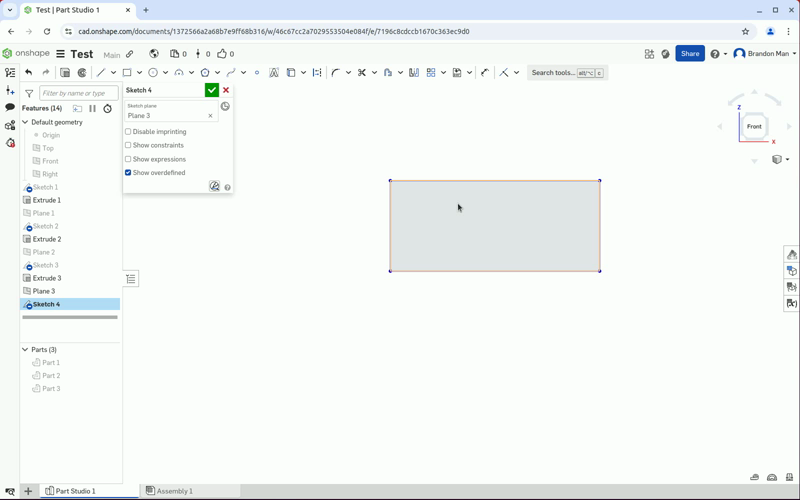
click(458, 203)
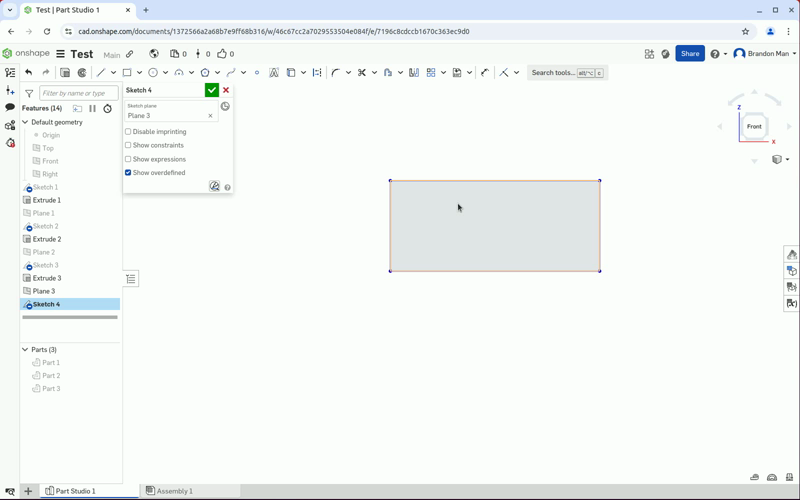
scroll(-6)
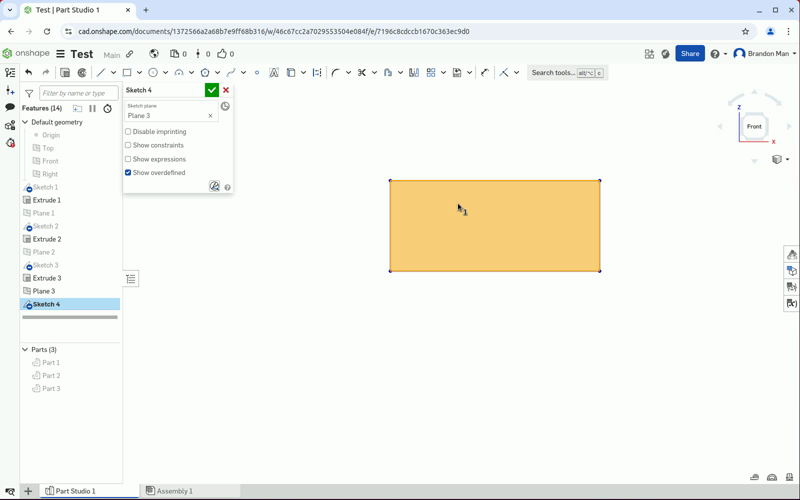
scroll(-6)
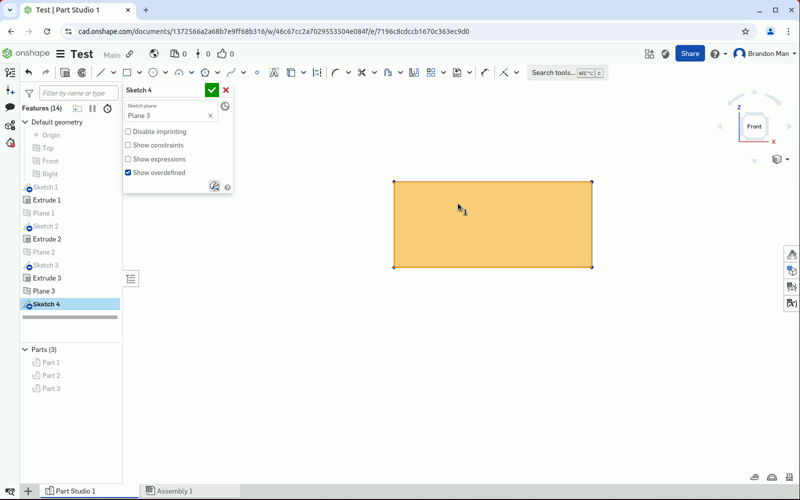
scroll(-6)
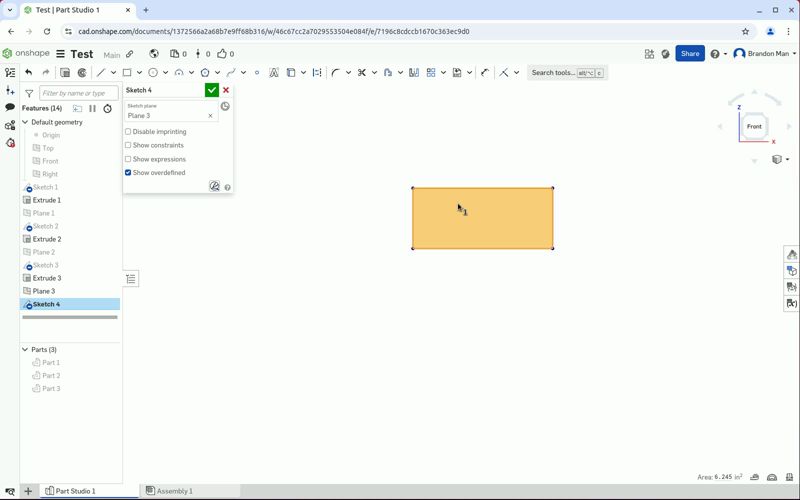
scroll(-6)
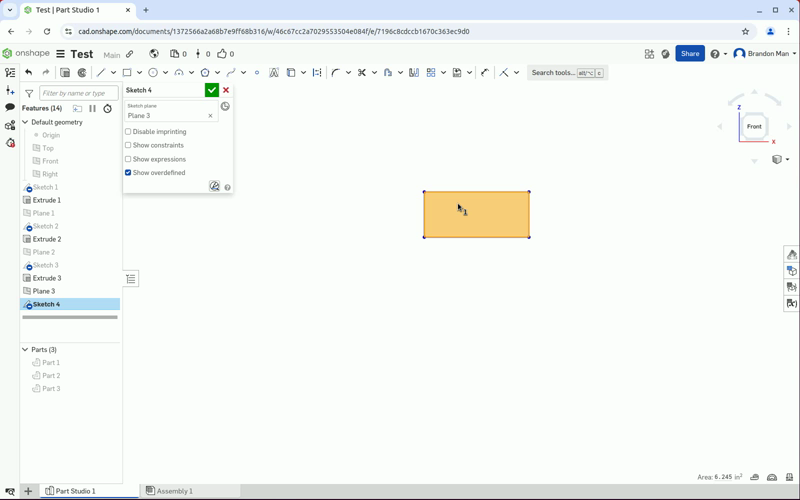
scroll(-6)
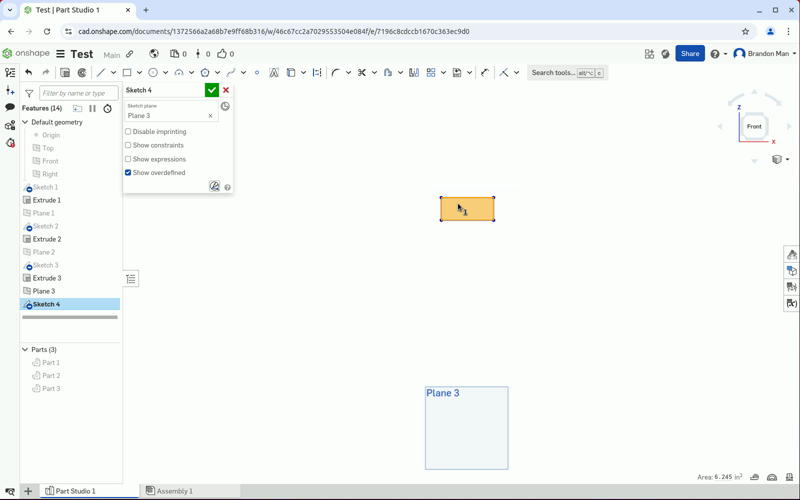
scroll(-6)
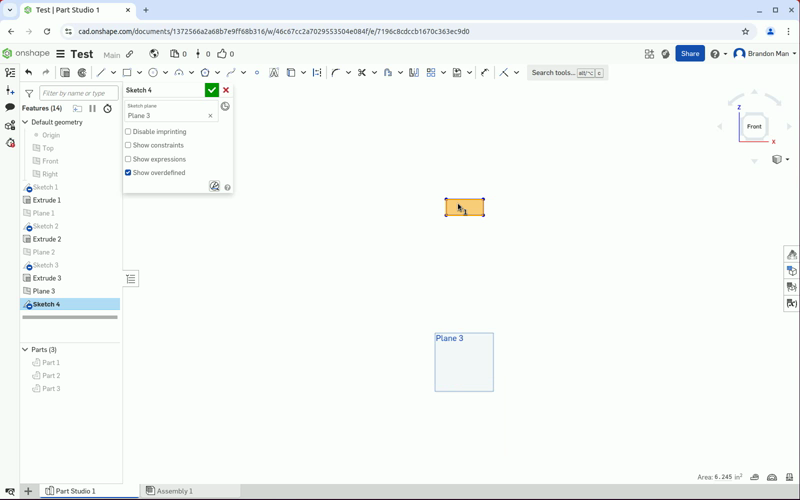
scroll(-6)
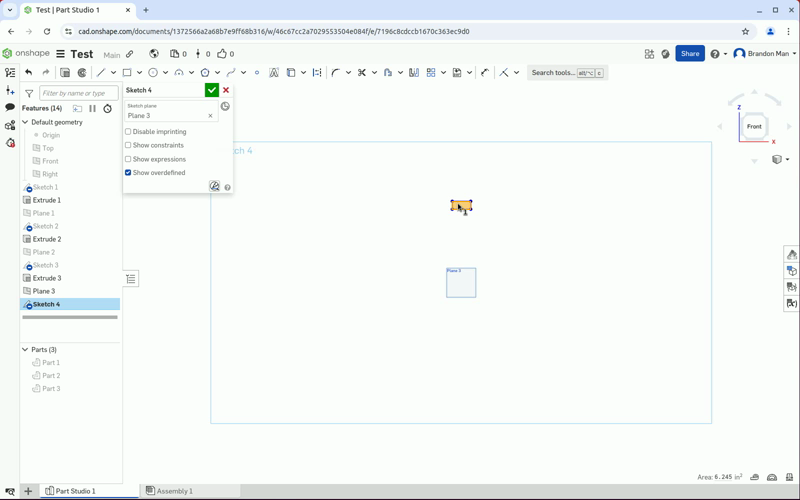
mouse_move(73, 352)
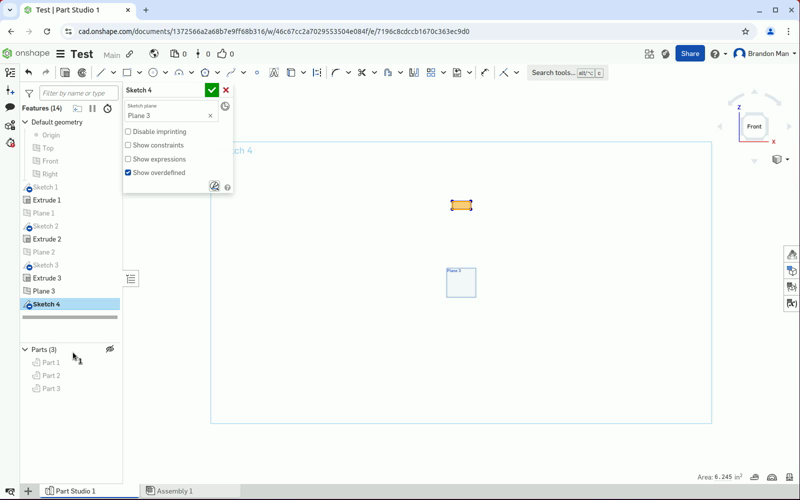
key(shift+y)
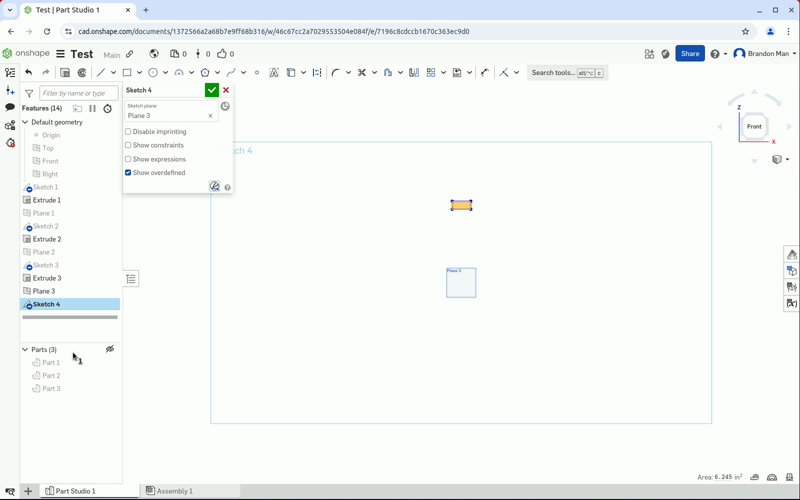
key(shift+e)
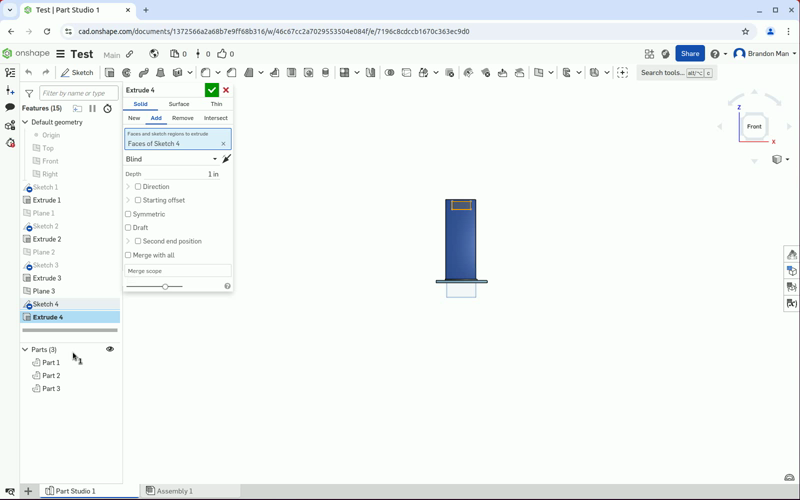
mouse_move(143, 106)
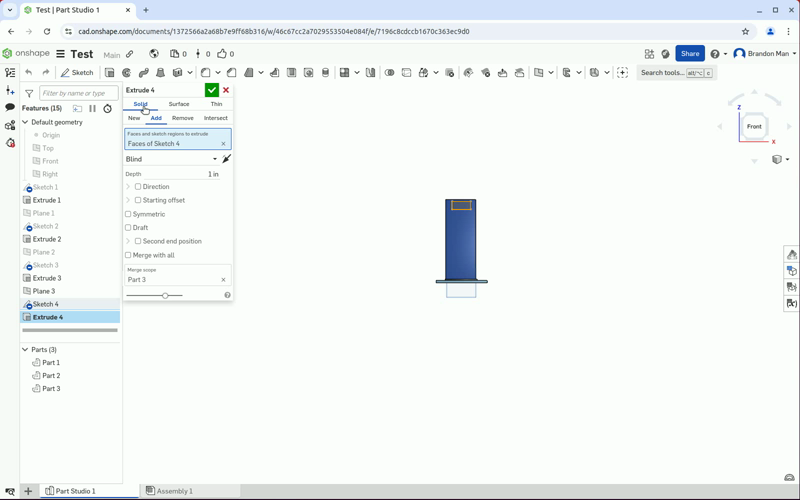
click(143, 106)
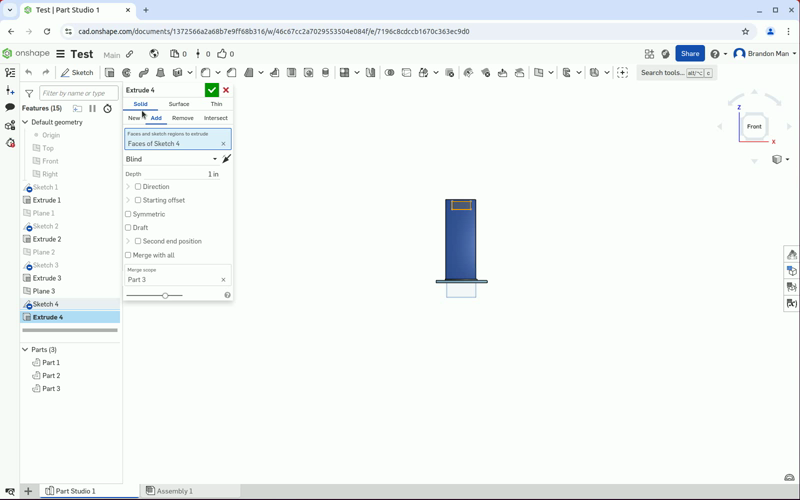
mouse_move(137, 120)
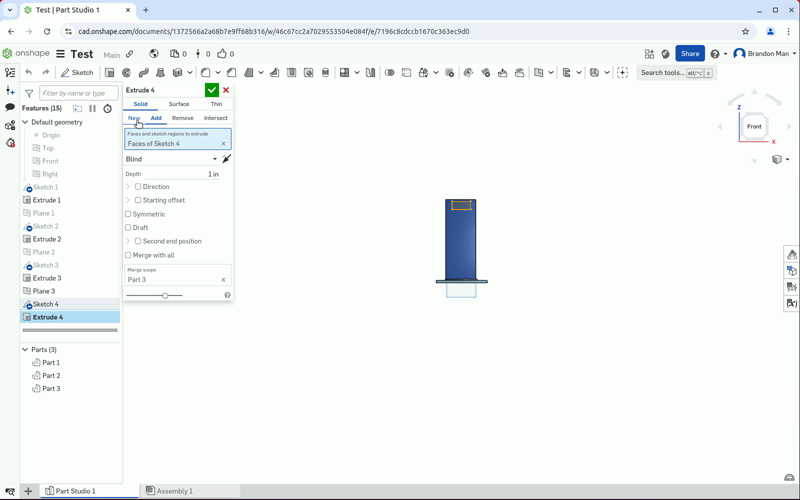
click(137, 120)
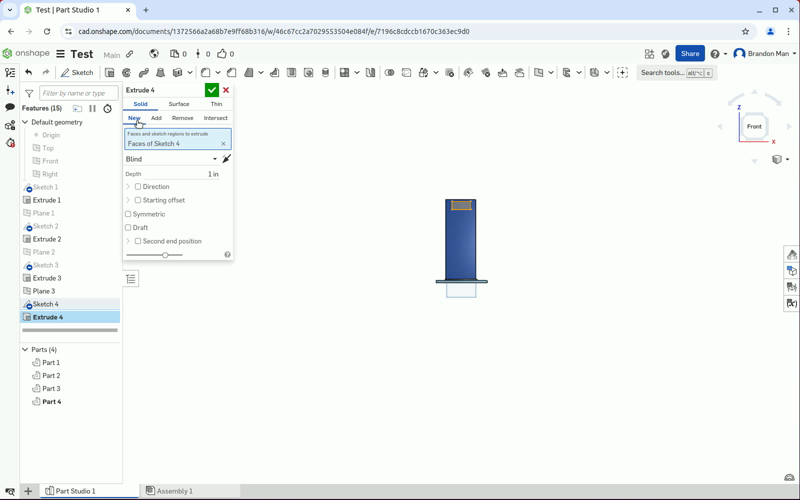
key(tab, 4)
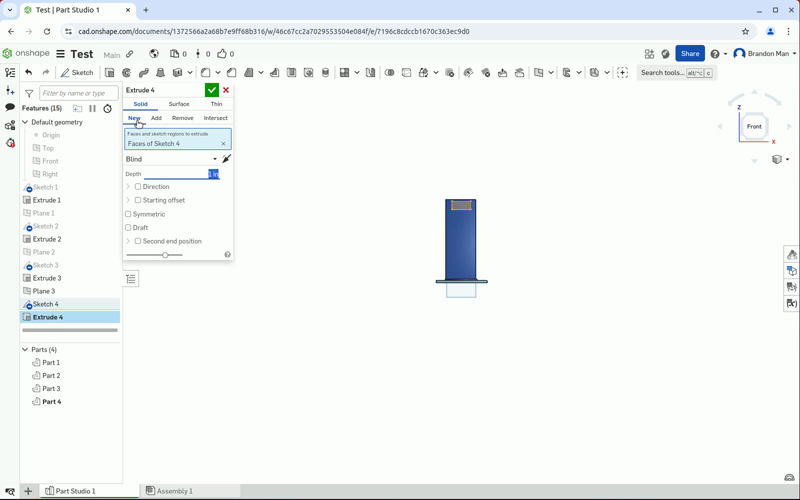
text(1.685)
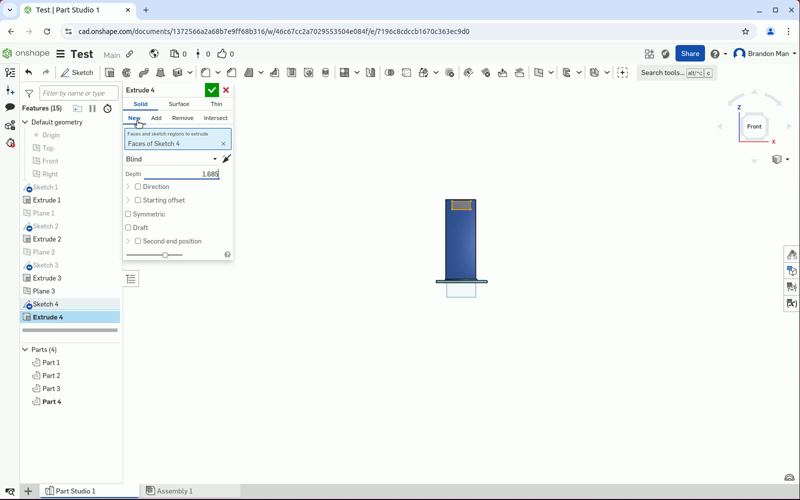
key(enter)
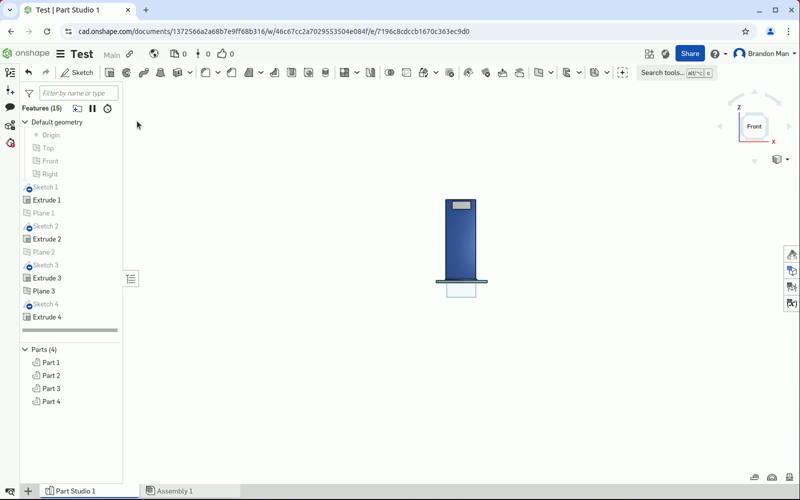
key(shift+h)
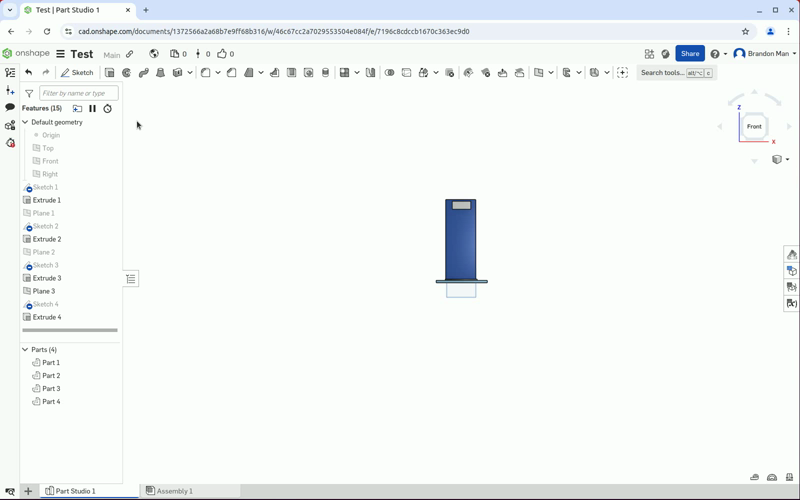
key(shift+h)
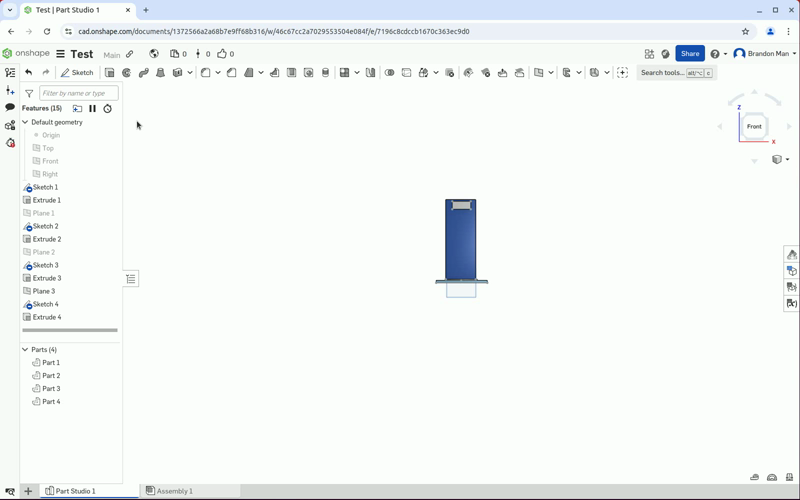
key(shift+7)
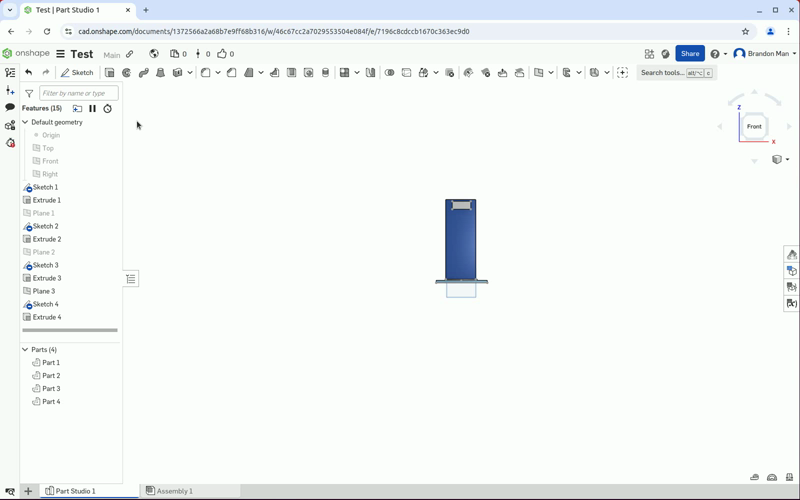
key(left, 2)
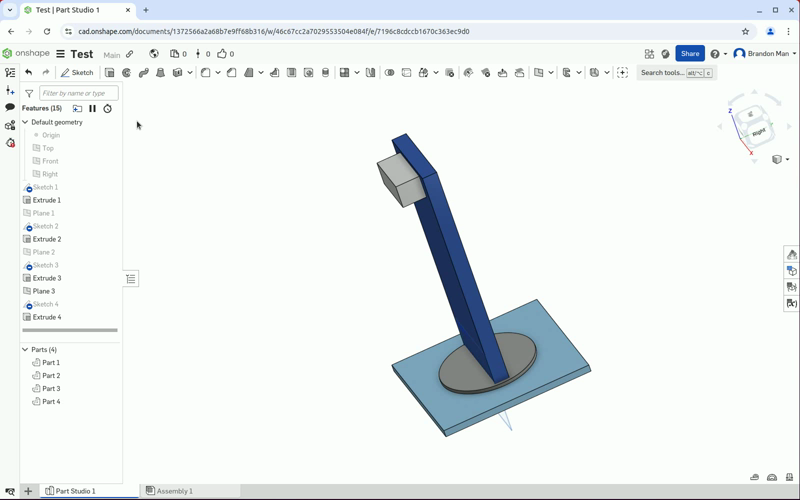
key(down, 2)
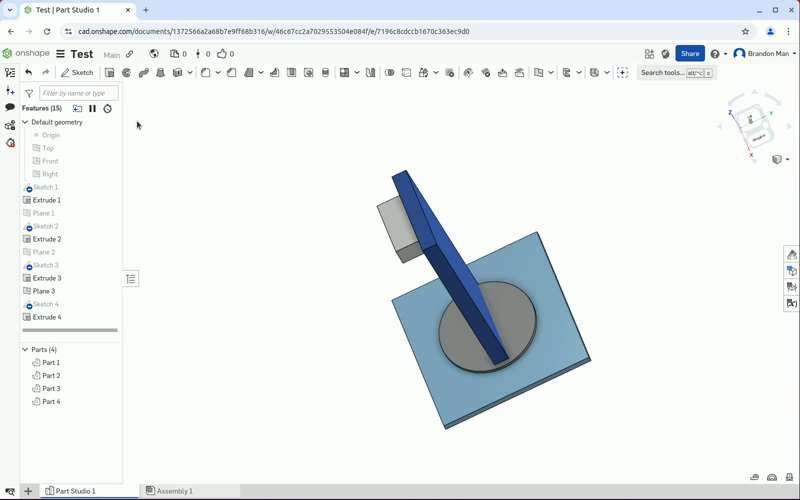
key(up, 2)
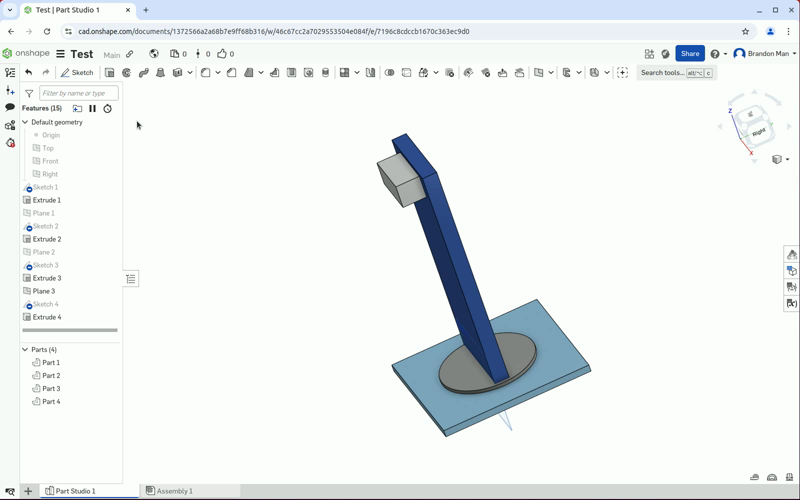
key(right, 2)
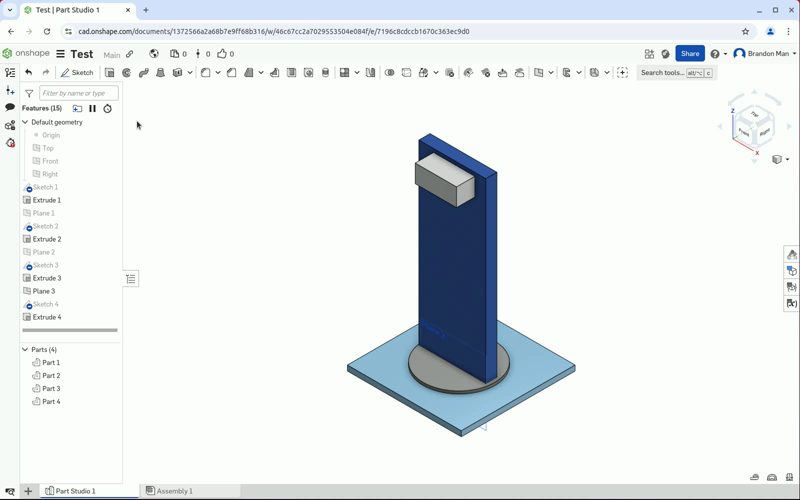
mouse_move(73, 189)
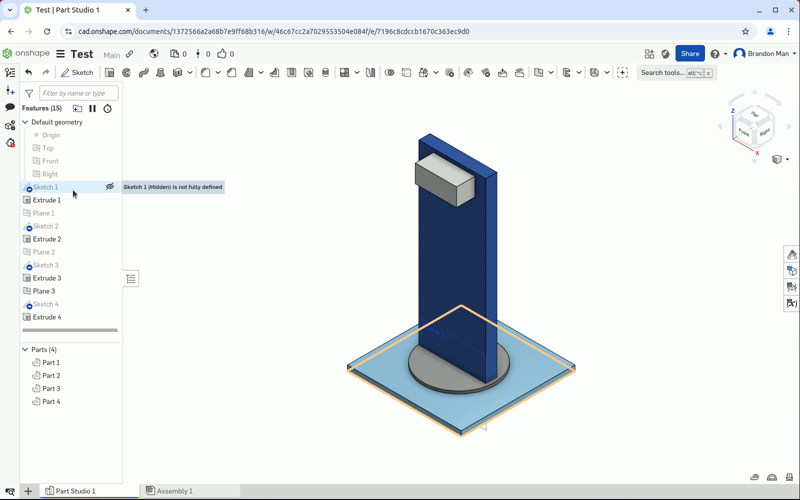
click(73, 189)